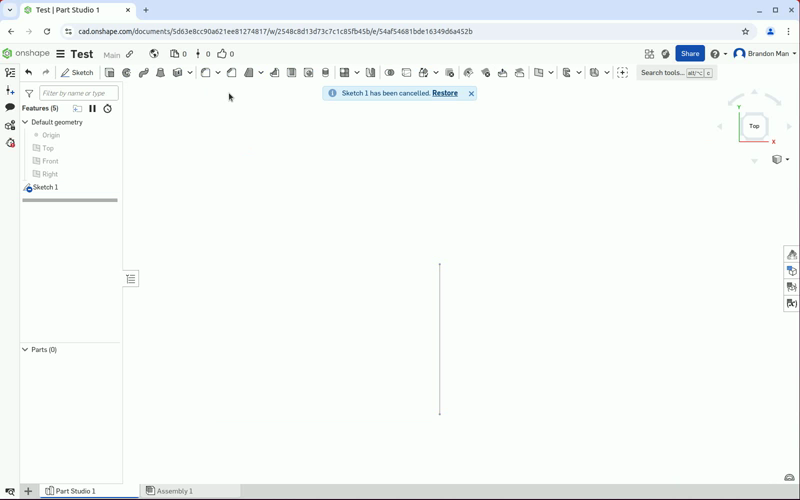
key(shift+h)
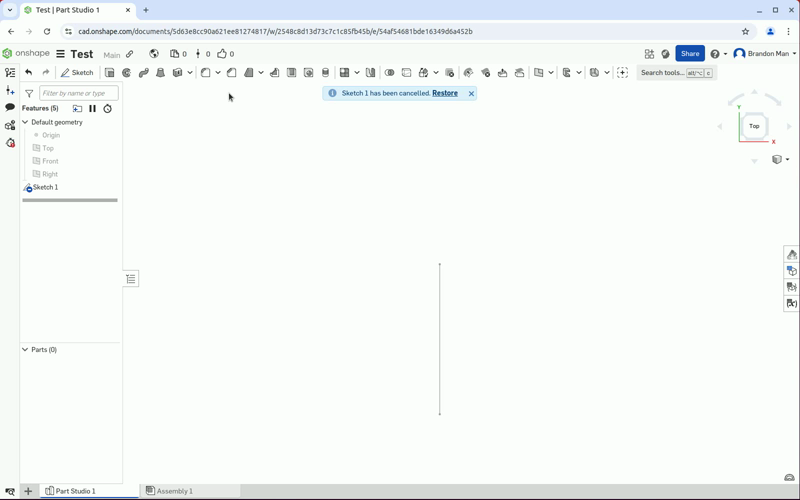
key(shift+s)
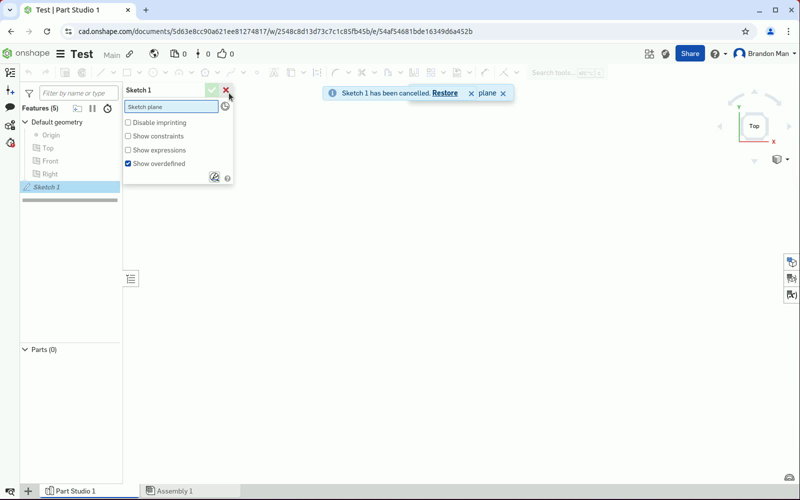
mouse_move(73, 150)
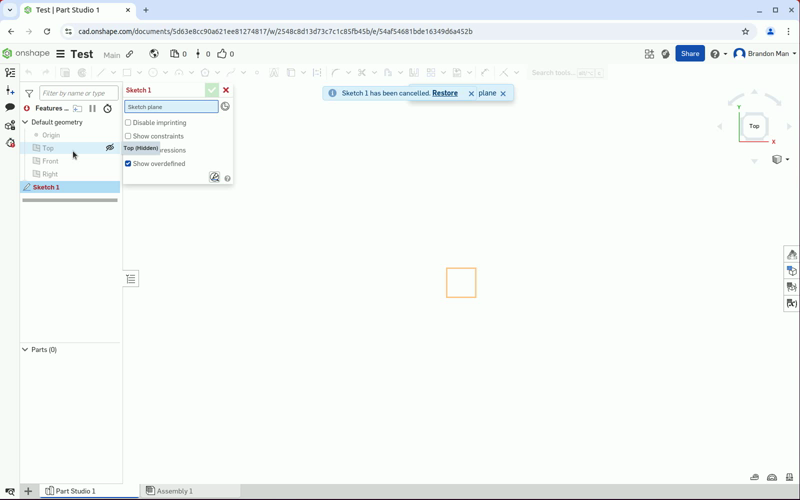
click(73, 150)
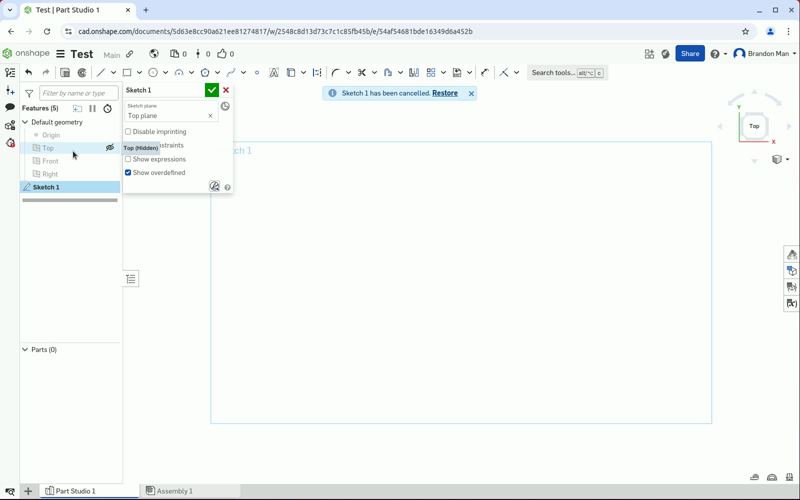
mouse_move(73, 352)
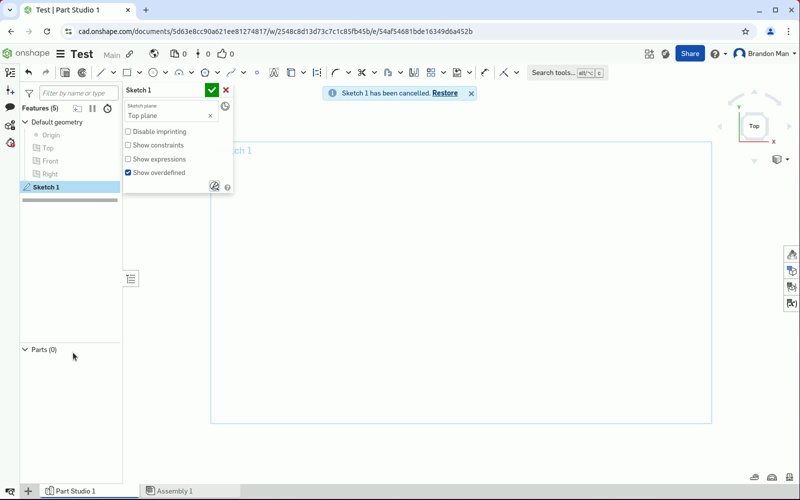
key(y)
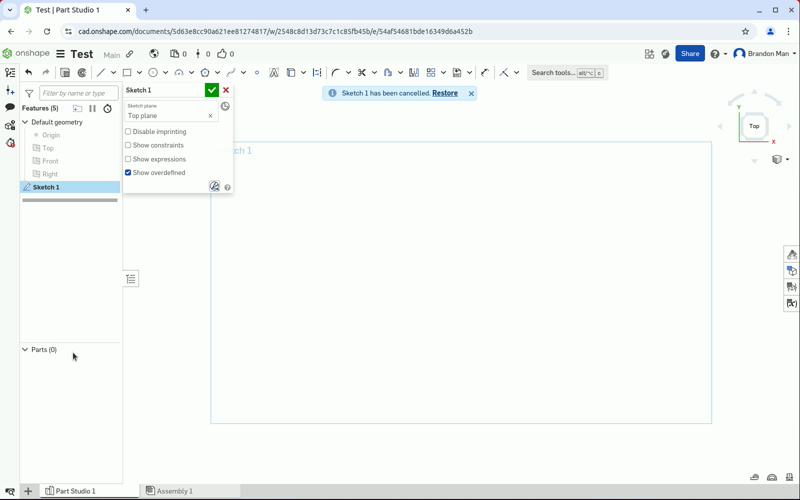
key(l)
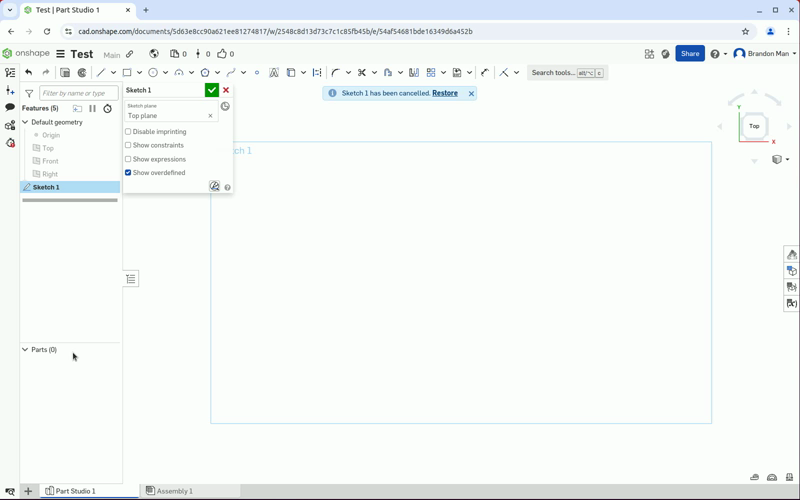
key_down(shift)
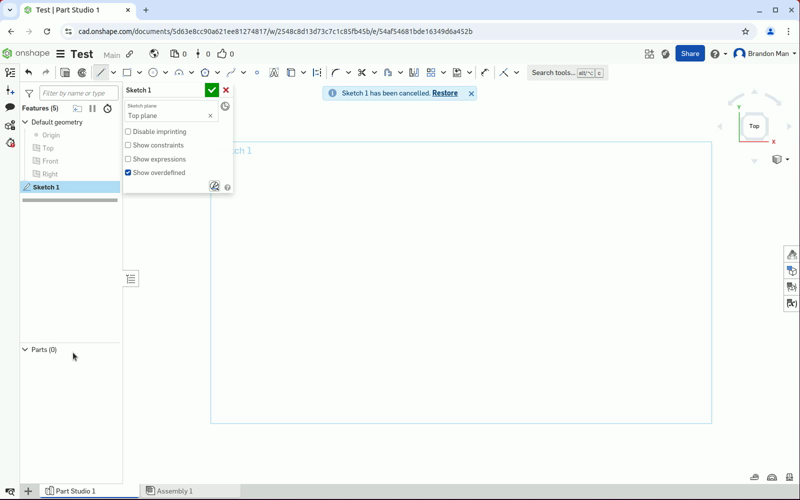
mouse_move(460, 264)
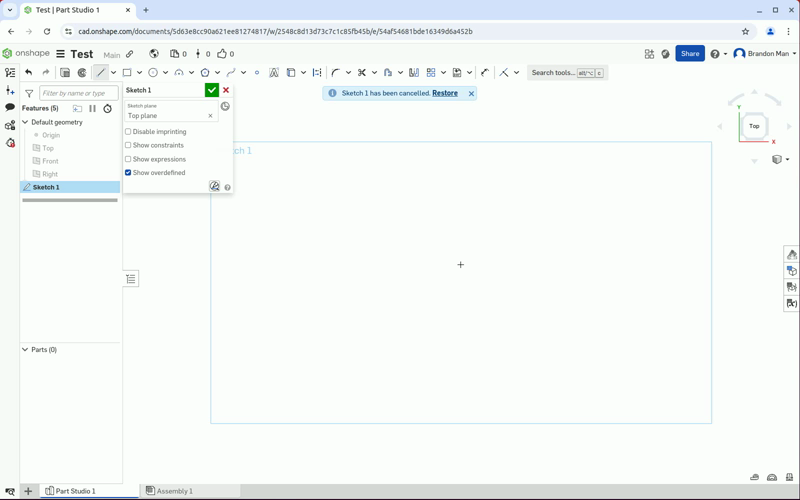
click(460, 264)
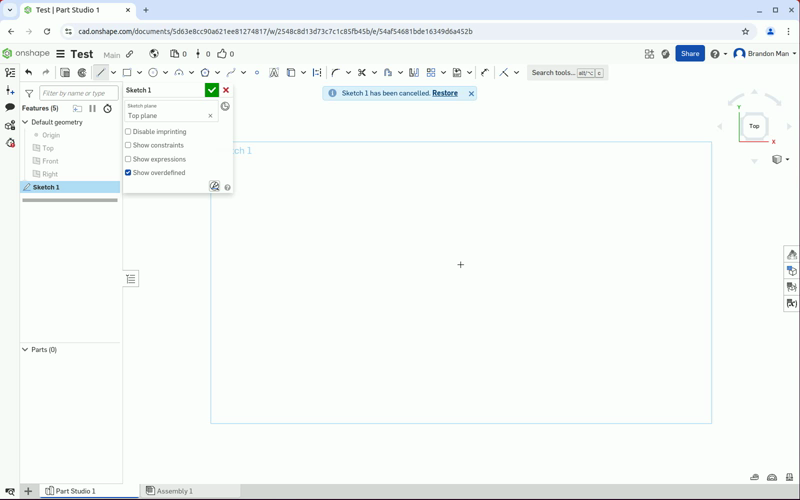
key_up(shift)
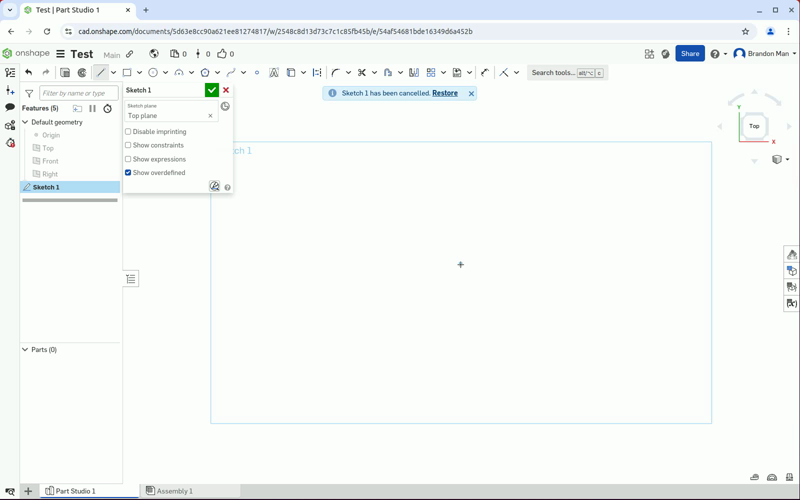
key_down(shift)
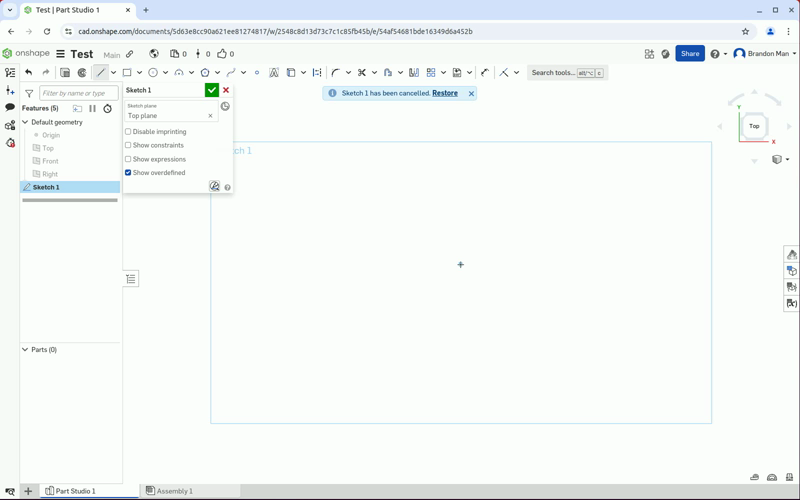
mouse_move(490, 264)
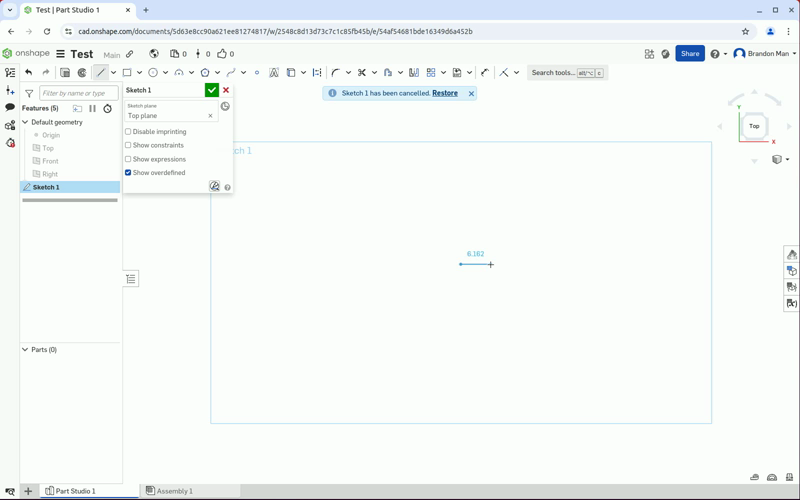
mouse_move(480, 264)
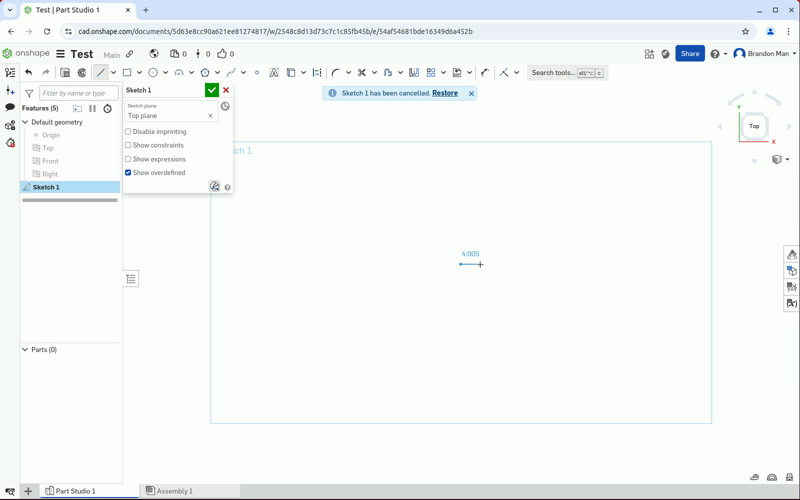
click(480, 264)
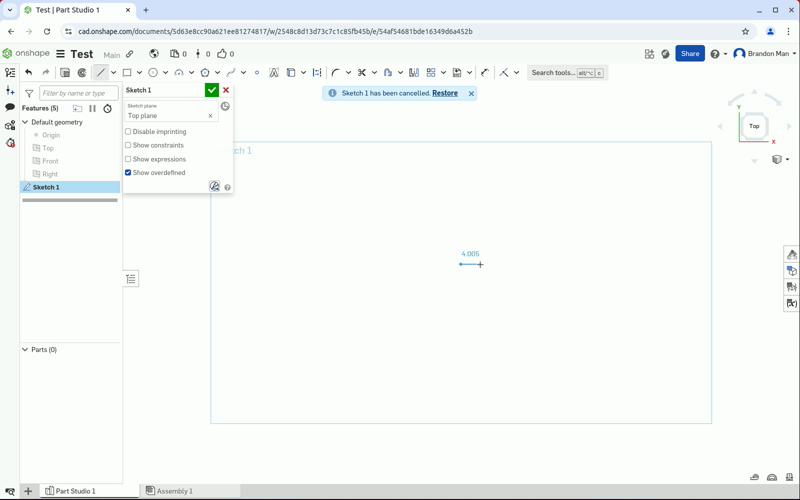
key_up(shift)
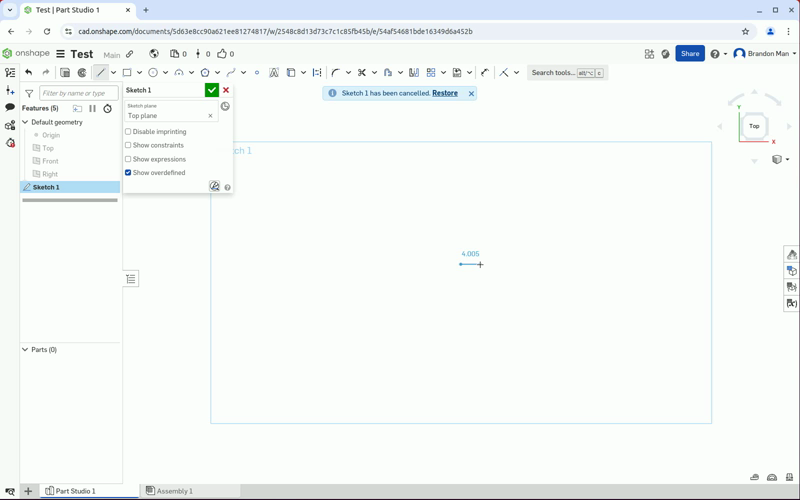
key_down(shift)
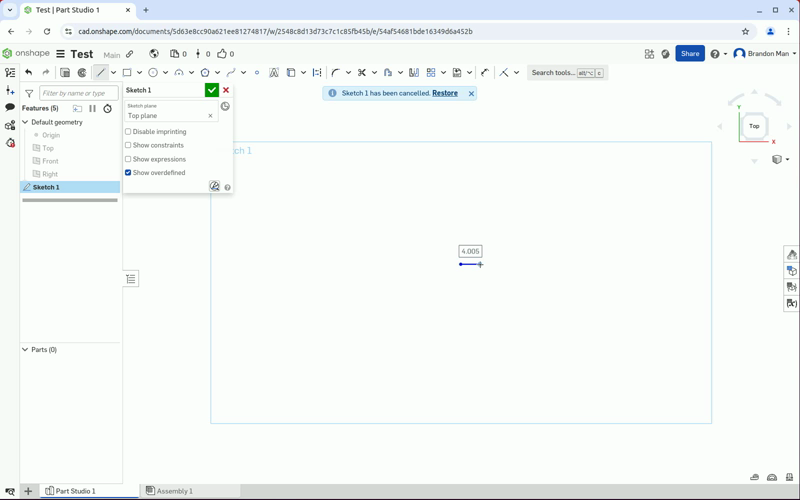
mouse_move(510, 264)
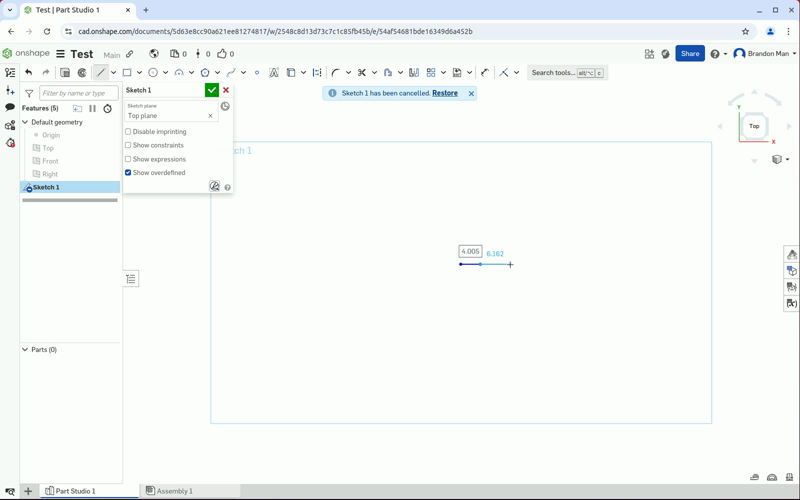
mouse_move(480, 207)
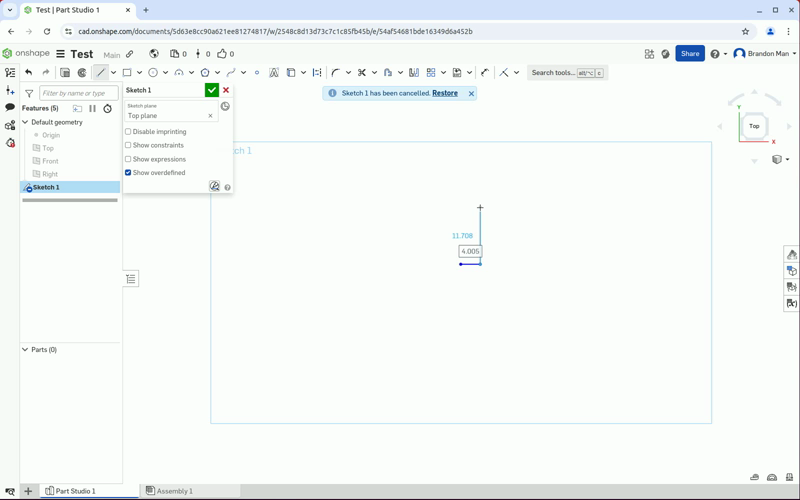
click(480, 207)
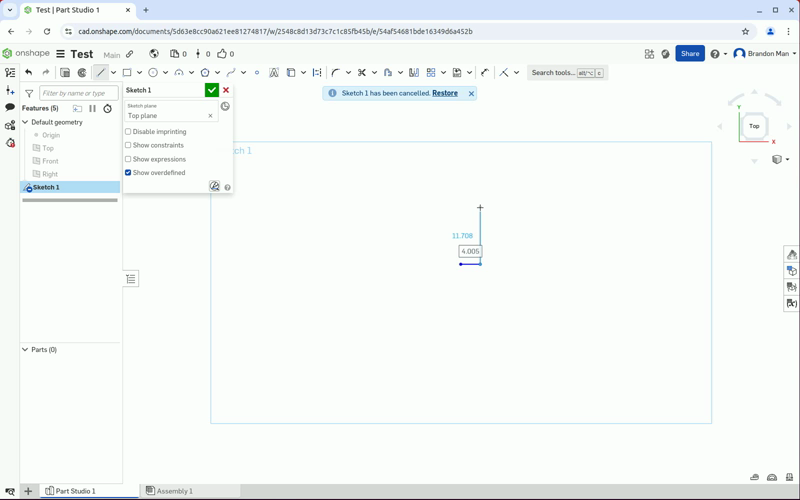
key_up(shift)
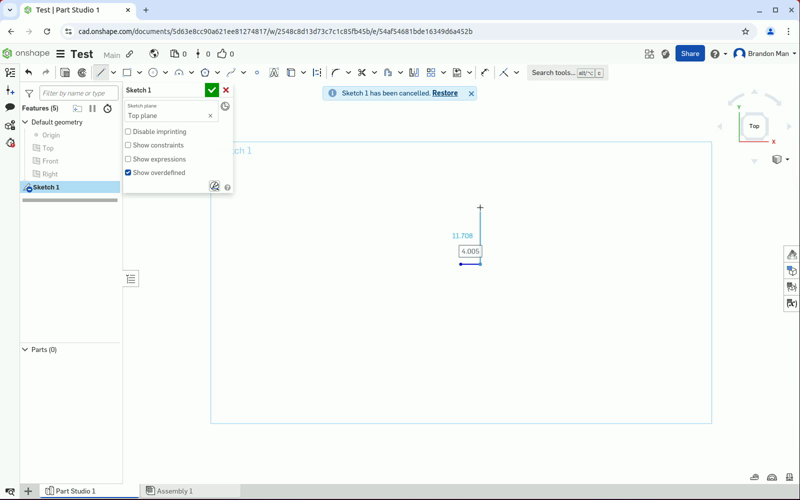
key_down(shift)
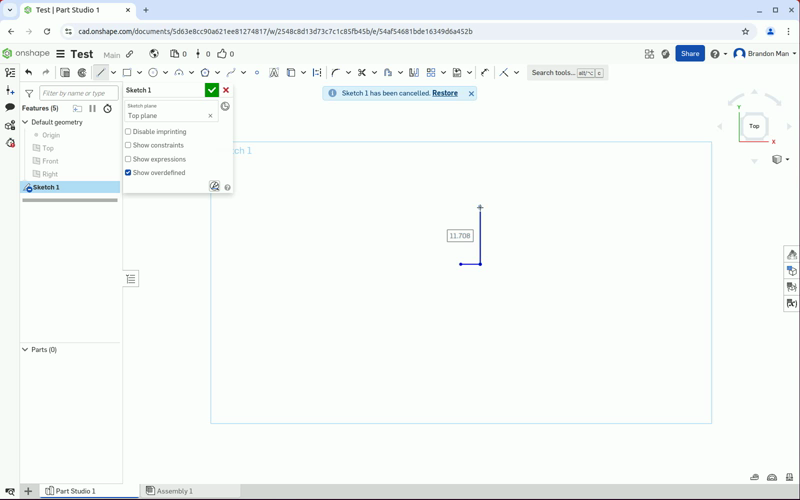
mouse_move(510, 207)
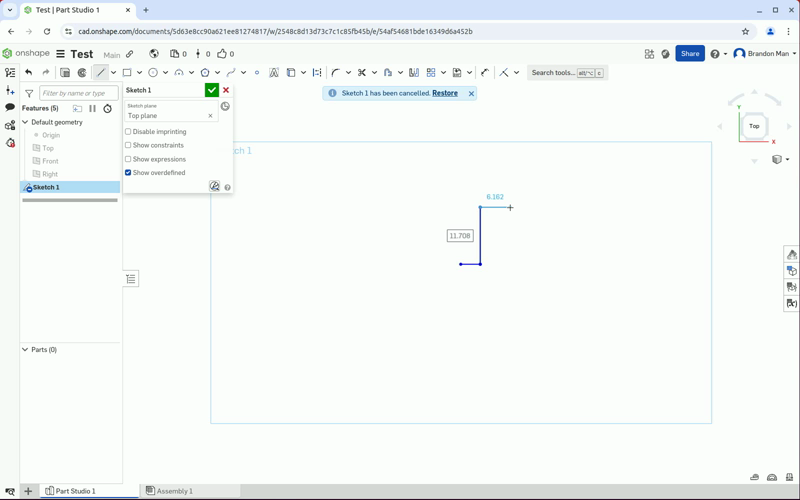
mouse_move(460, 207)
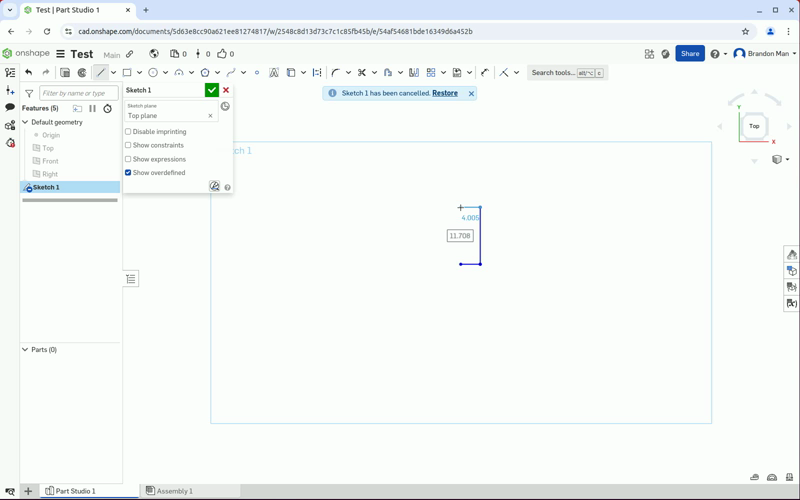
click(460, 207)
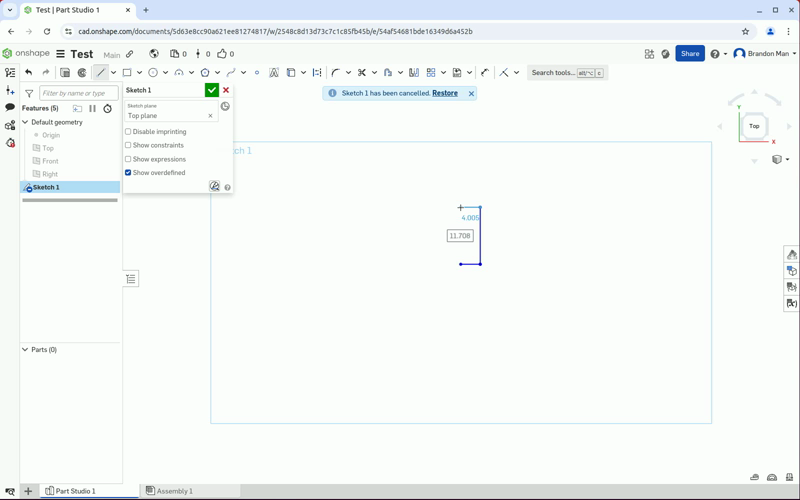
key_up(shift)
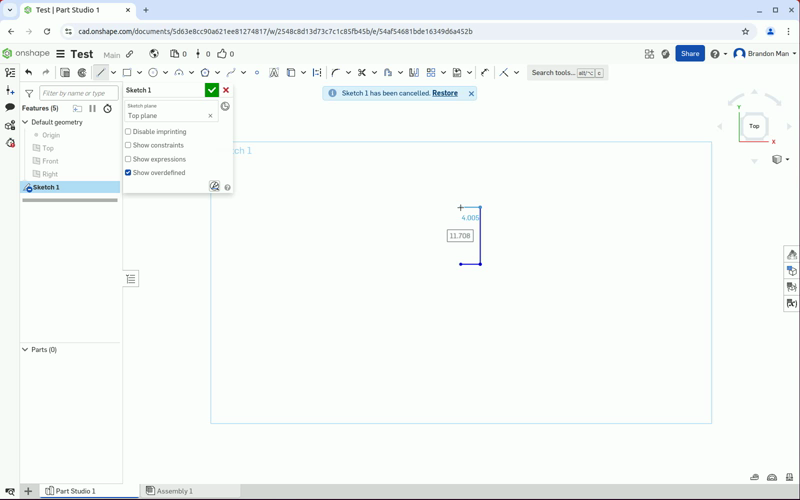
mouse_move(490, 207)
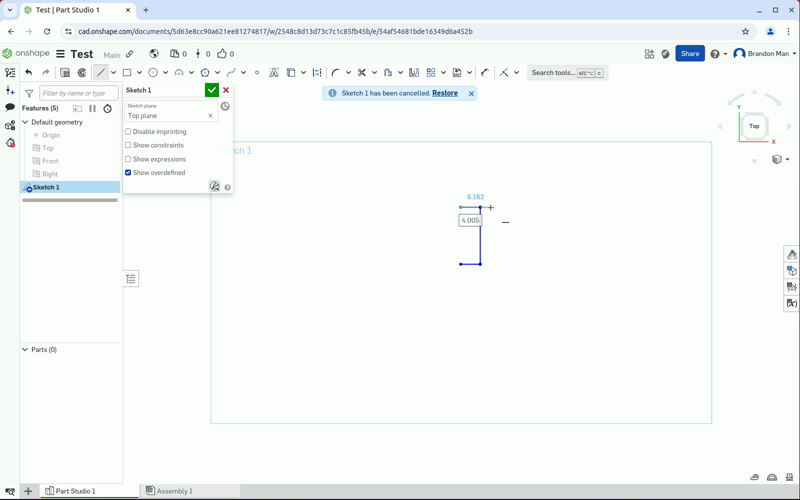
key_down(shift)
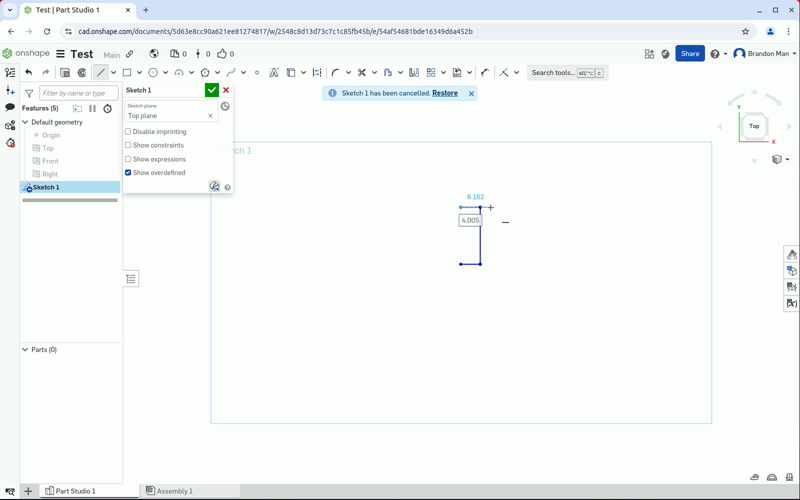
mouse_move(460, 264)
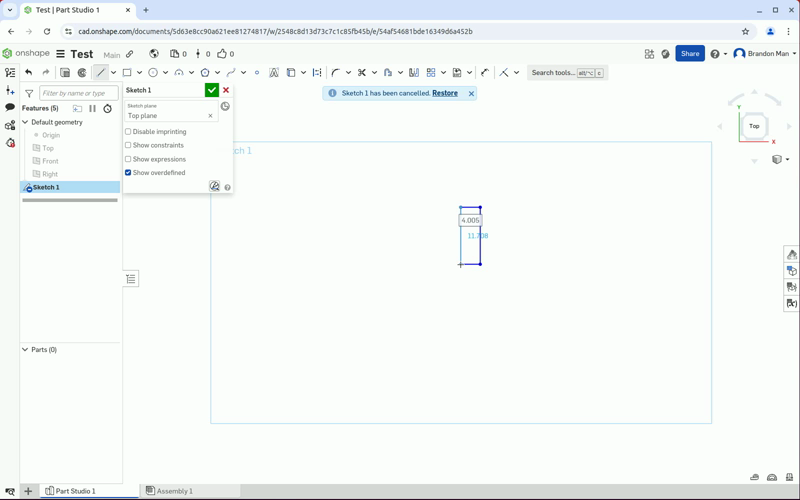
key_up(shift)
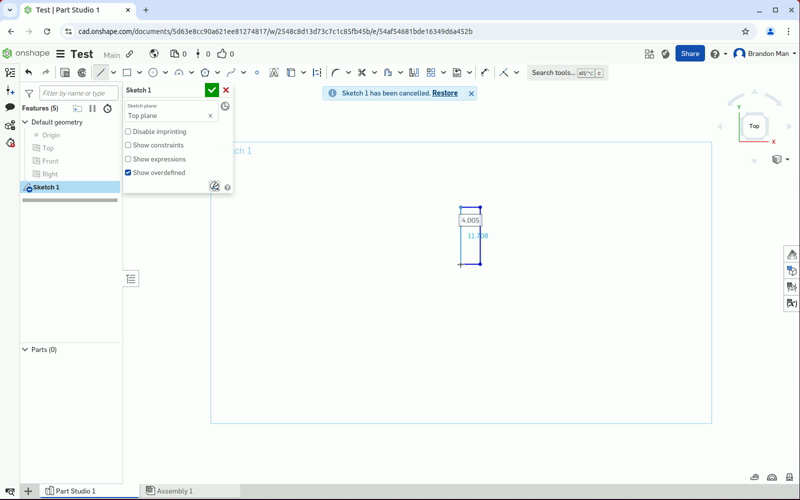
click(460, 264)
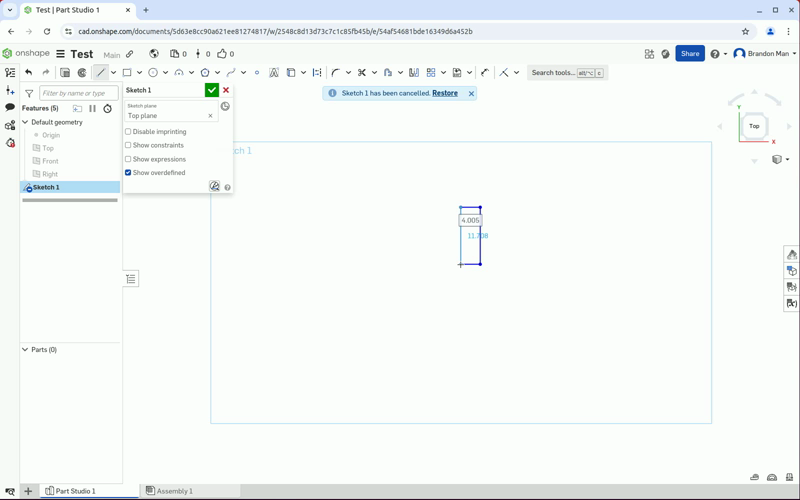
key(esc)
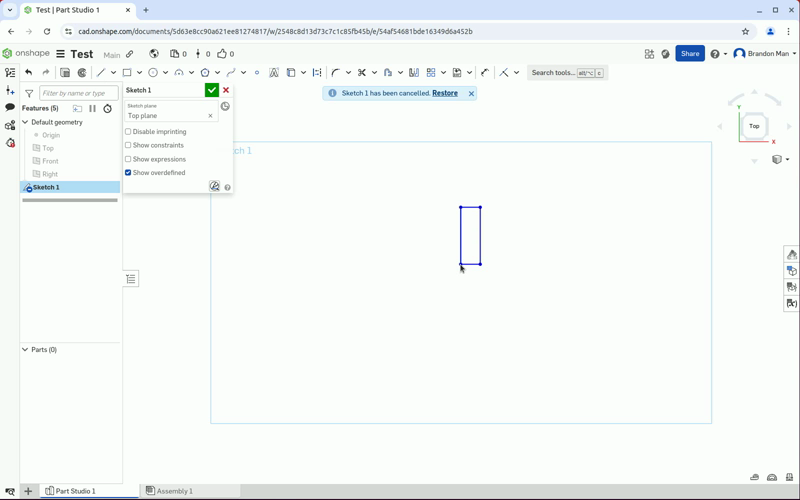
mouse_move(465, 262)
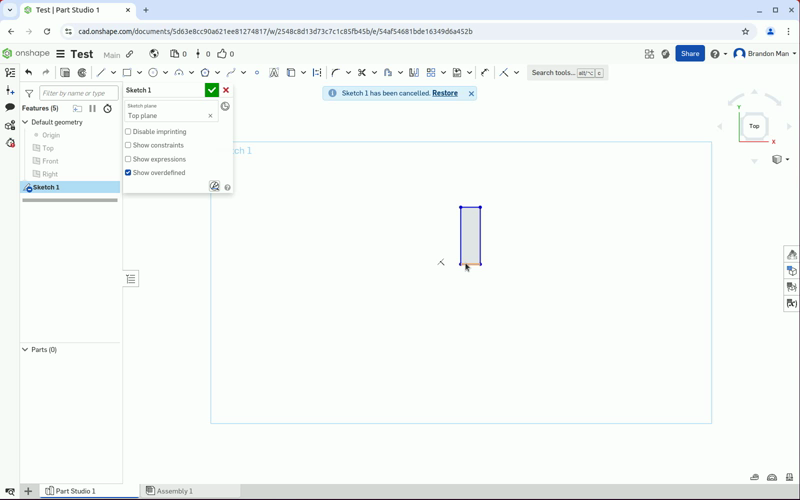
scroll(6)
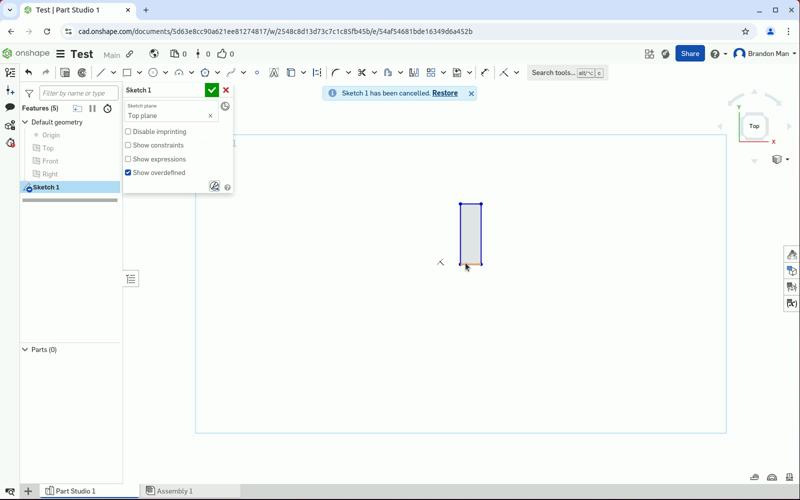
scroll(6)
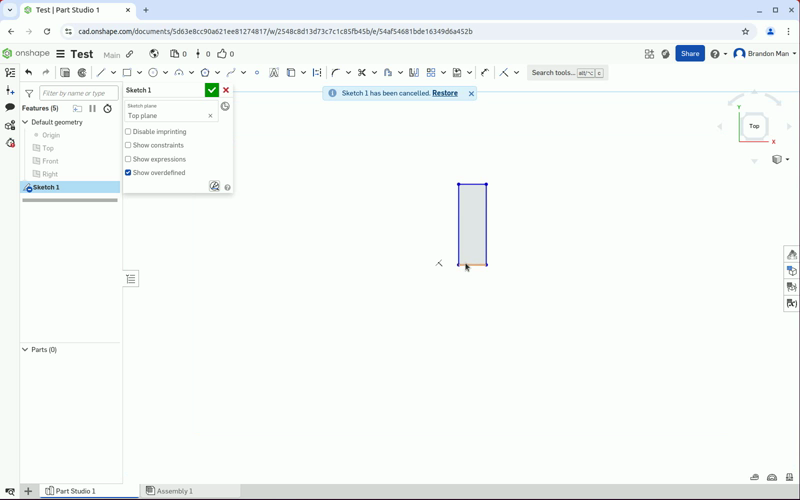
scroll(6)
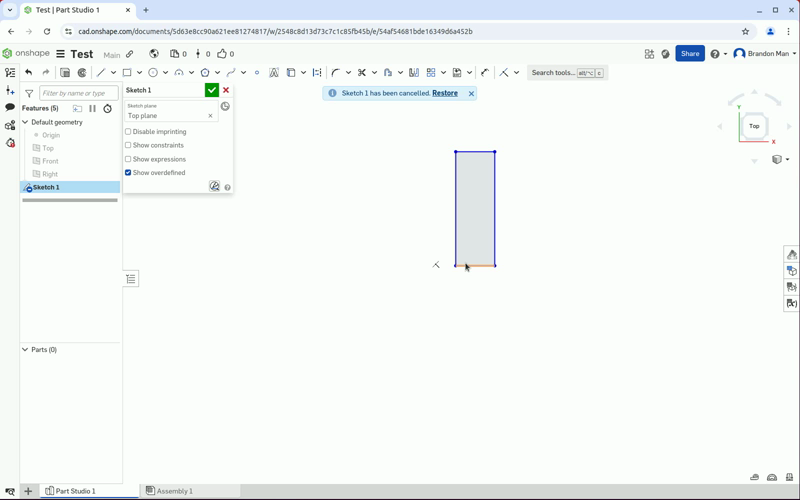
scroll(6)
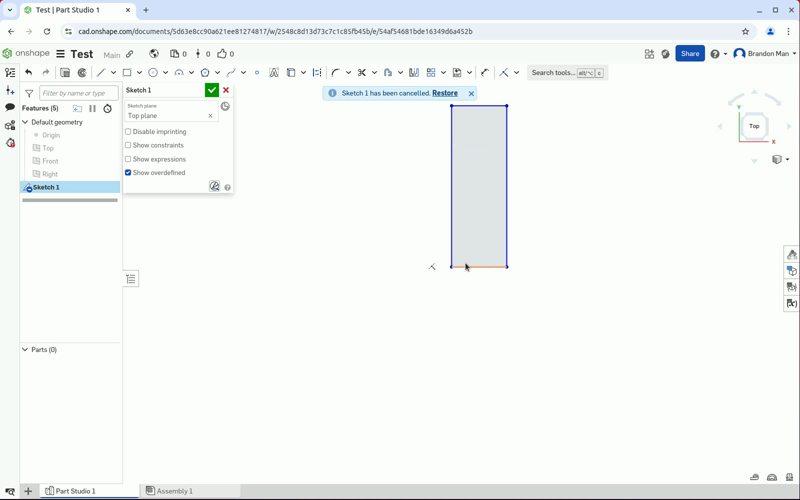
scroll(6)
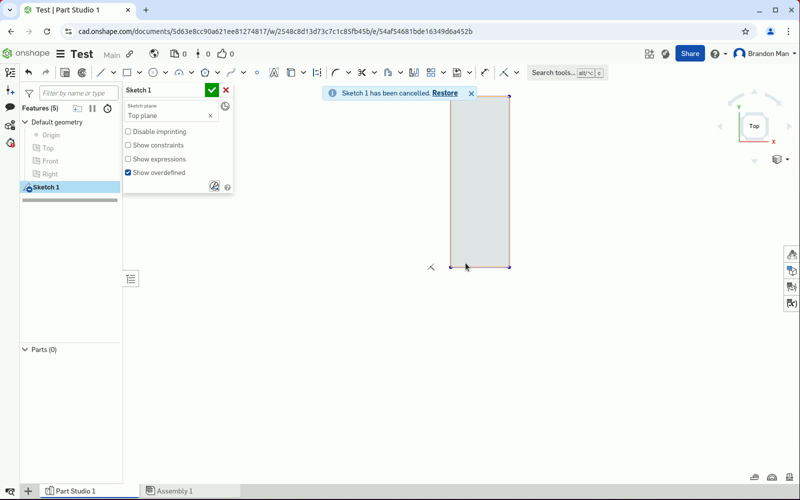
scroll(6)
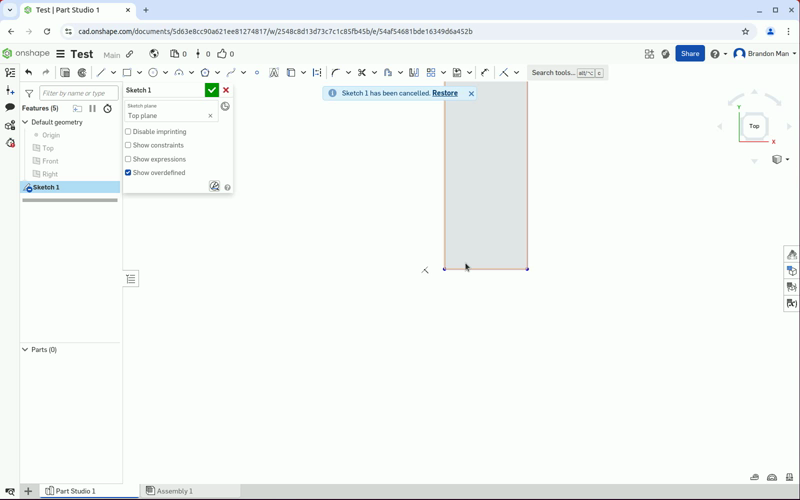
scroll(6)
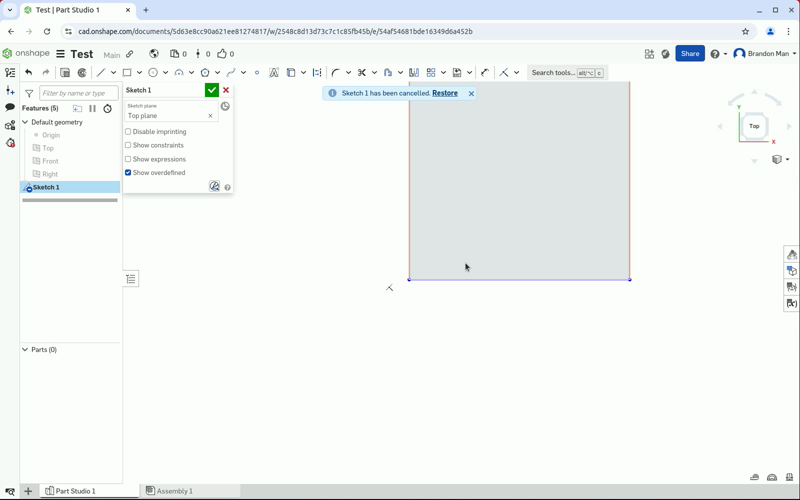
click(465, 262)
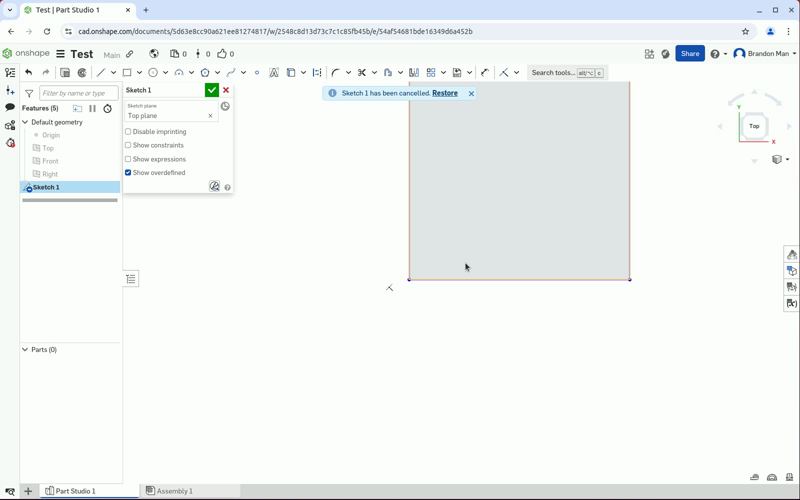
scroll(-6)
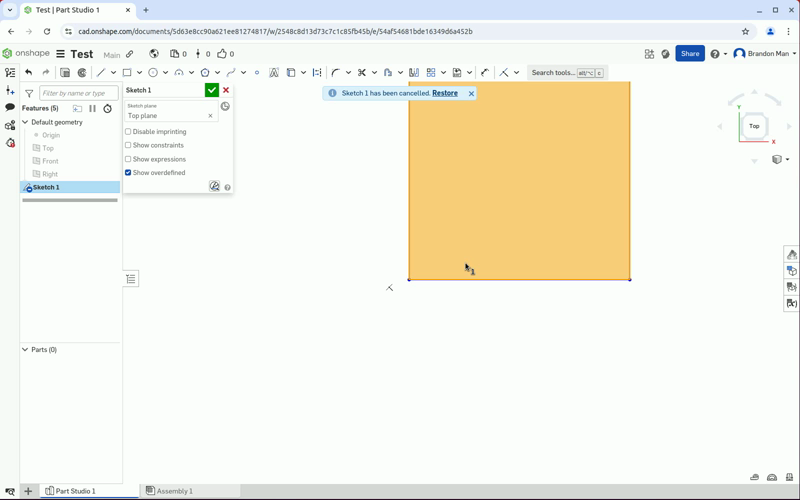
scroll(-6)
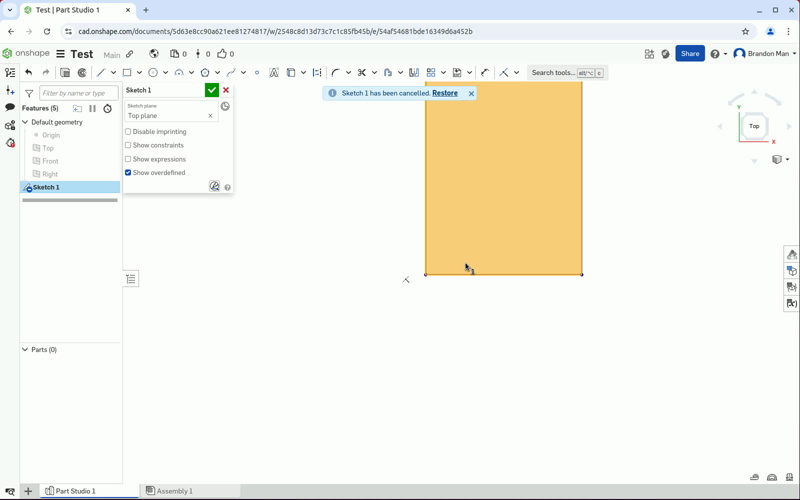
scroll(-6)
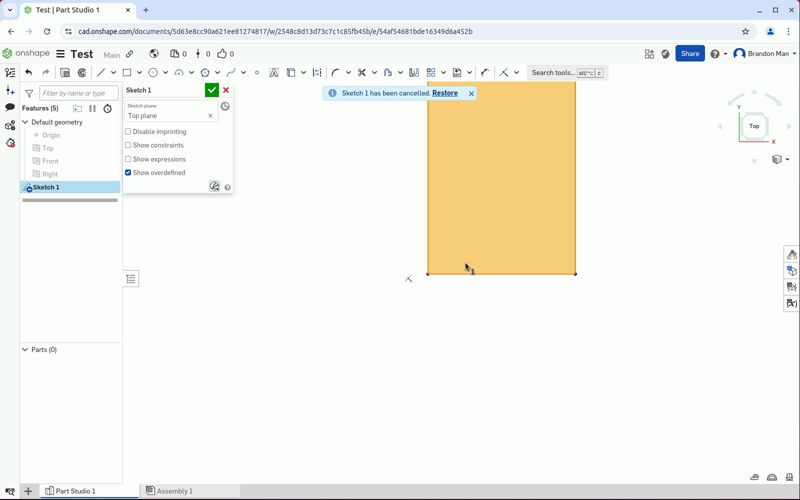
scroll(-6)
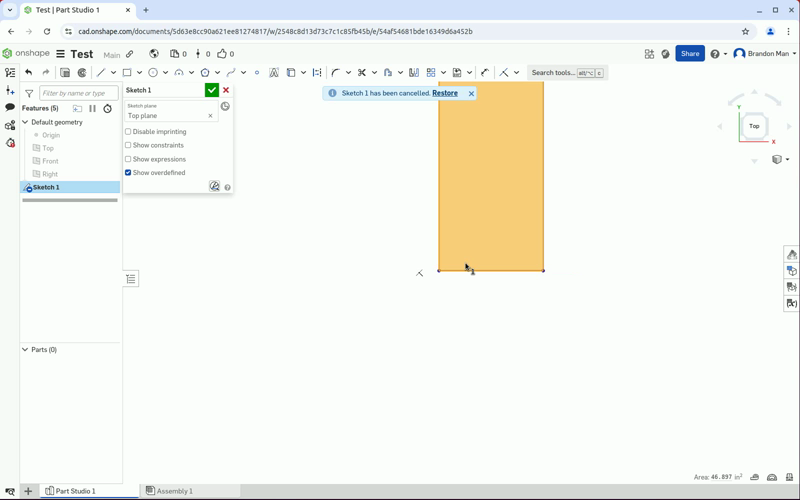
scroll(-6)
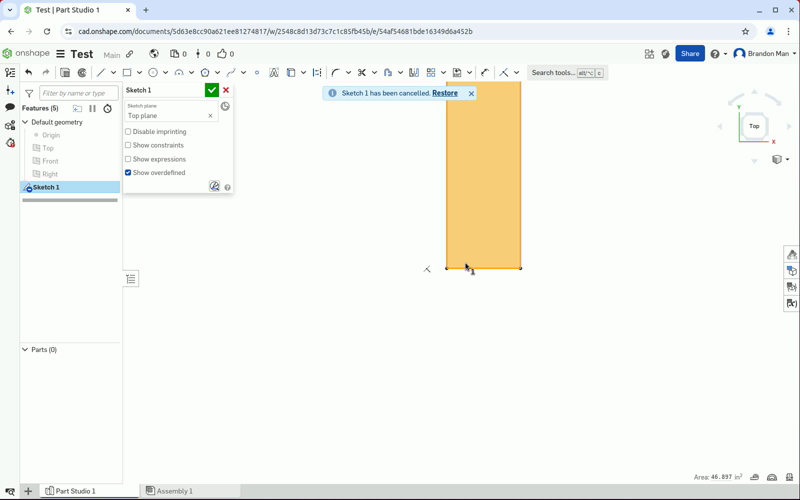
scroll(-6)
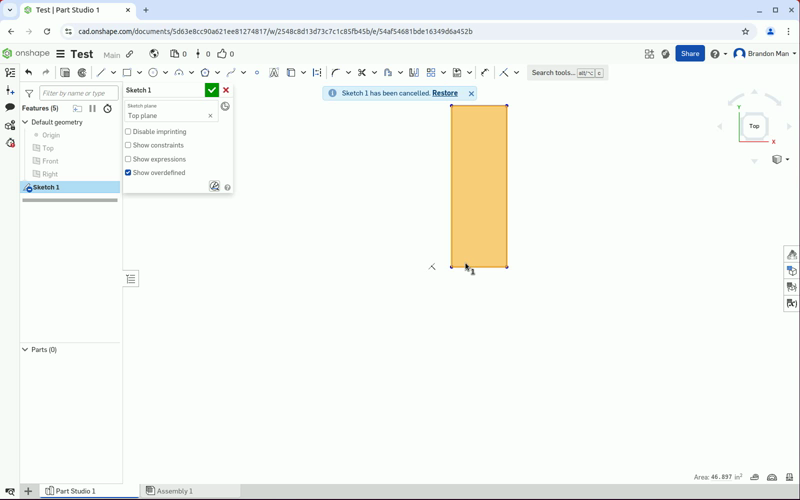
scroll(-6)
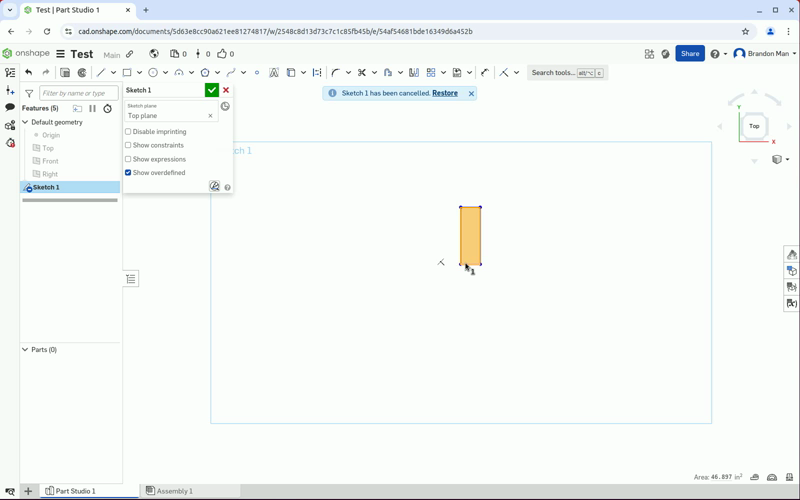
mouse_move(73, 352)
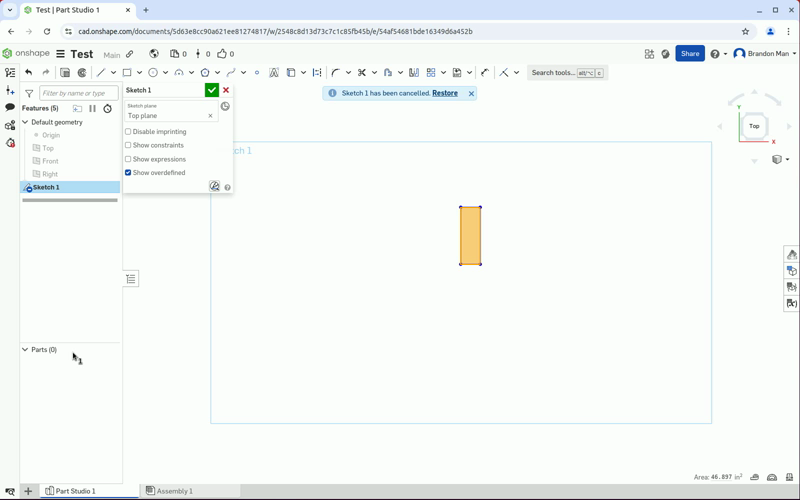
key(shift+y)
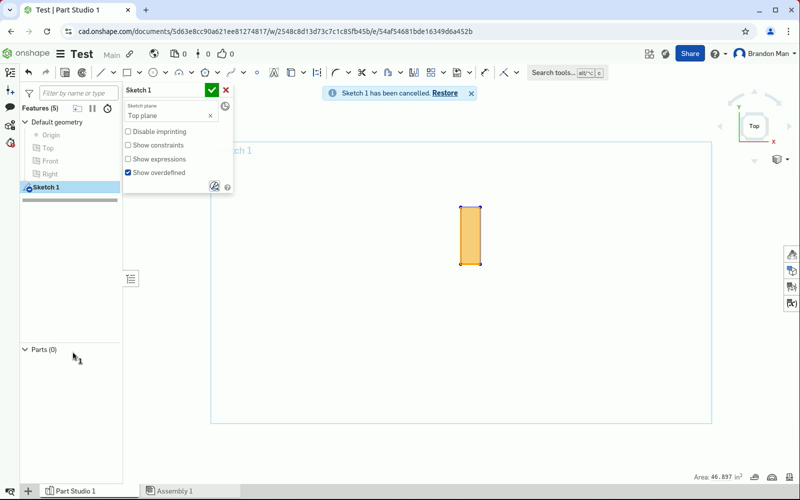
key(shift+e)
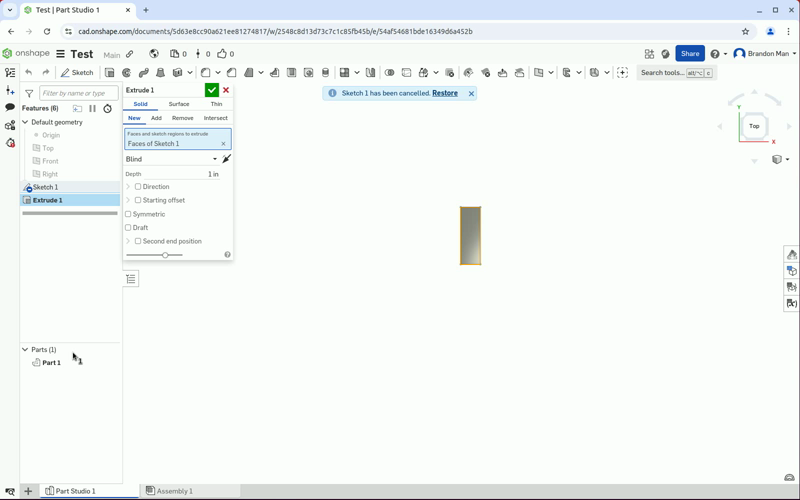
mouse_move(143, 106)
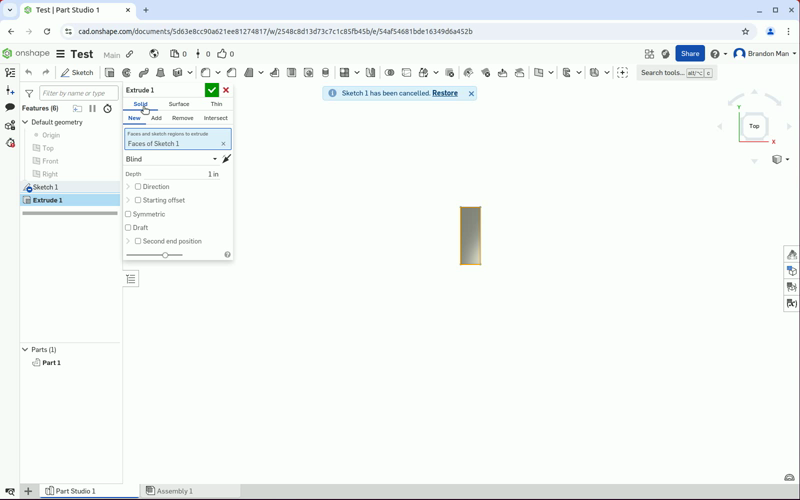
click(143, 106)
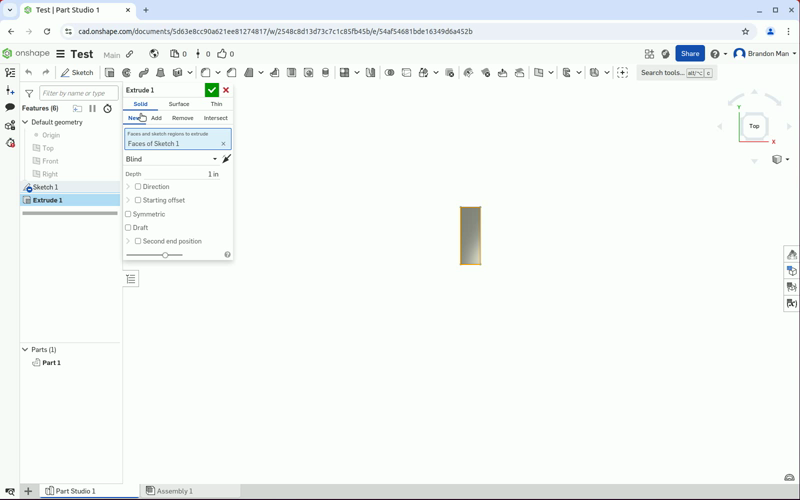
mouse_move(137, 120)
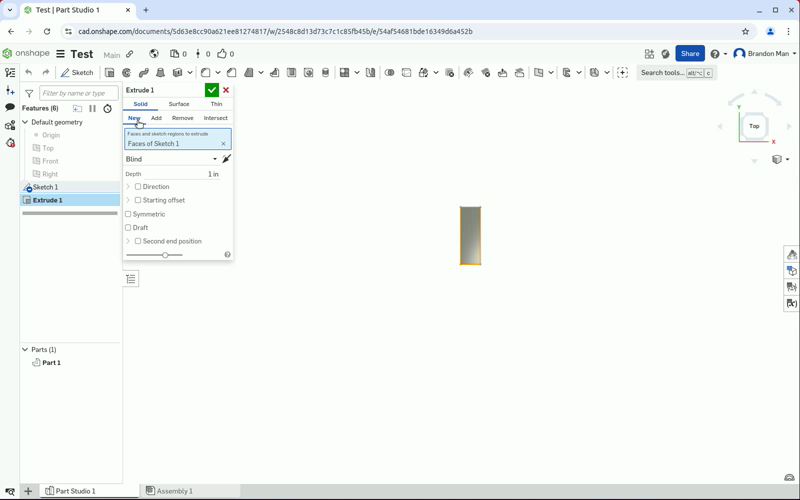
click(137, 120)
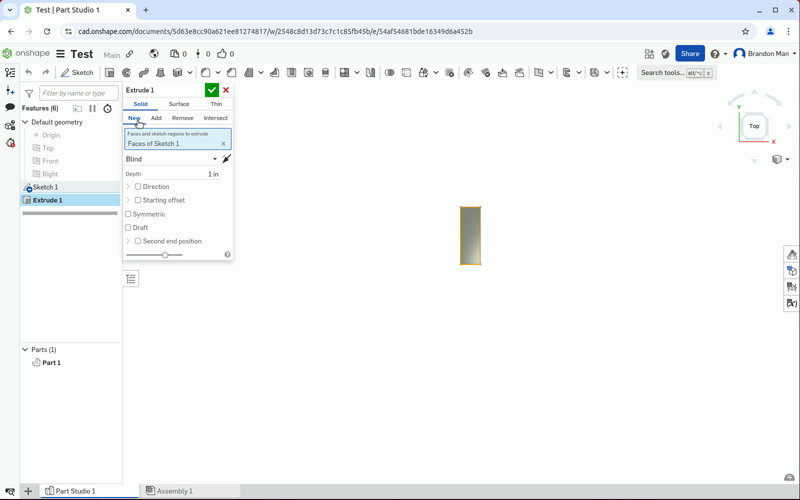
key(tab, 4)
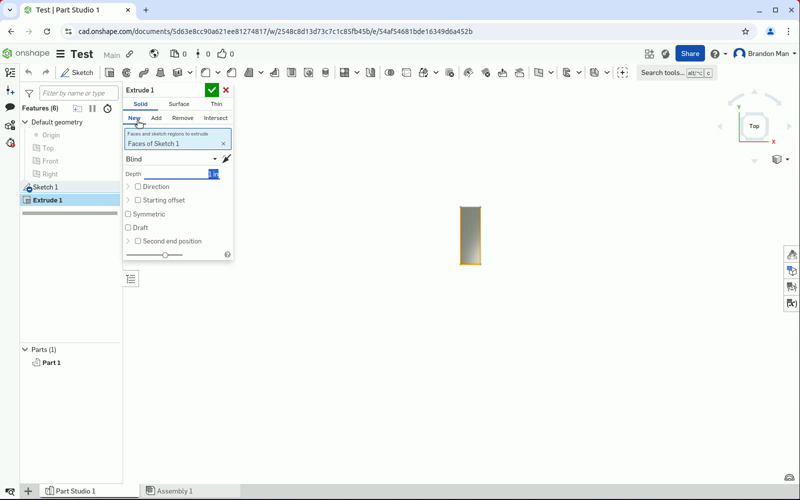
text(15.405)
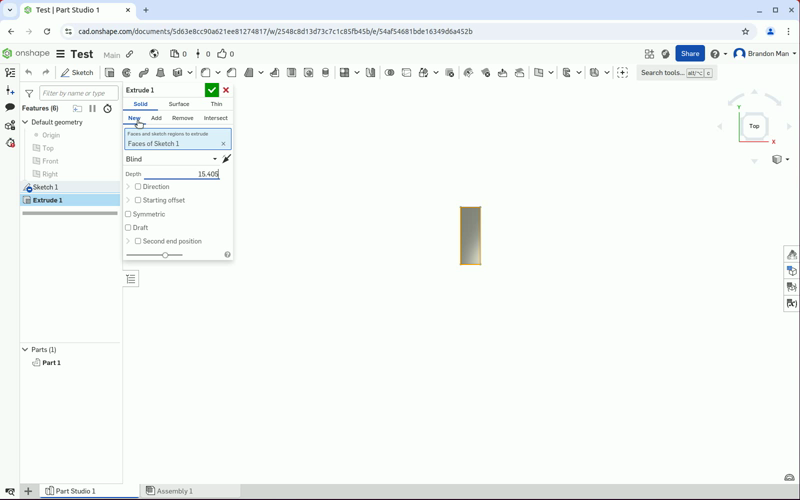
key(enter)
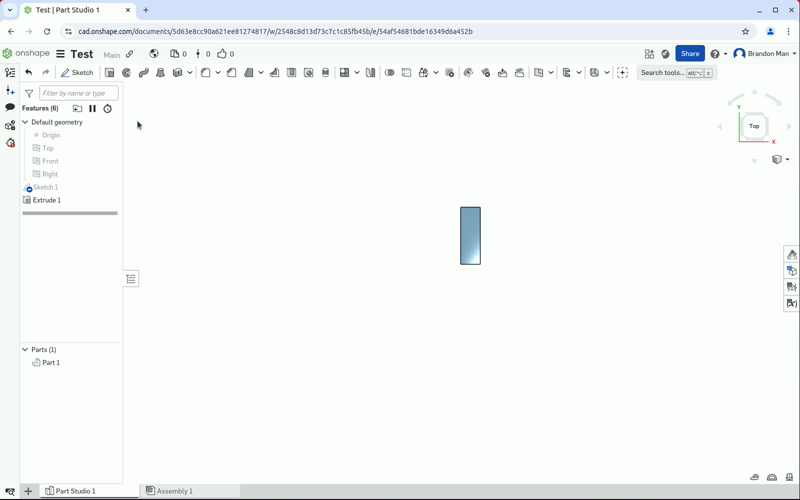
key(shift+h)
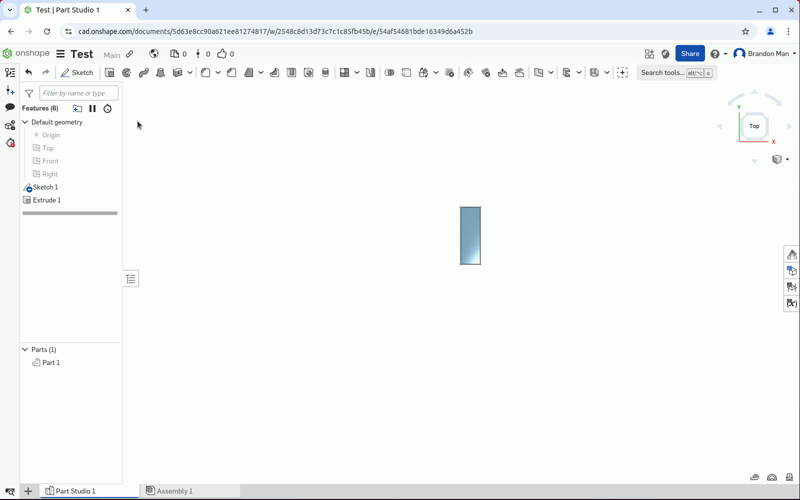
key(shift+h)
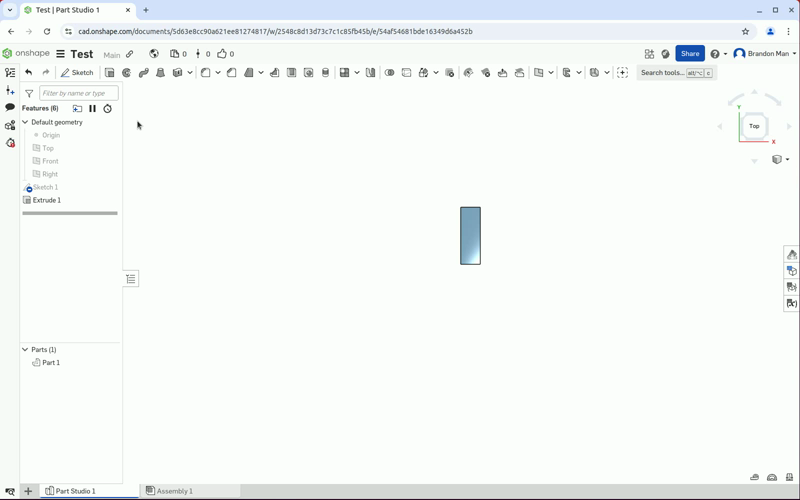
mouse_move(73, 189)
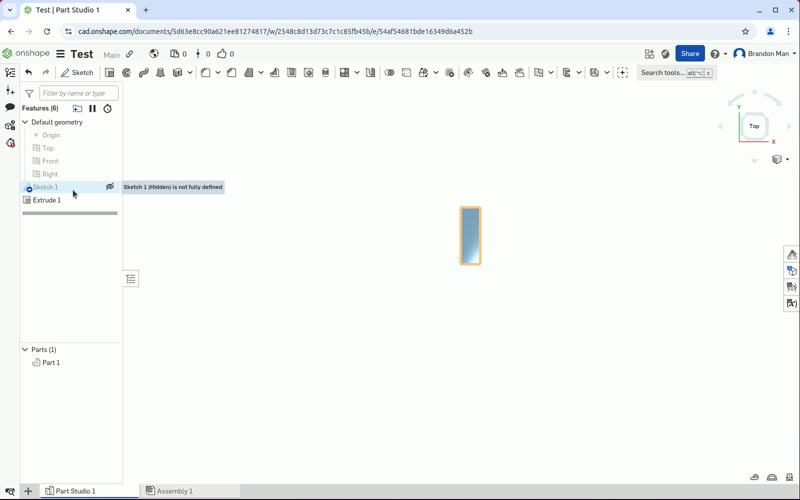
click(73, 189)
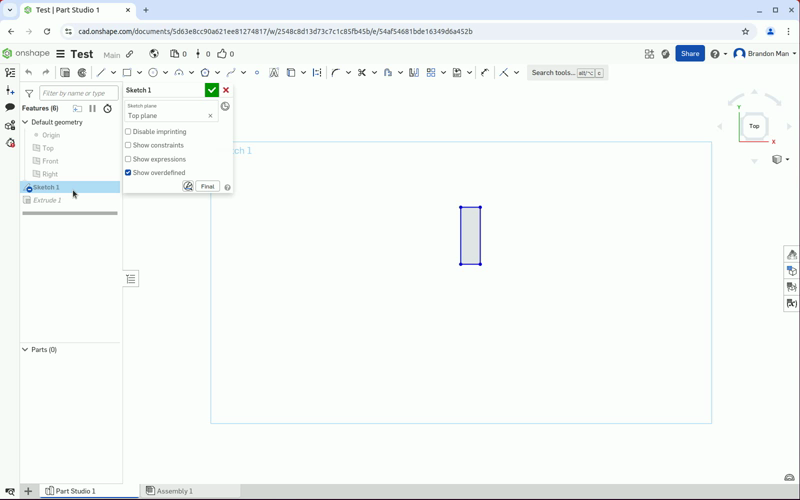
mouse_move(229, 92)
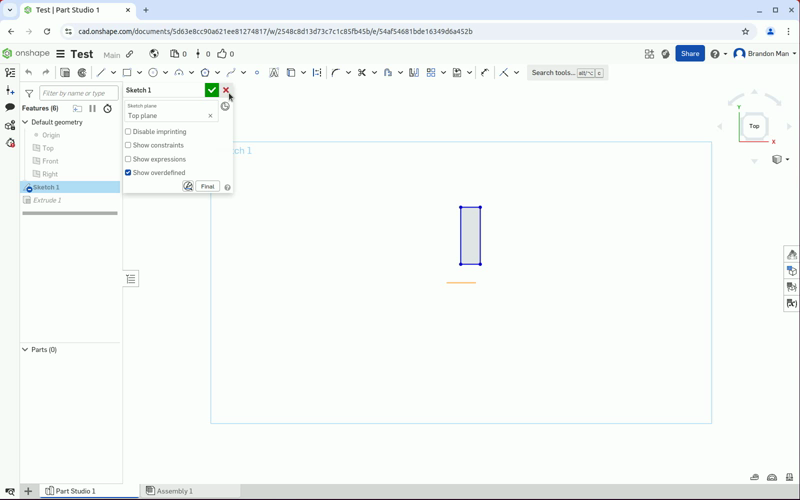
click(229, 92)
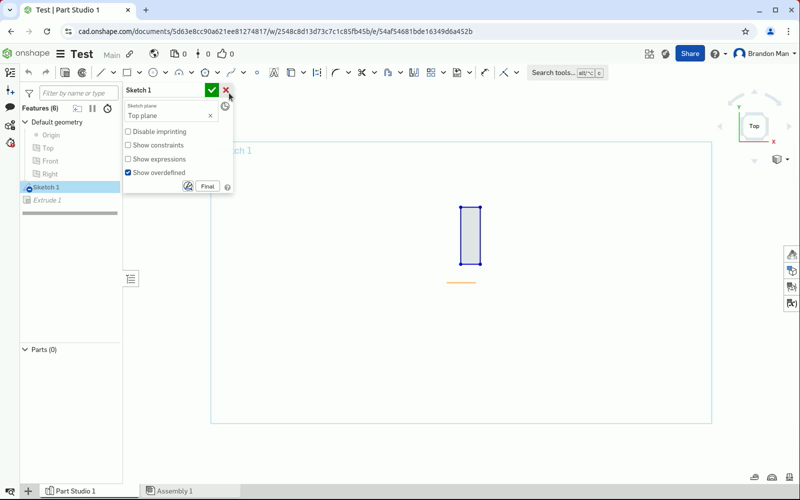
key(shift+s)
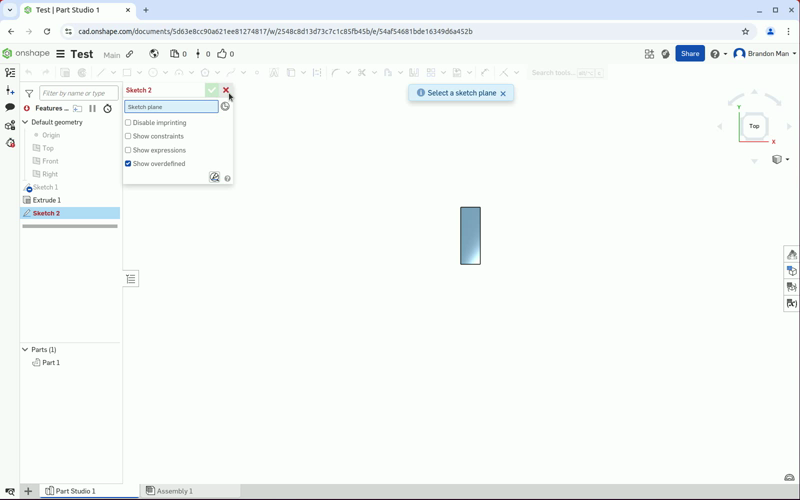
mouse_move(73, 150)
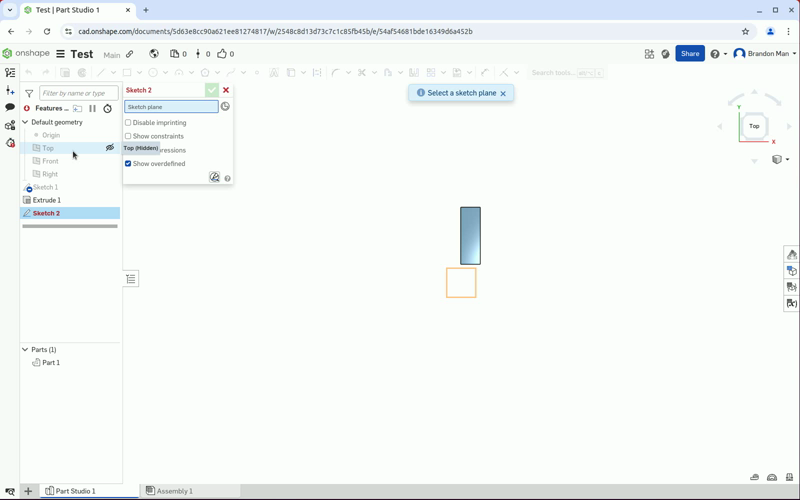
click(73, 150)
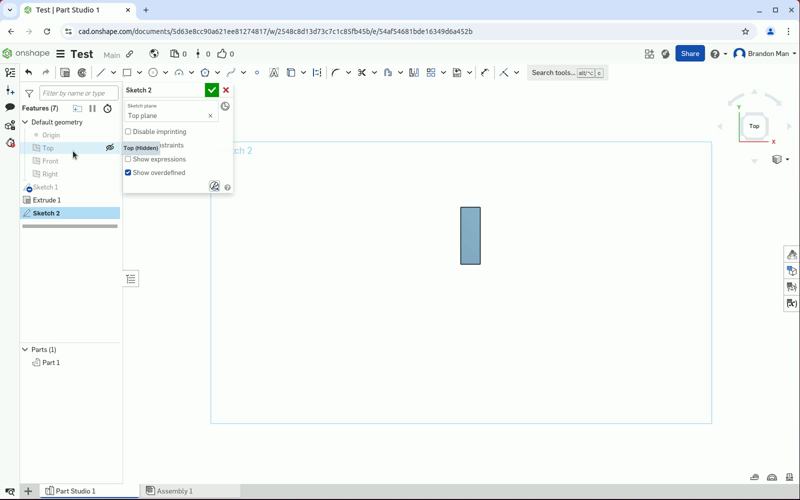
mouse_move(73, 352)
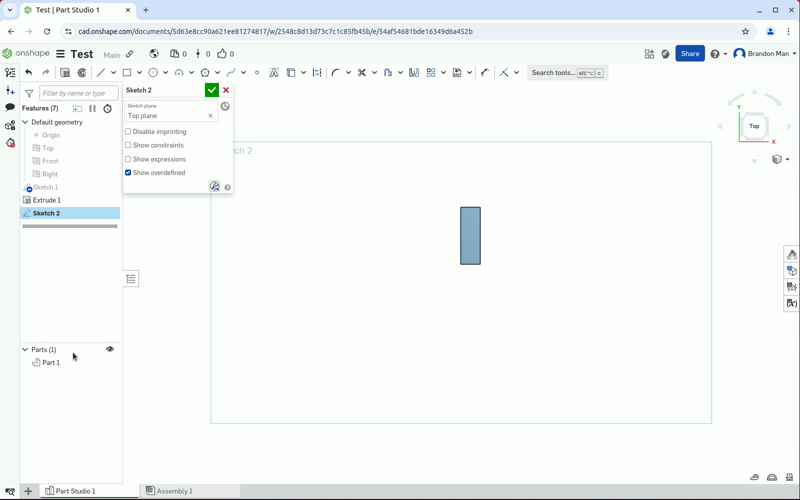
key(y)
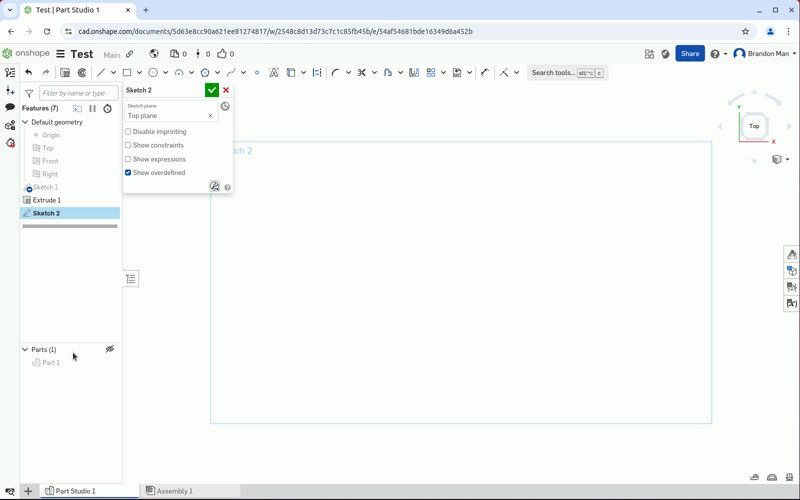
key(l)
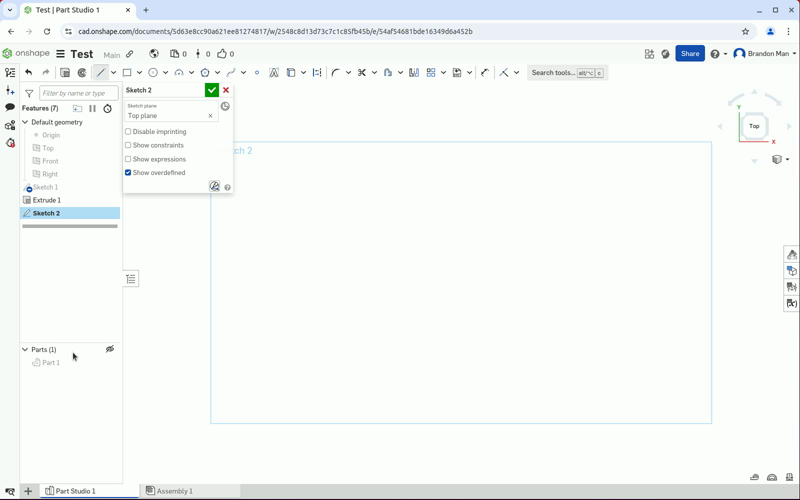
key_down(shift)
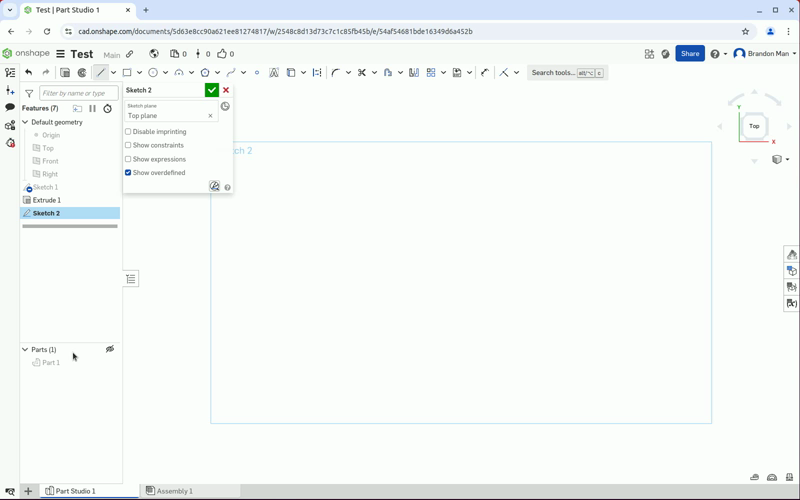
mouse_move(460, 282)
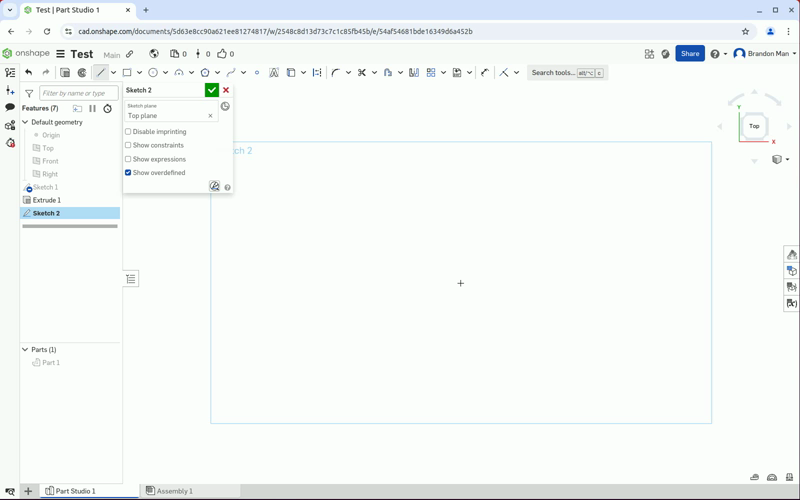
click(460, 282)
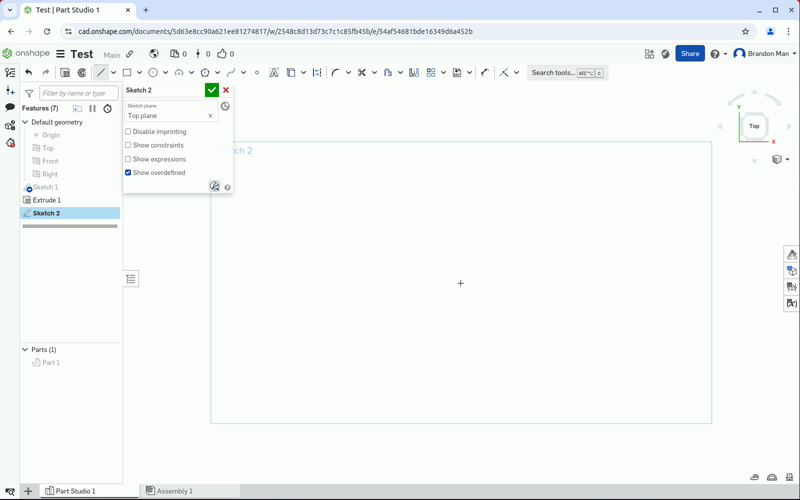
key_up(shift)
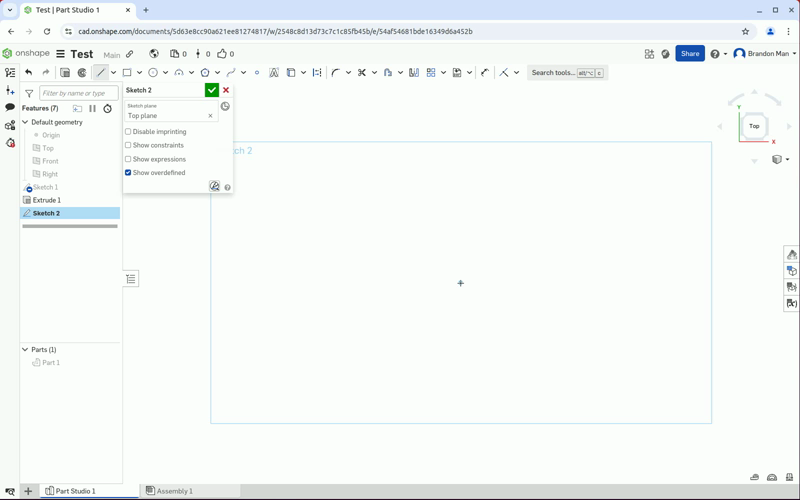
key_down(shift)
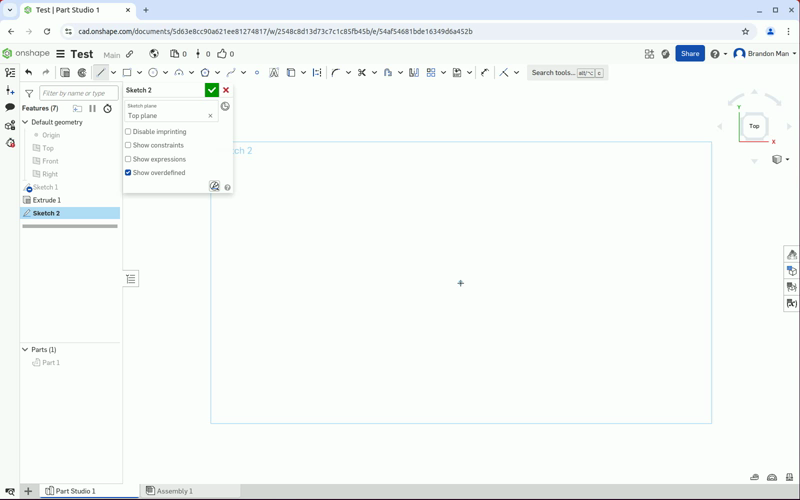
mouse_move(490, 282)
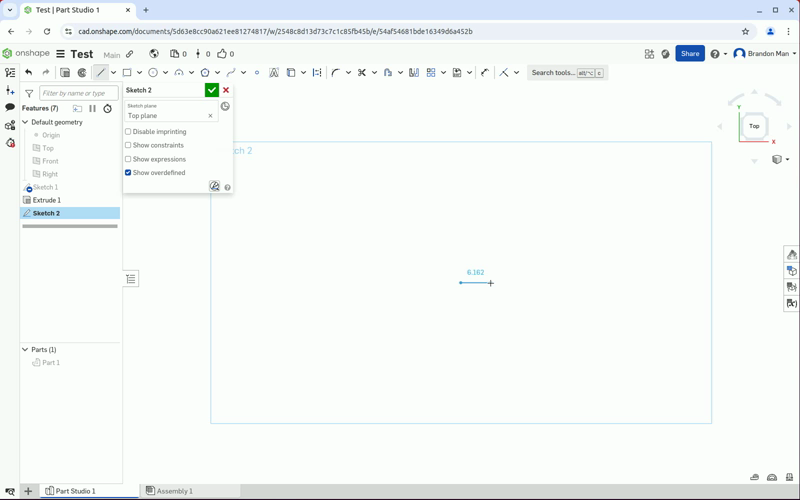
mouse_move(517, 282)
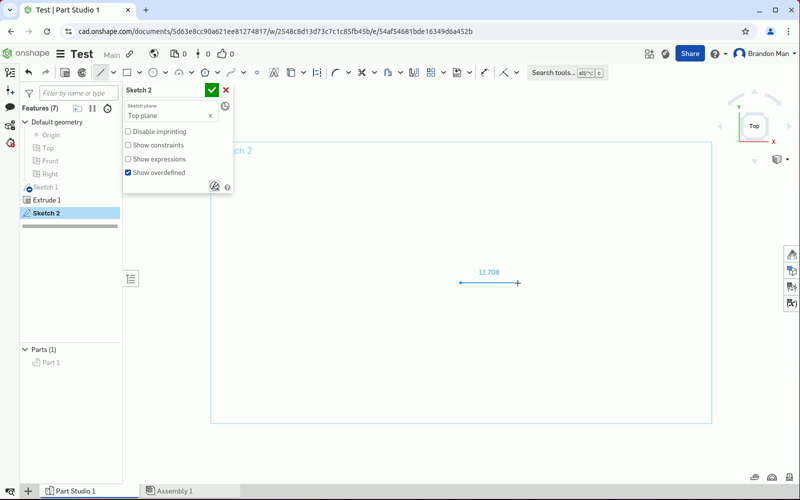
click(517, 282)
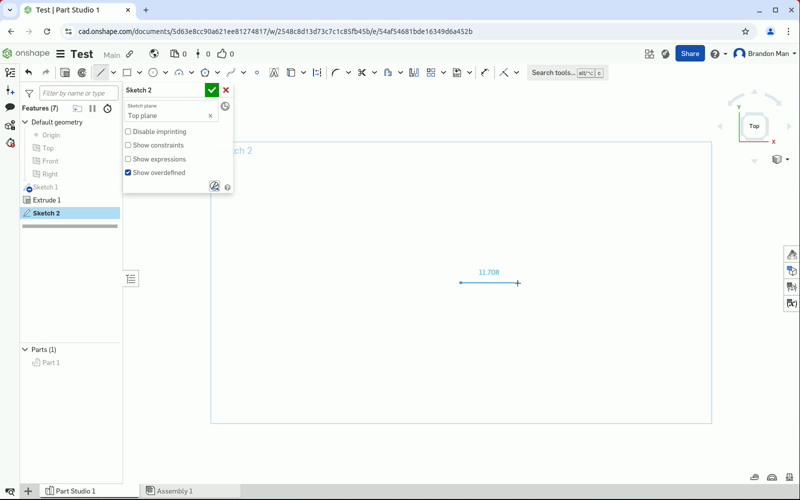
key_up(shift)
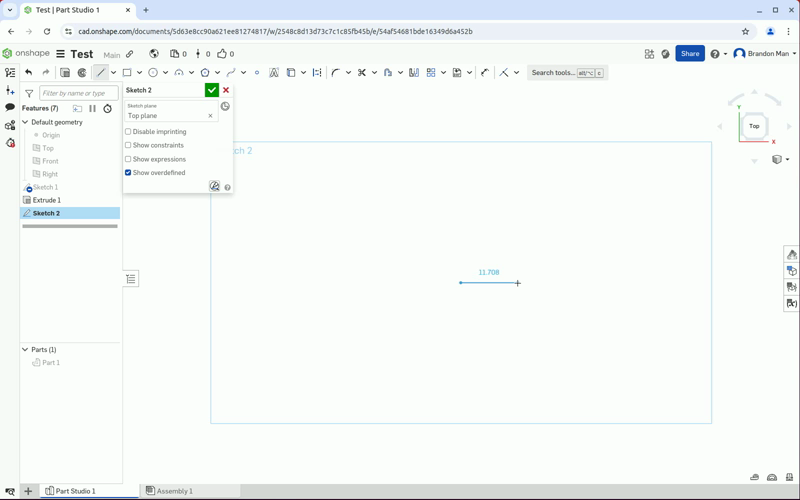
key_down(shift)
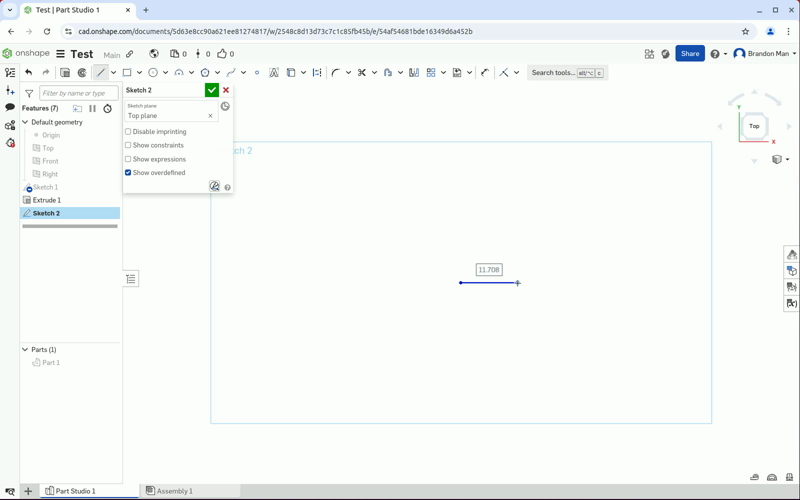
mouse_move(547, 282)
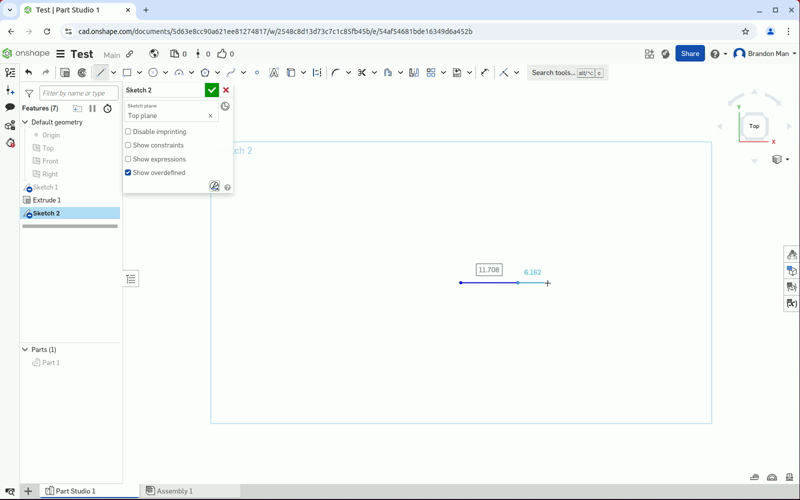
mouse_move(517, 245)
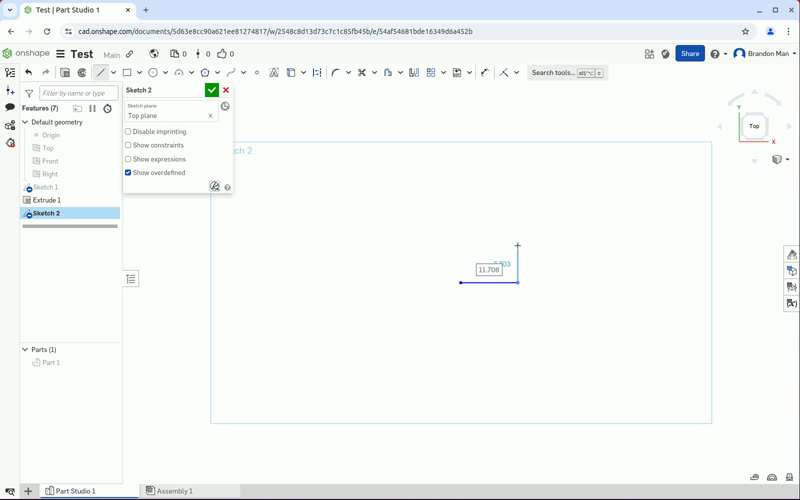
click(517, 245)
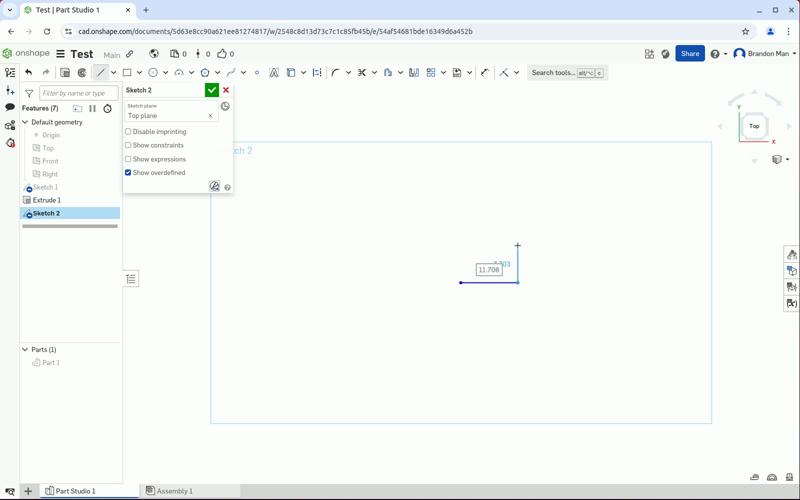
key_up(shift)
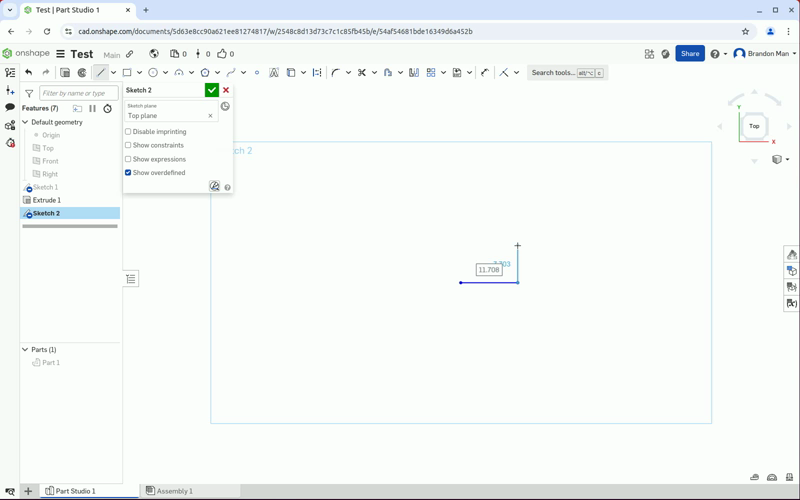
key_down(shift)
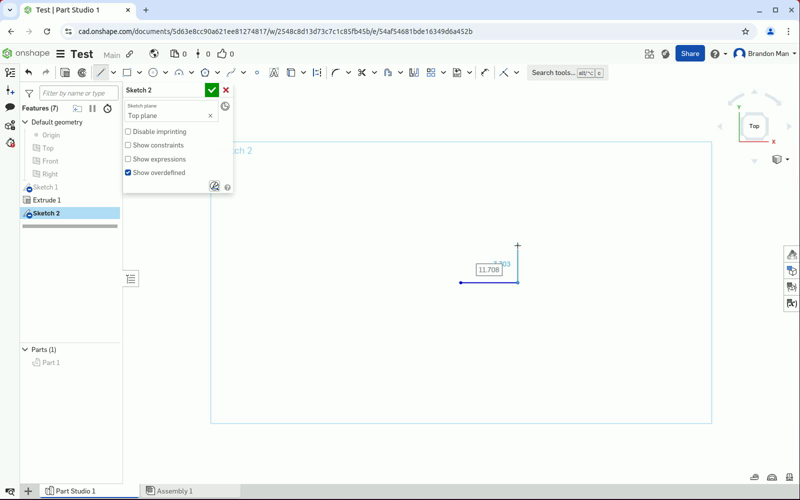
mouse_move(547, 245)
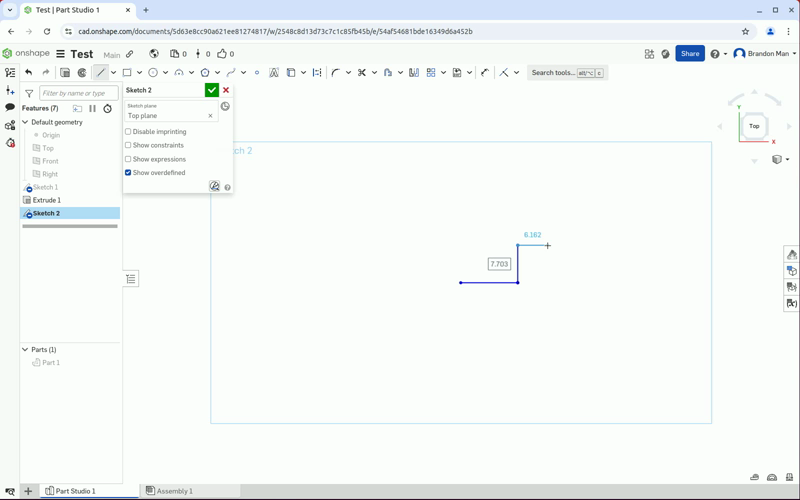
mouse_move(573, 245)
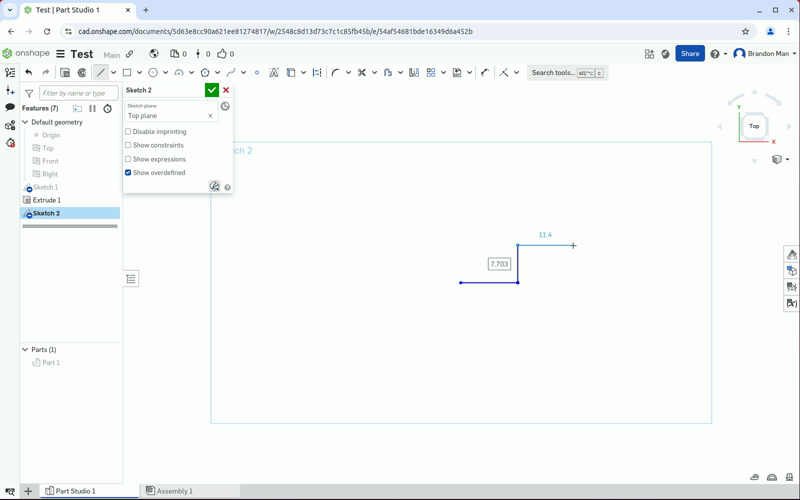
click(573, 245)
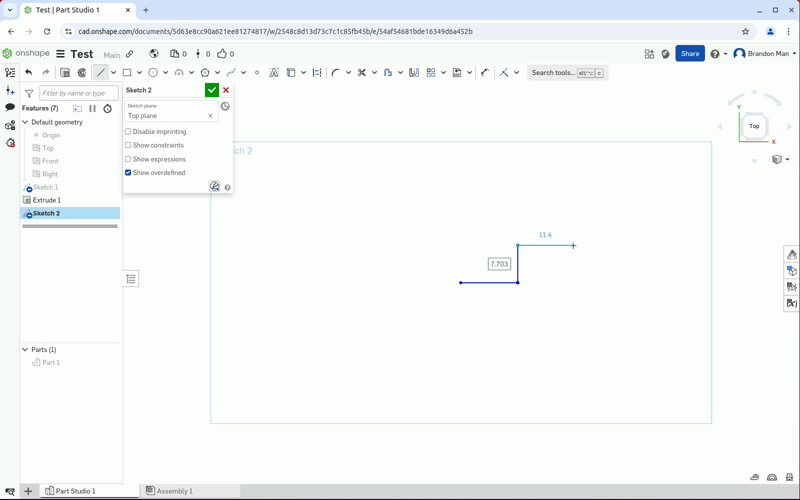
key_up(shift)
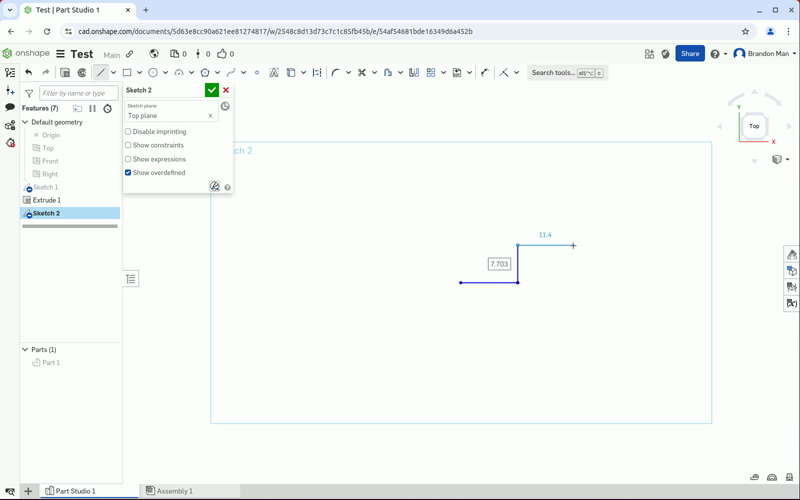
key_down(shift)
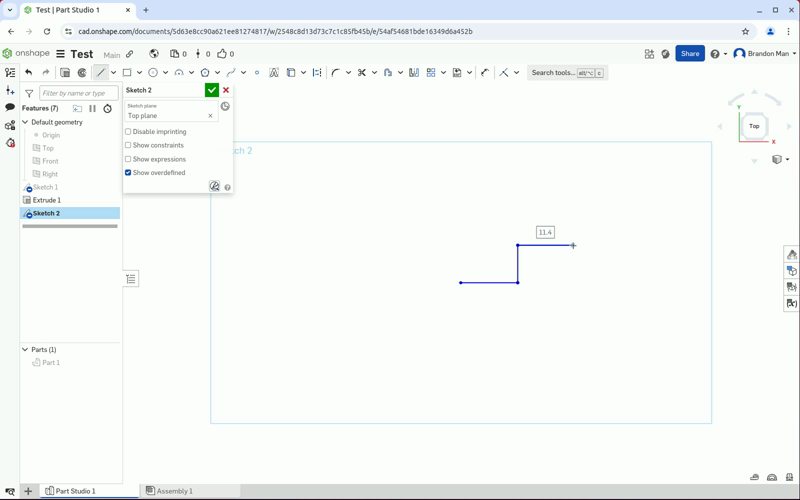
mouse_move(589, 245)
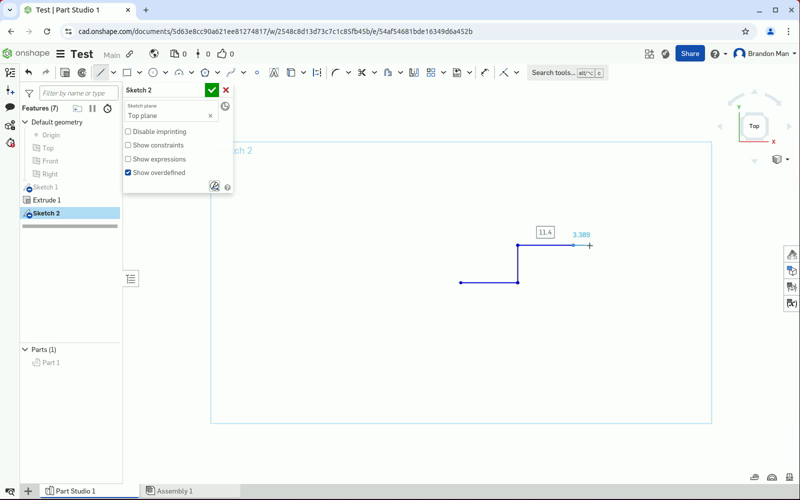
mouse_move(573, 208)
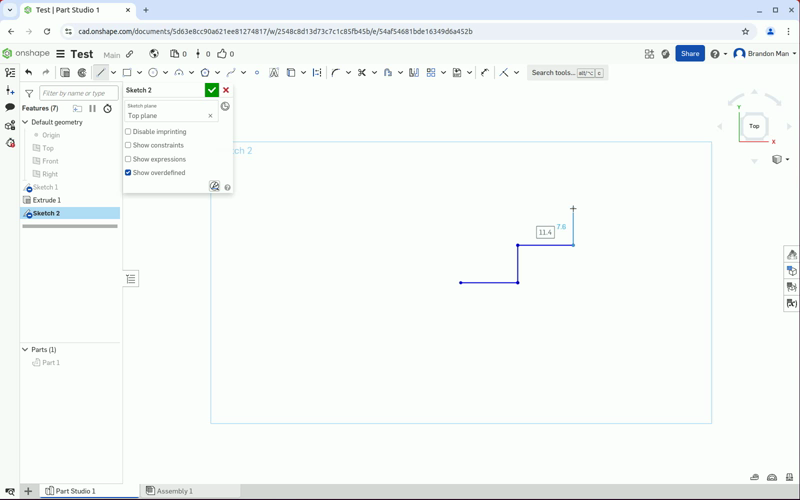
click(573, 208)
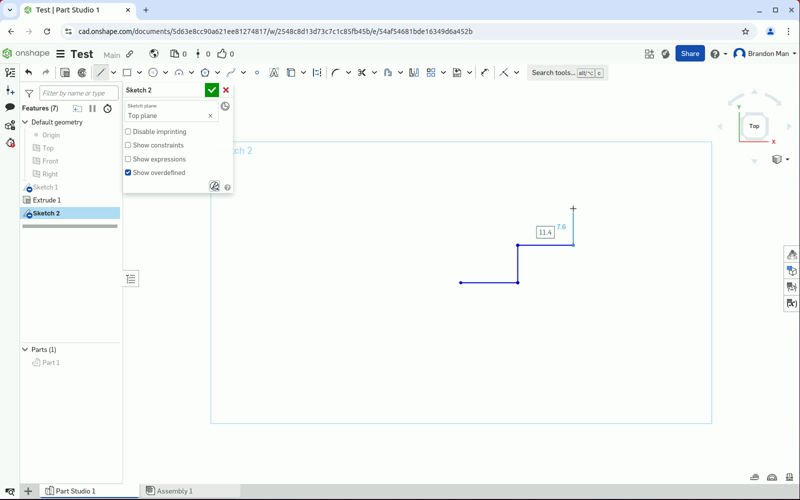
key_up(shift)
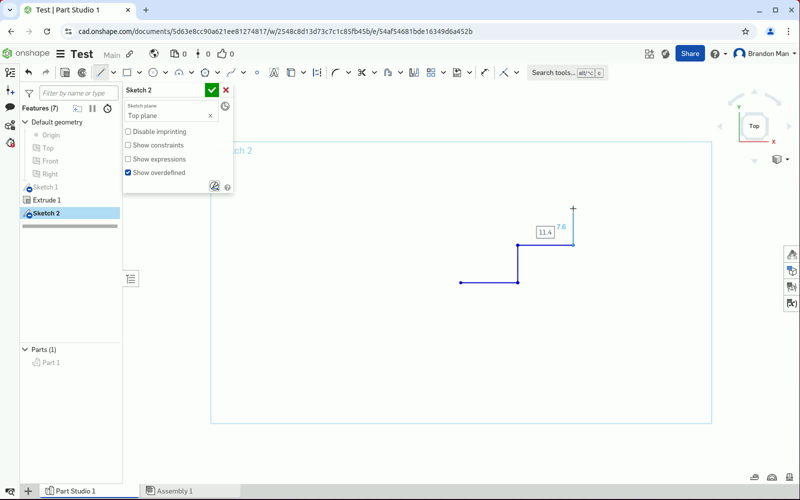
key_down(shift)
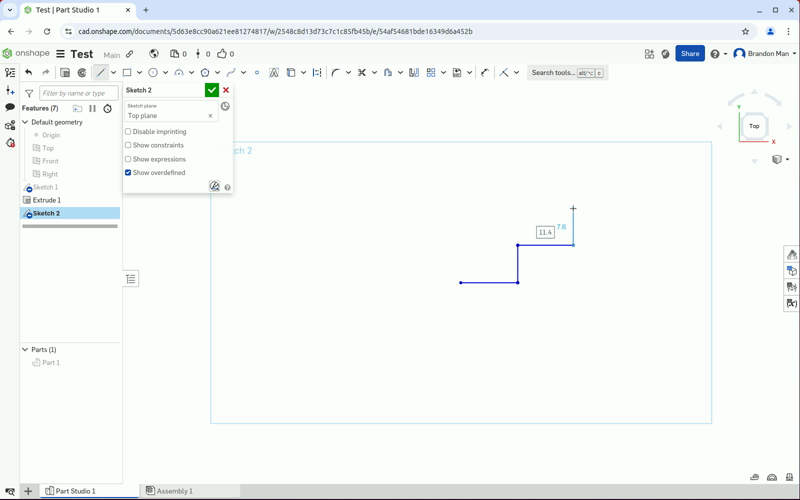
mouse_move(479, 208)
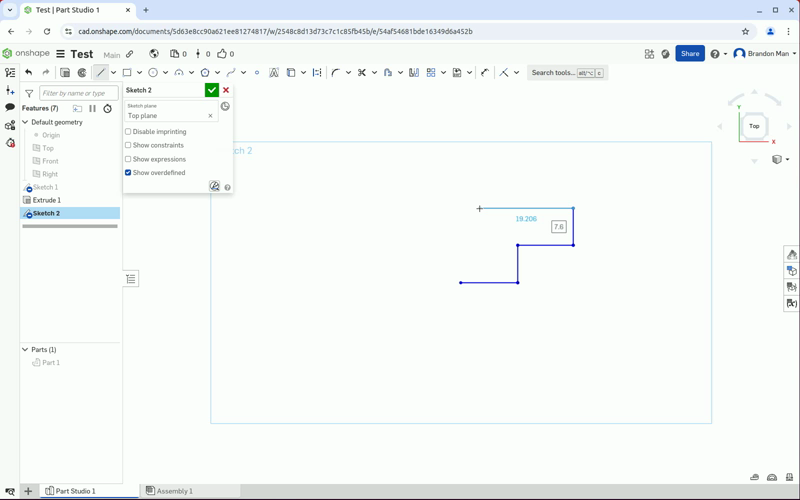
click(479, 208)
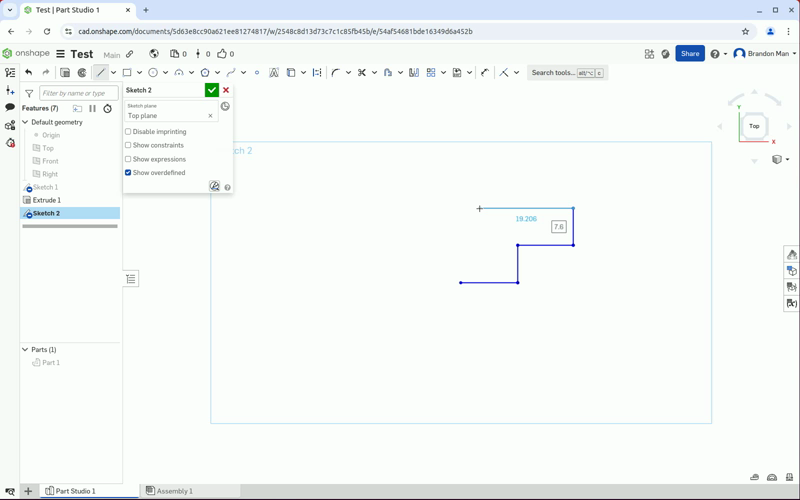
key_up(shift)
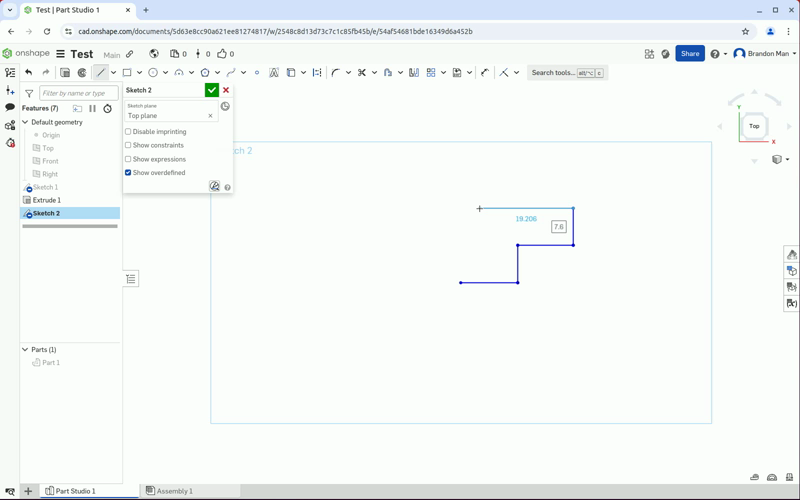
key_down(shift)
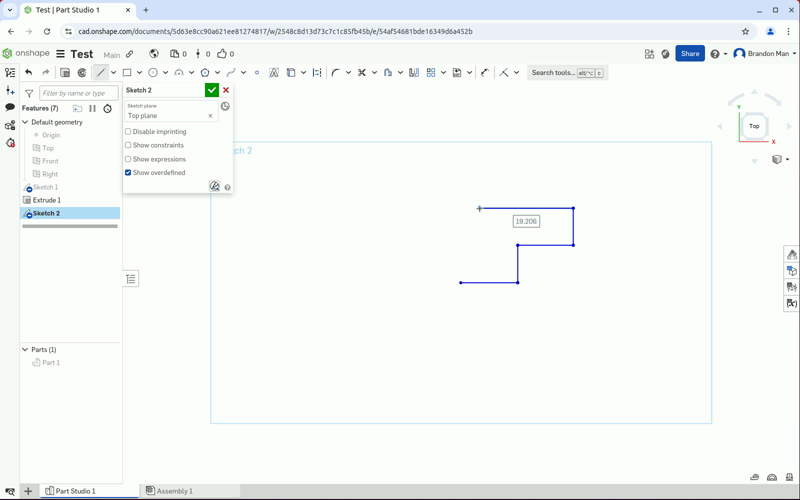
mouse_move(509, 208)
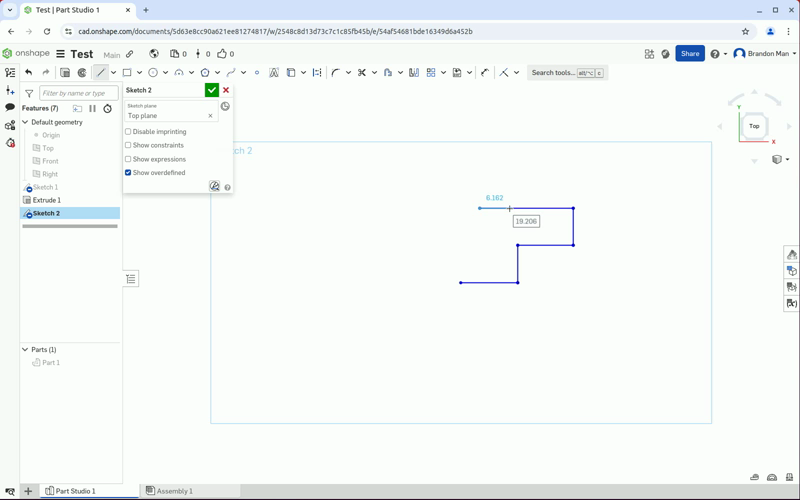
mouse_move(479, 264)
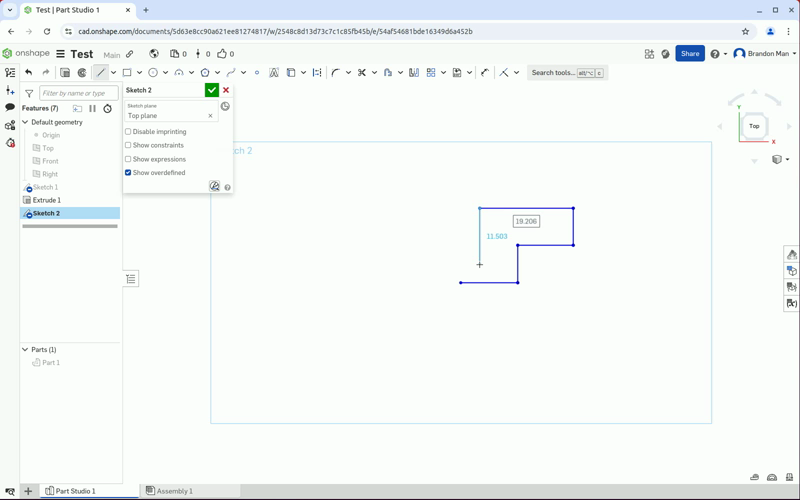
click(479, 264)
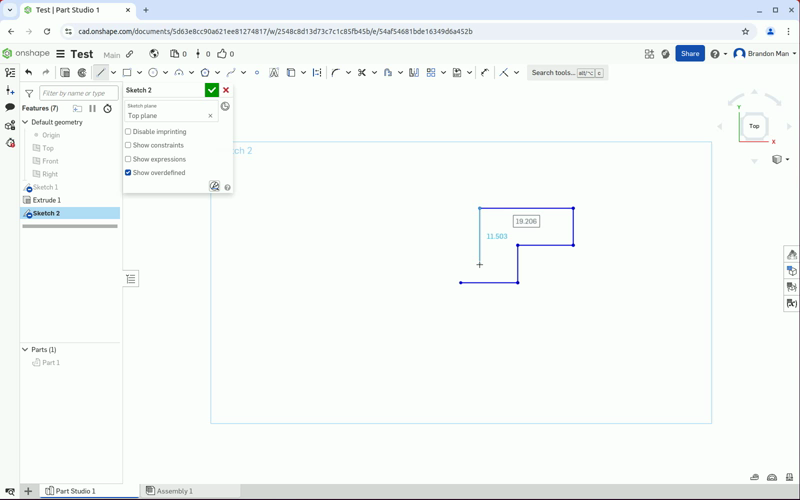
key_up(shift)
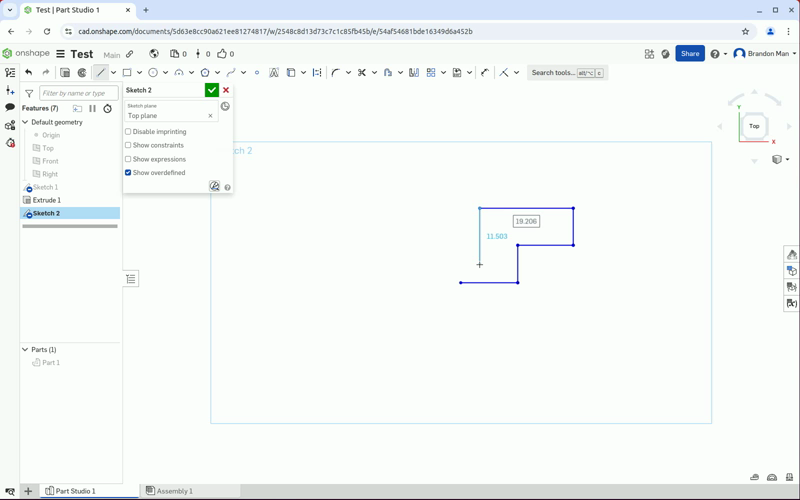
key_down(shift)
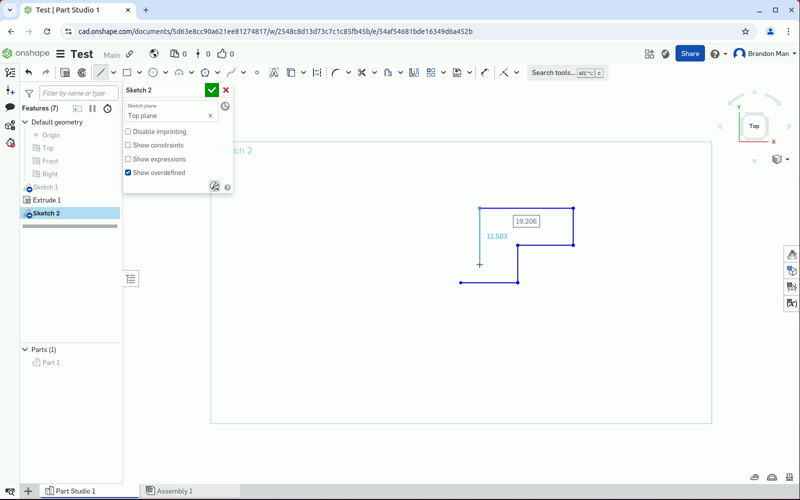
mouse_move(509, 264)
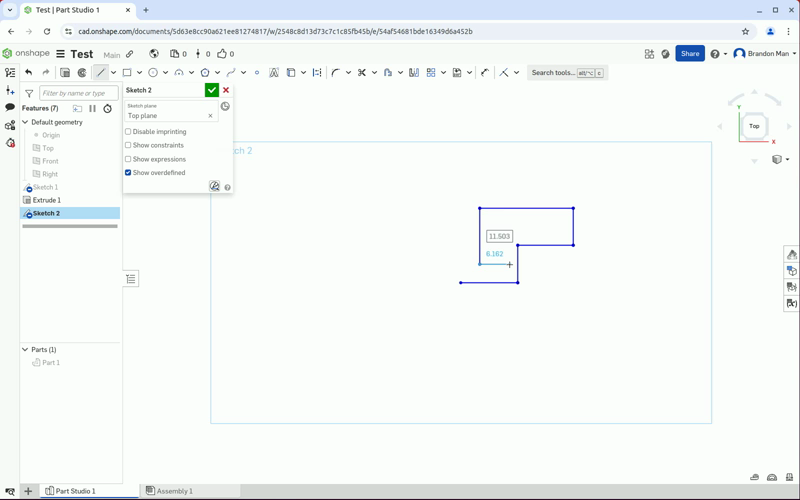
mouse_move(460, 264)
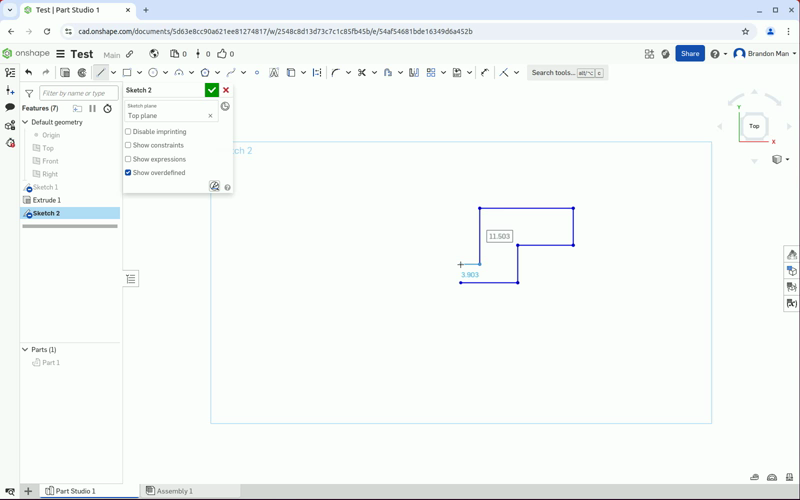
click(460, 264)
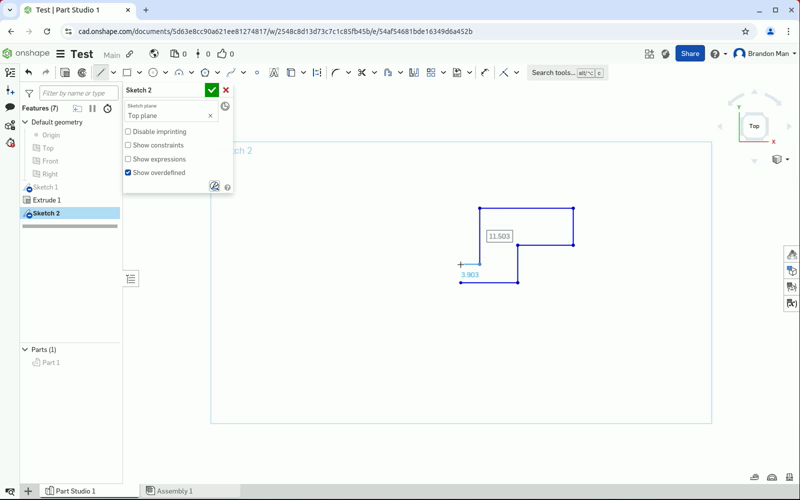
key_up(shift)
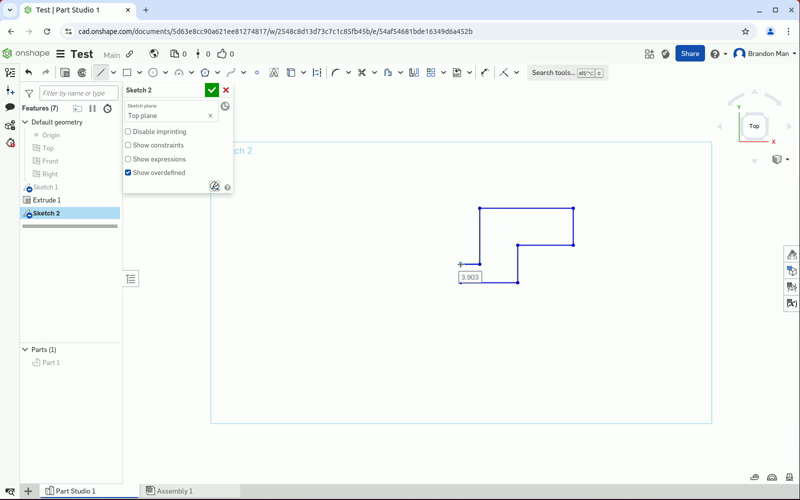
mouse_move(490, 264)
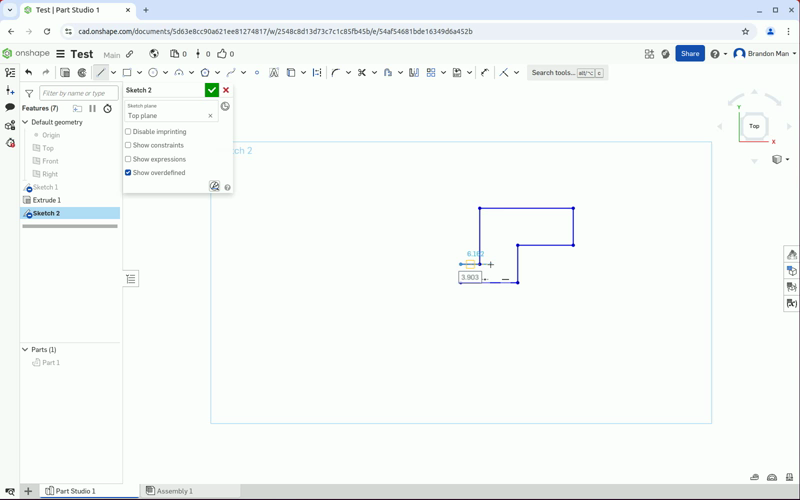
key_down(shift)
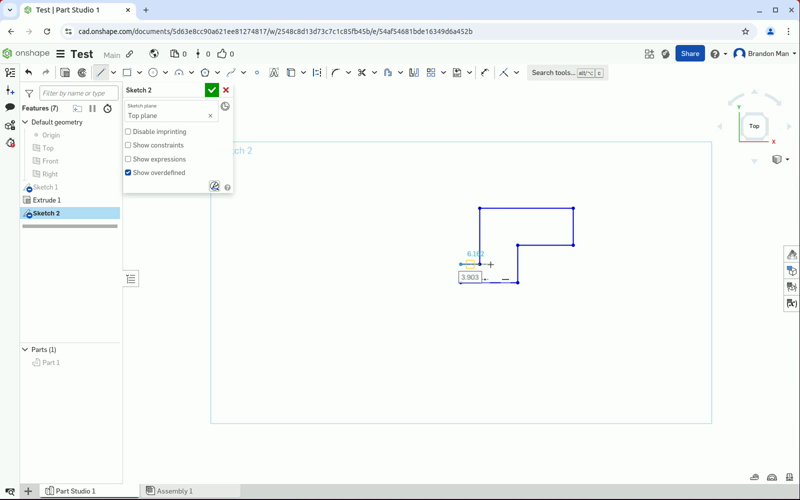
mouse_move(460, 282)
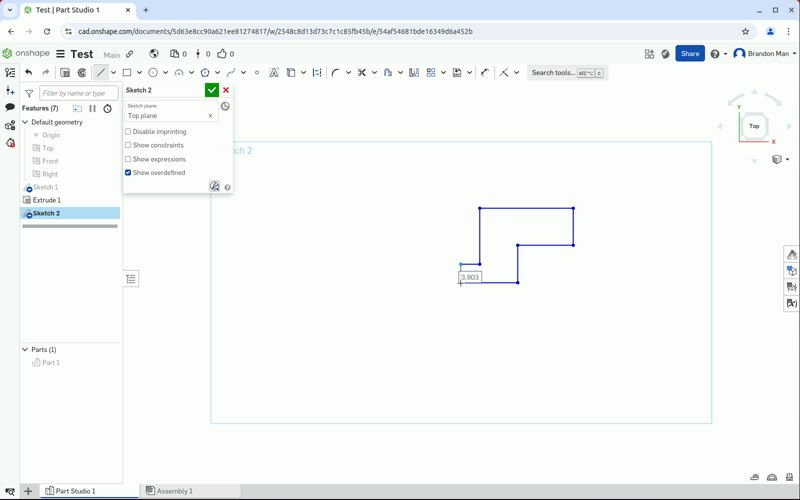
key_up(shift)
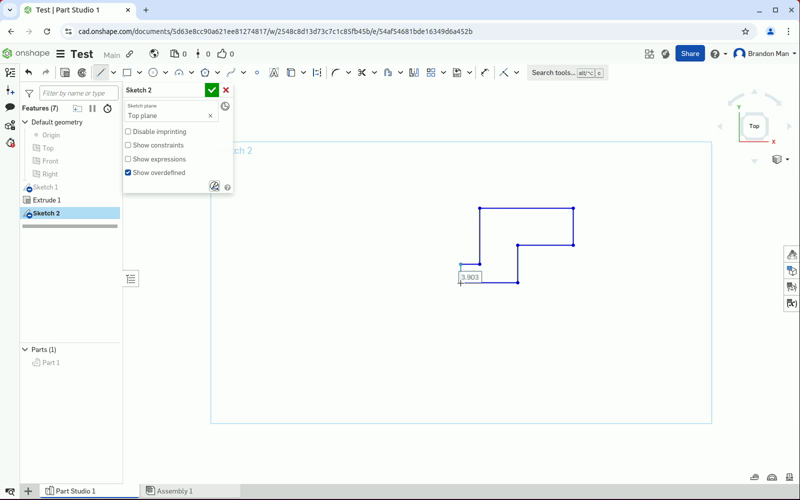
click(460, 282)
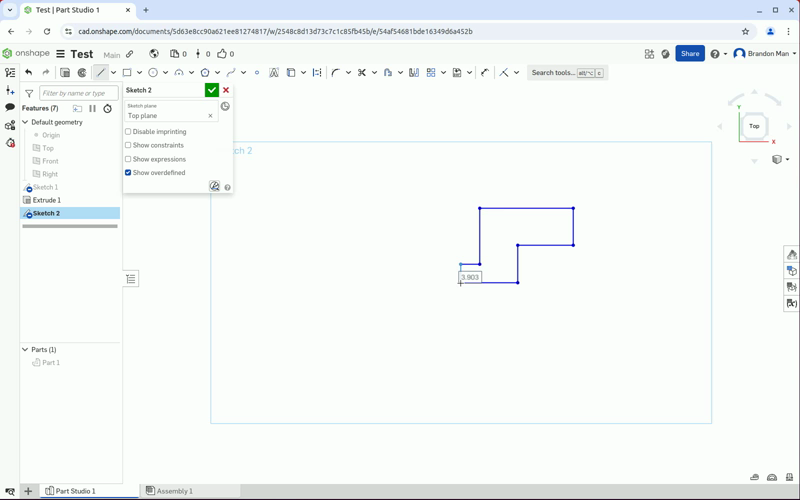
key(esc)
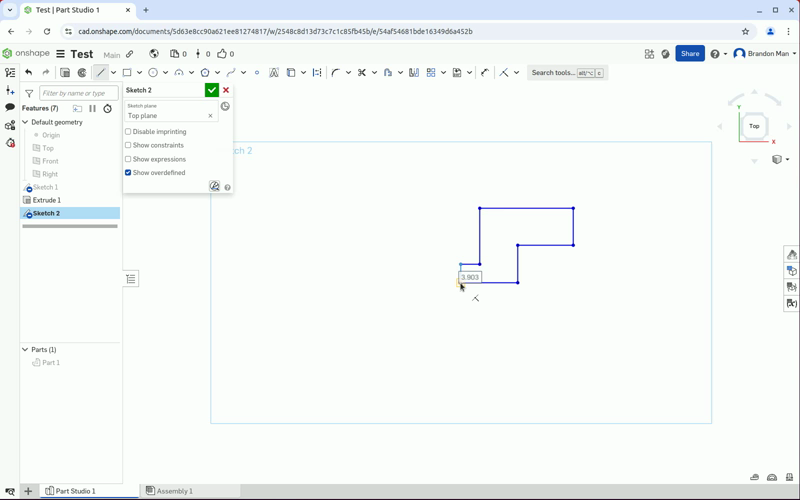
mouse_move(484, 241)
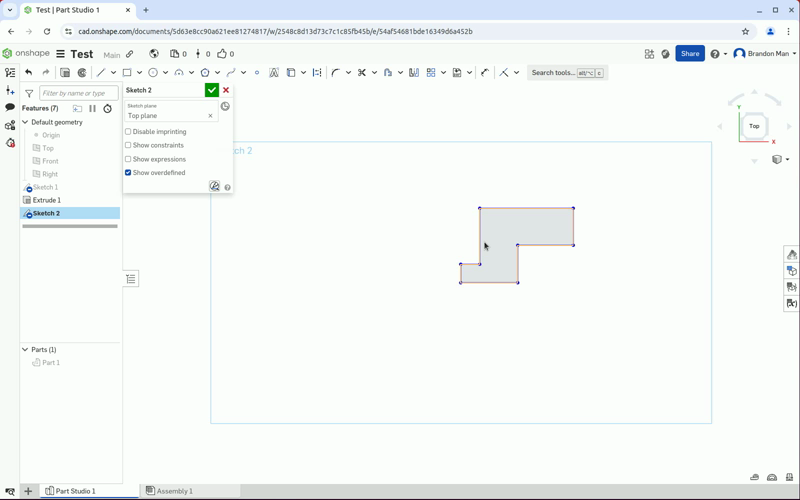
click(484, 241)
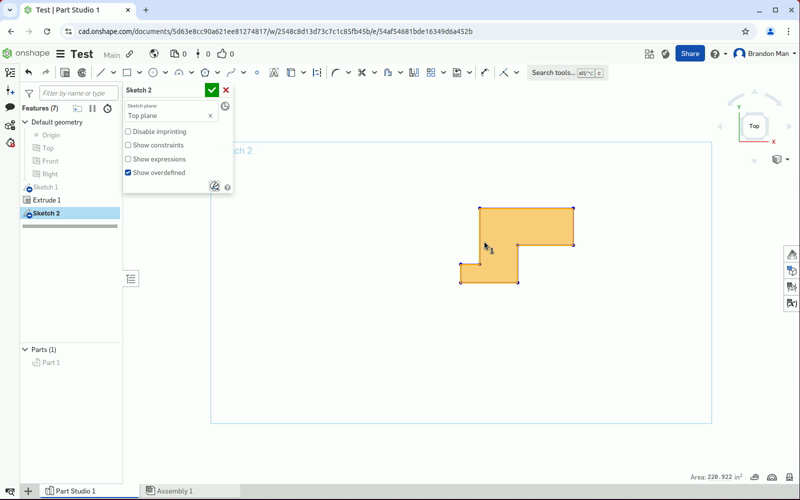
mouse_move(73, 352)
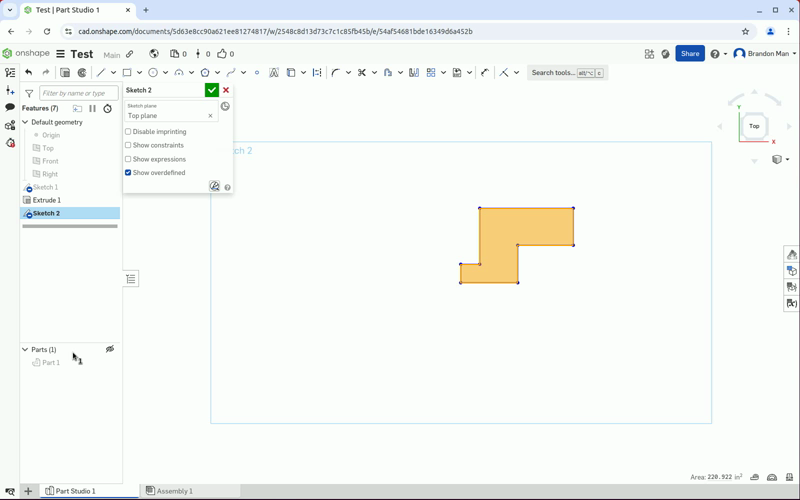
key(shift+y)
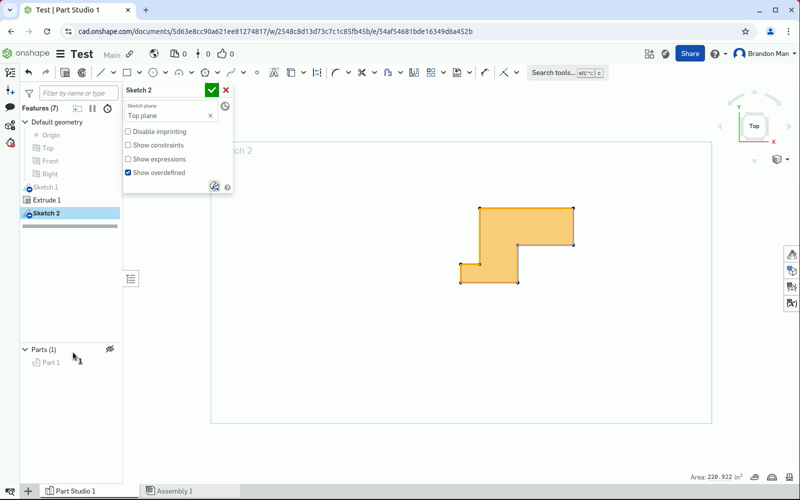
key(shift+e)
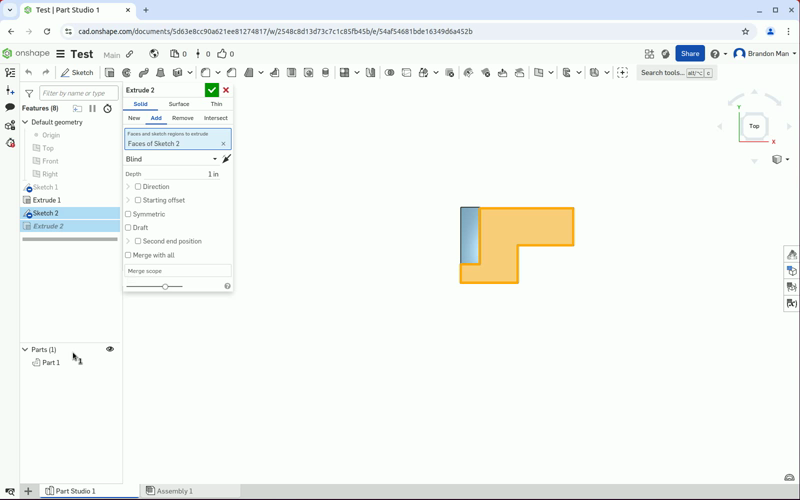
mouse_move(143, 106)
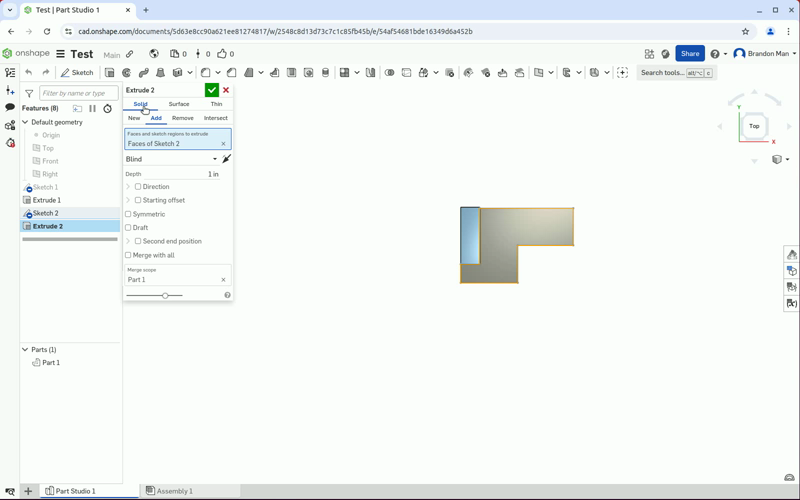
click(143, 106)
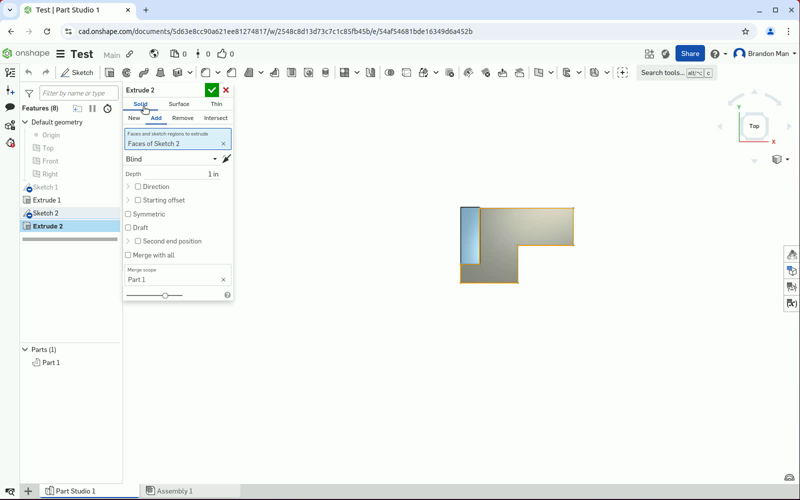
mouse_move(137, 120)
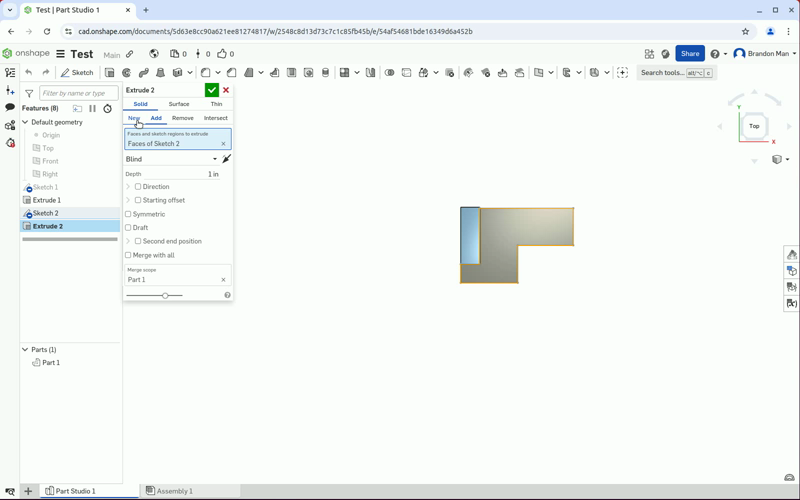
click(137, 120)
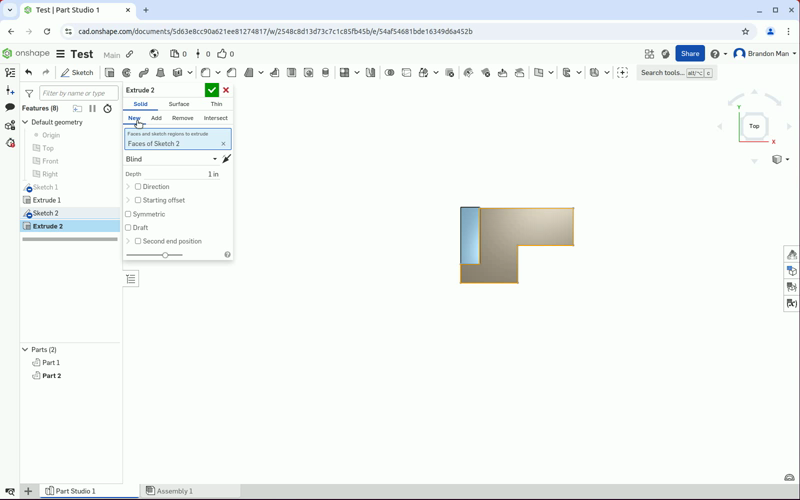
key(tab, 4)
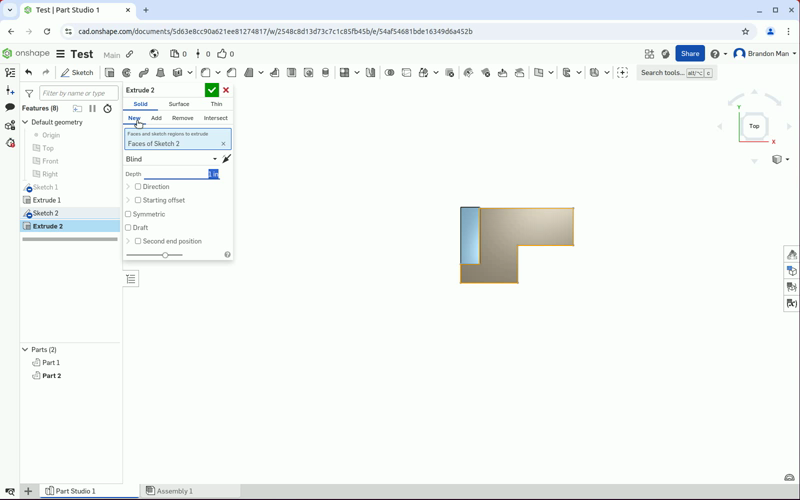
text(7.703)
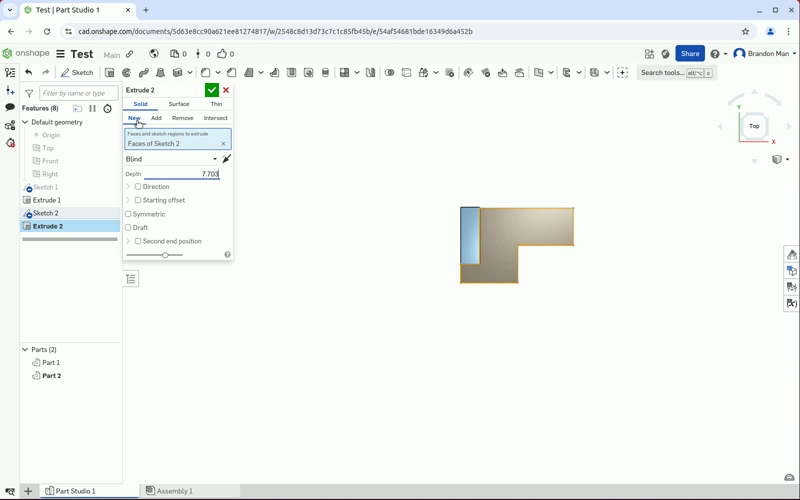
key(enter)
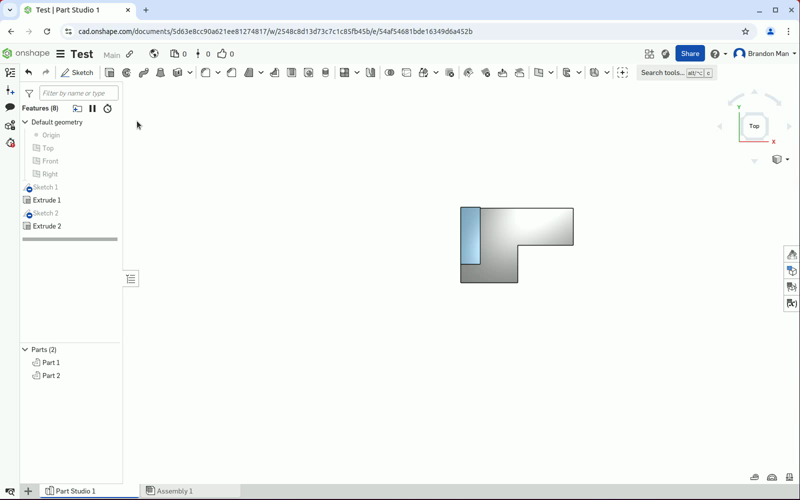
key(shift+h)
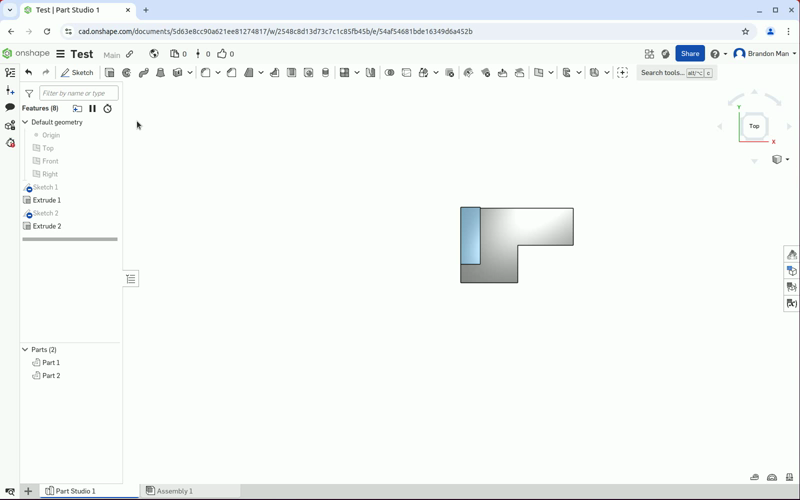
key(shift+h)
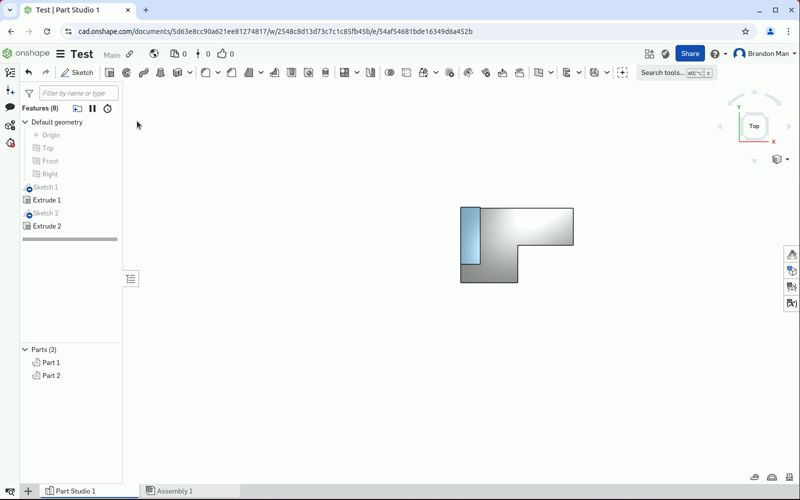
mouse_move(73, 189)
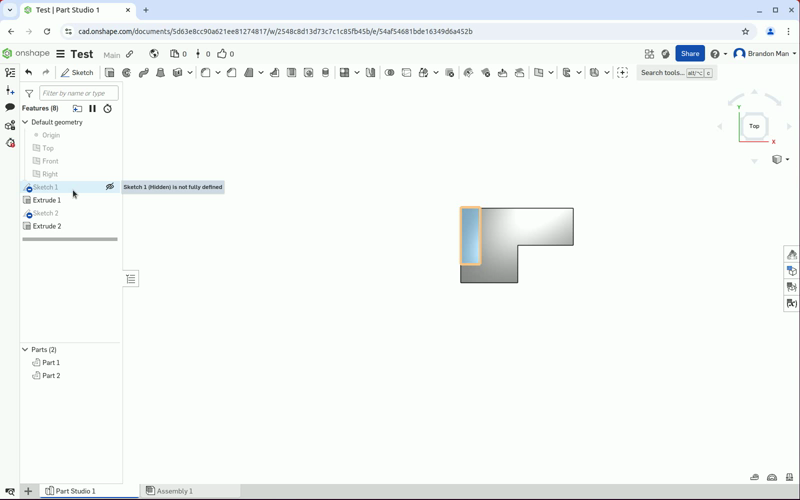
click(73, 189)
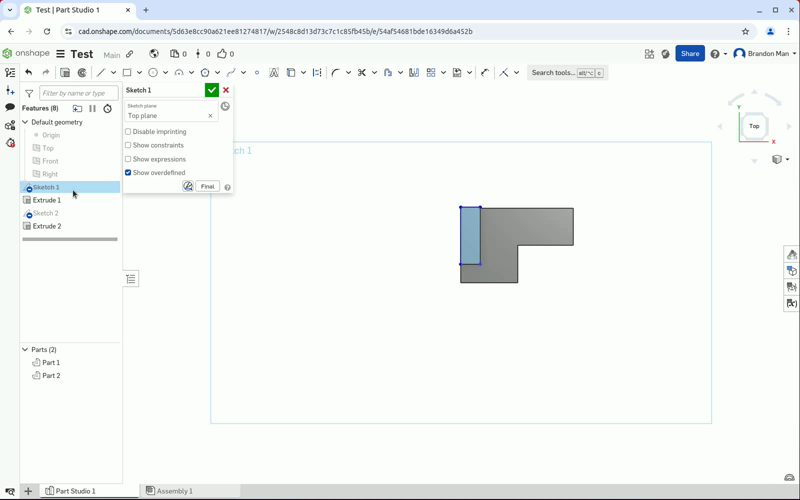
mouse_move(229, 92)
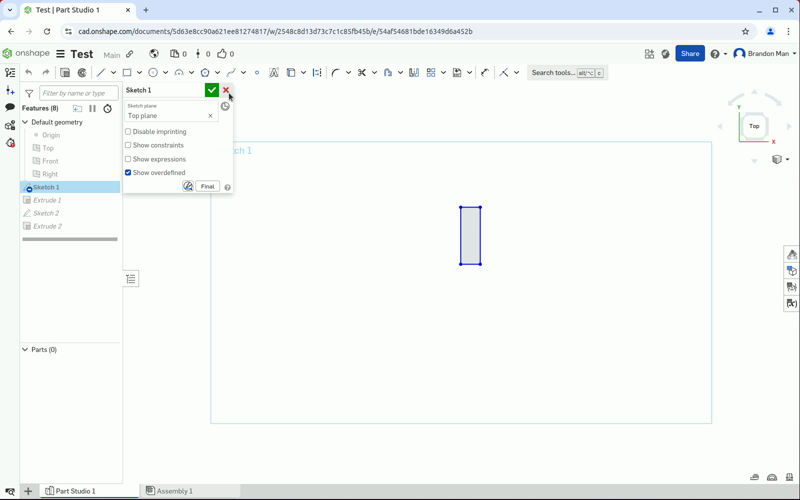
click(229, 92)
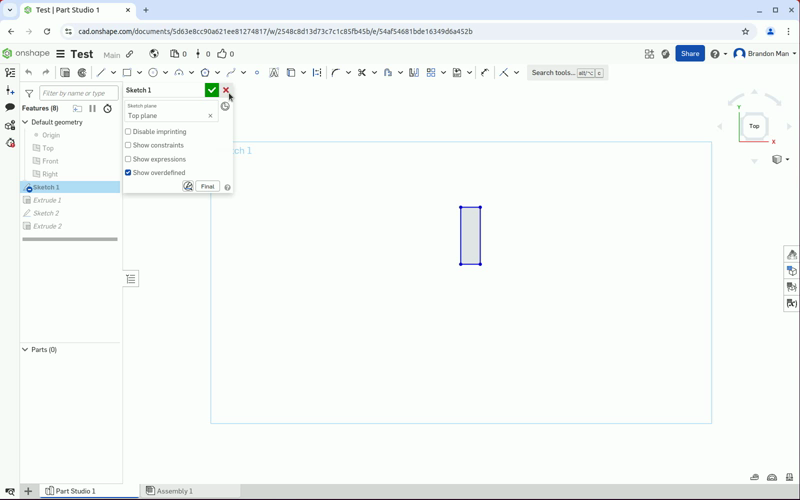
key(shift+s)
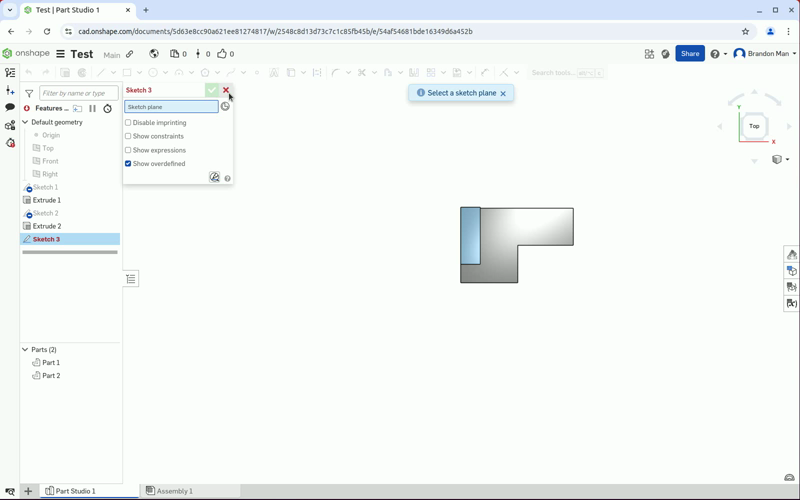
mouse_move(73, 150)
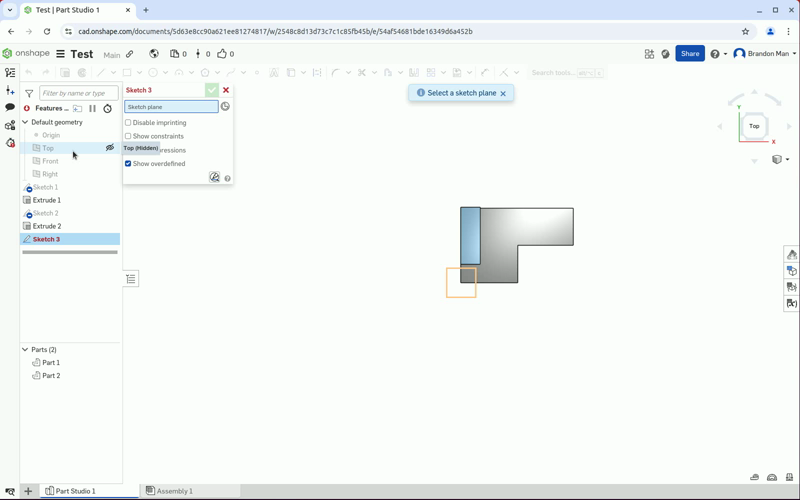
click(73, 150)
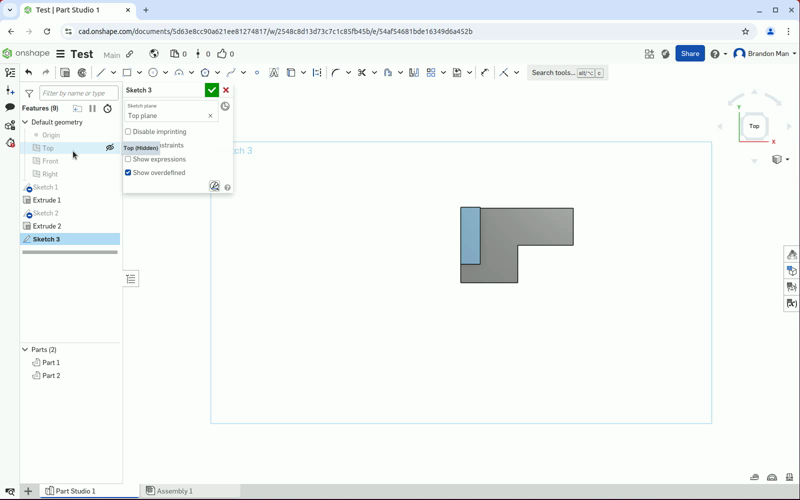
mouse_move(73, 352)
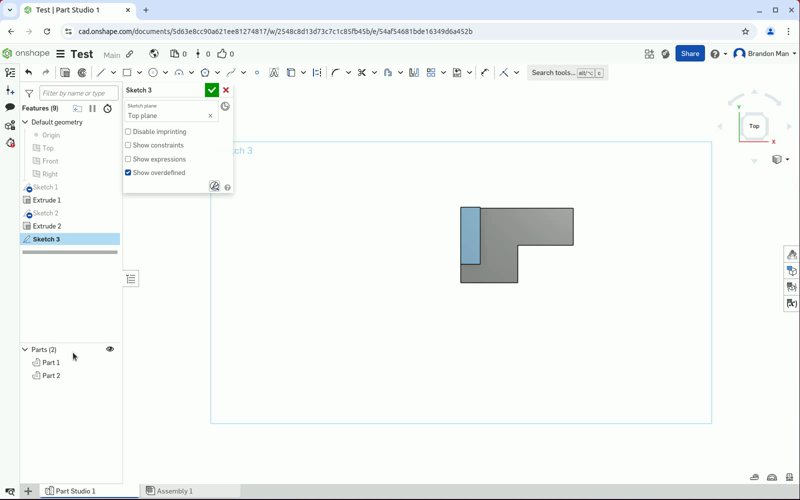
key(y)
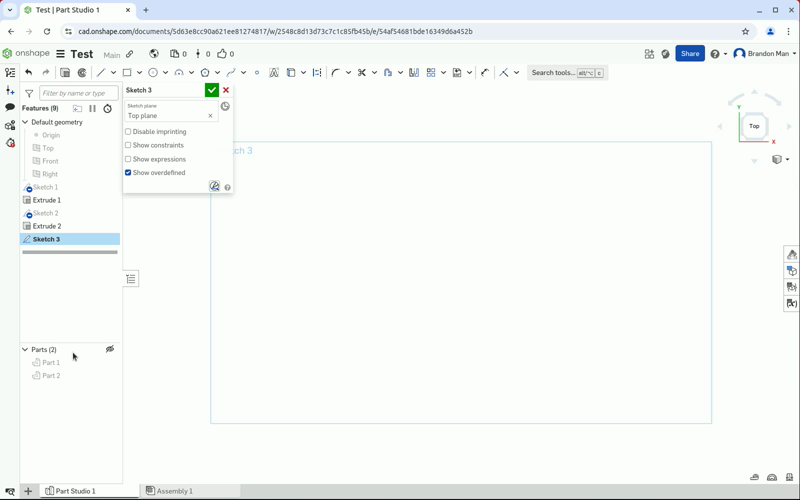
key(l)
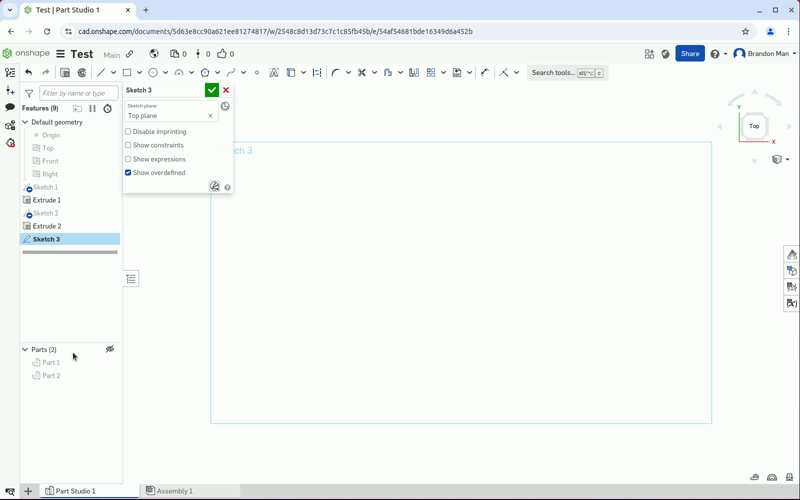
key_down(shift)
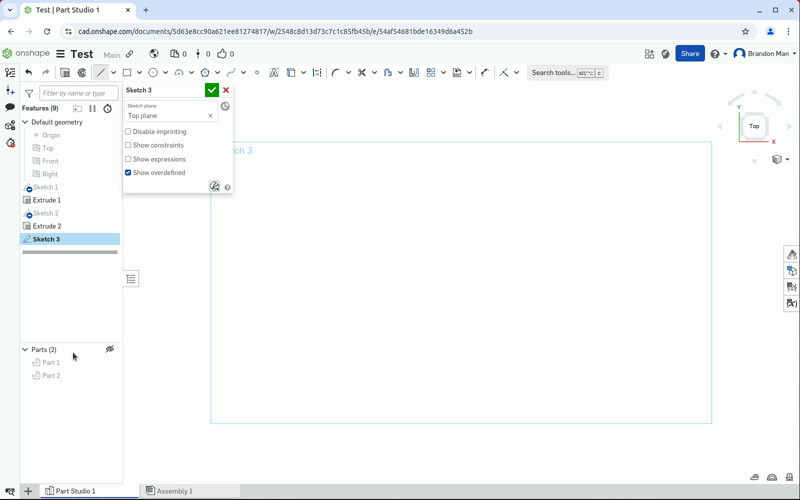
mouse_move(460, 264)
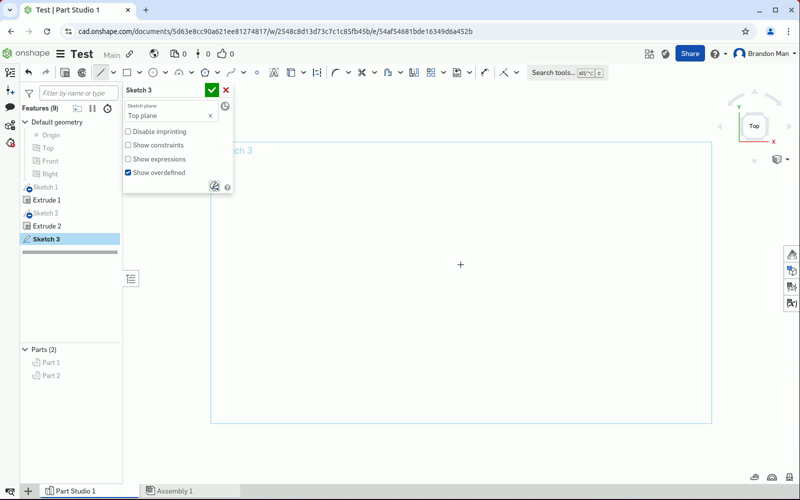
click(460, 264)
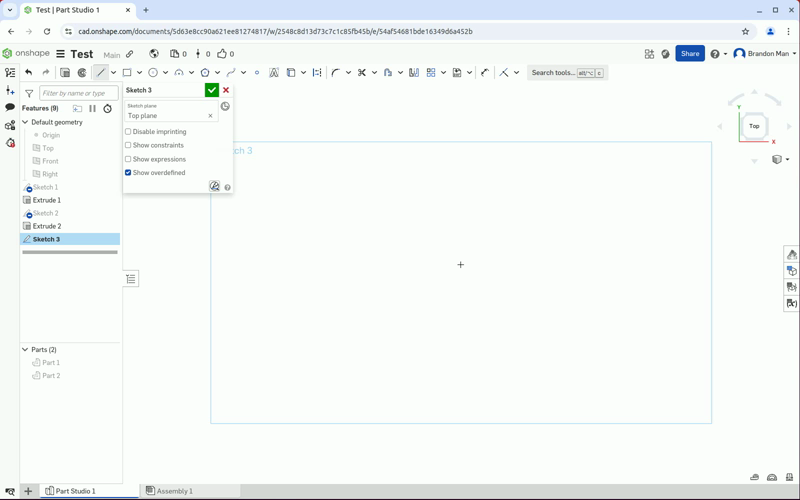
key_up(shift)
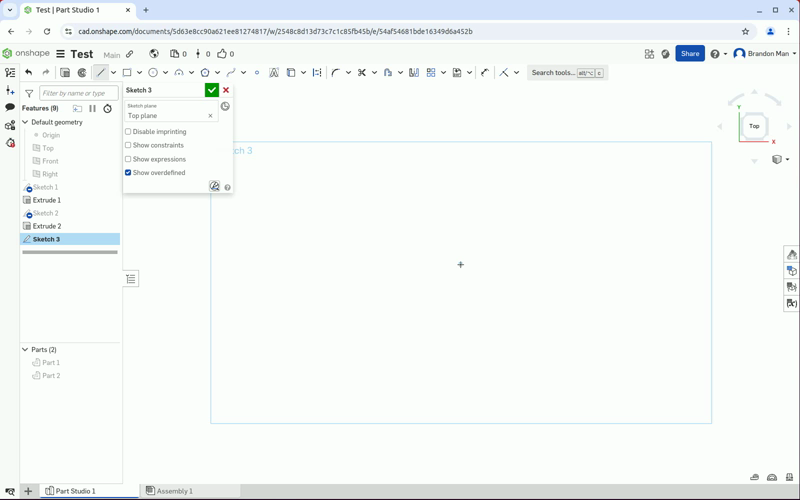
key_down(shift)
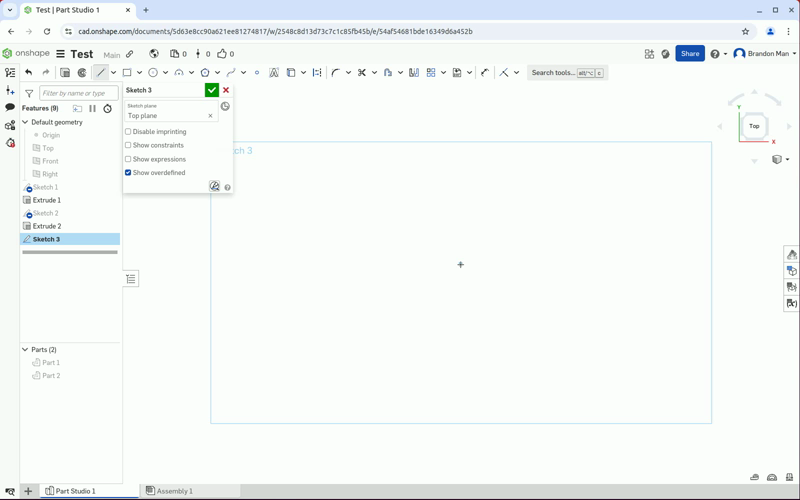
mouse_move(490, 264)
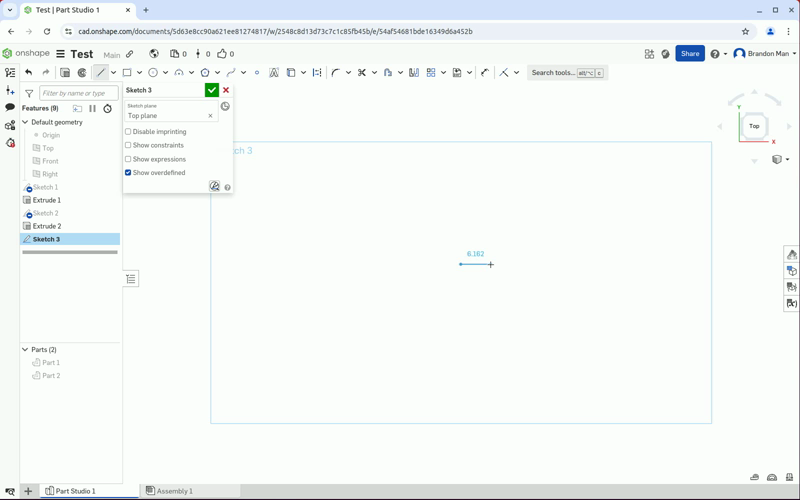
mouse_move(480, 264)
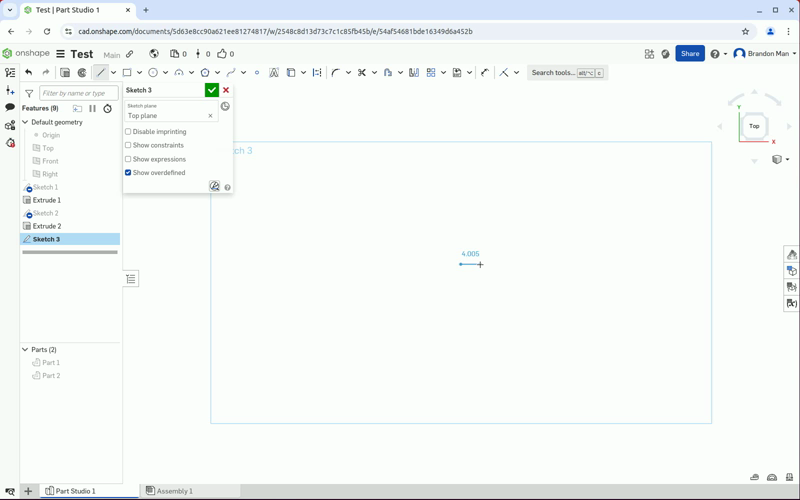
click(480, 264)
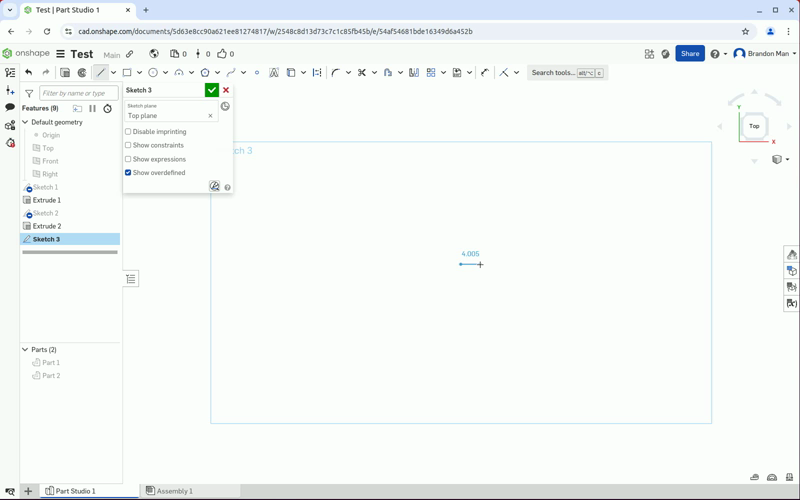
key_up(shift)
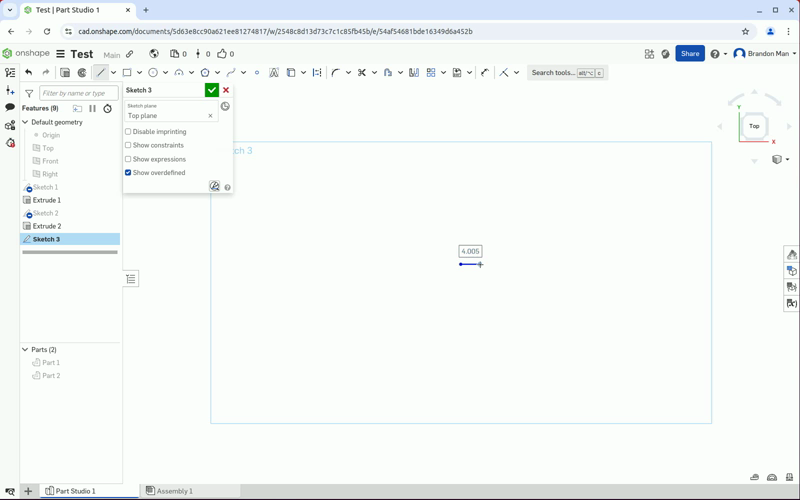
key_down(shift)
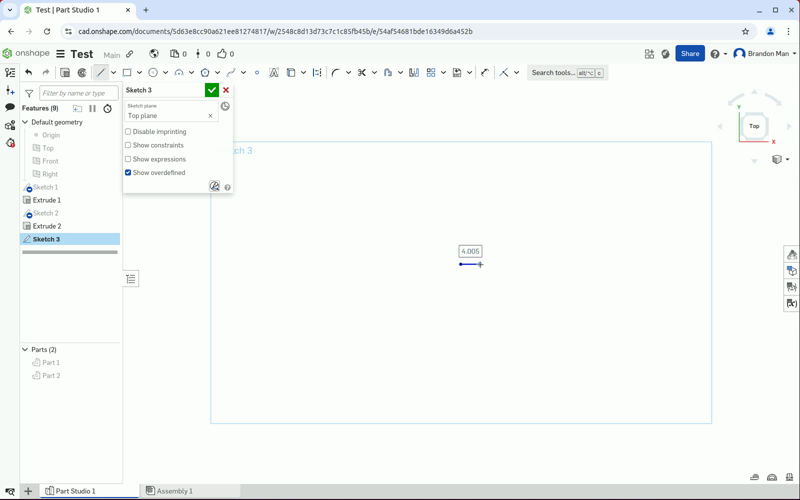
mouse_move(510, 264)
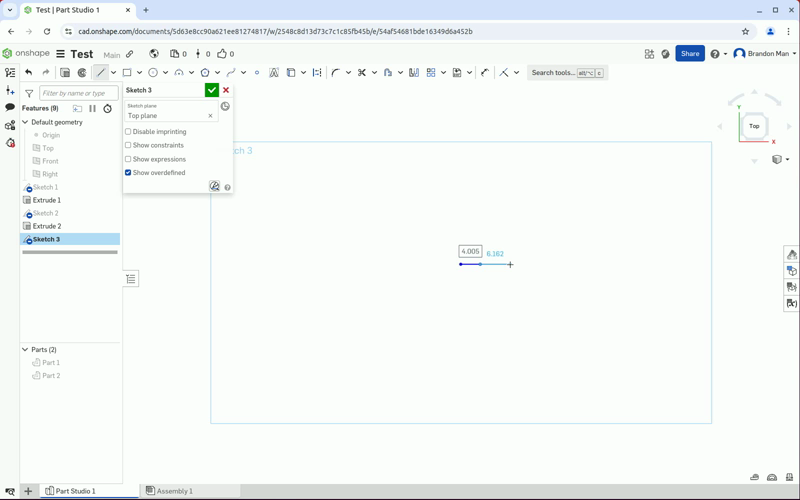
mouse_move(480, 207)
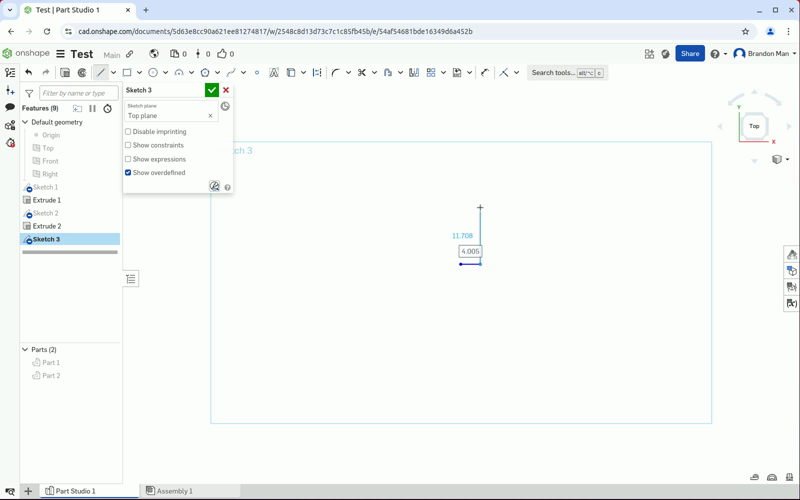
click(480, 207)
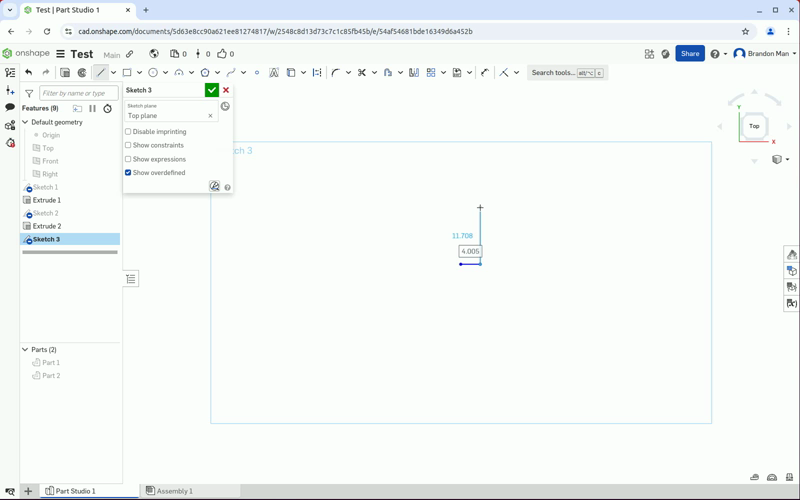
key_up(shift)
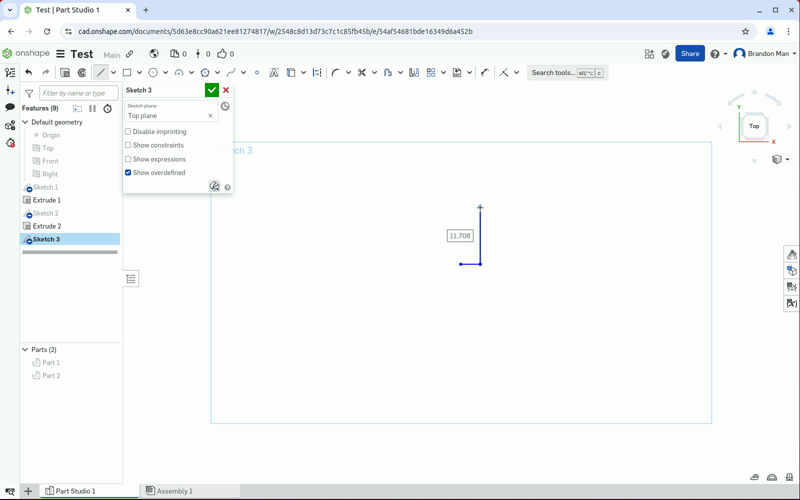
key_down(shift)
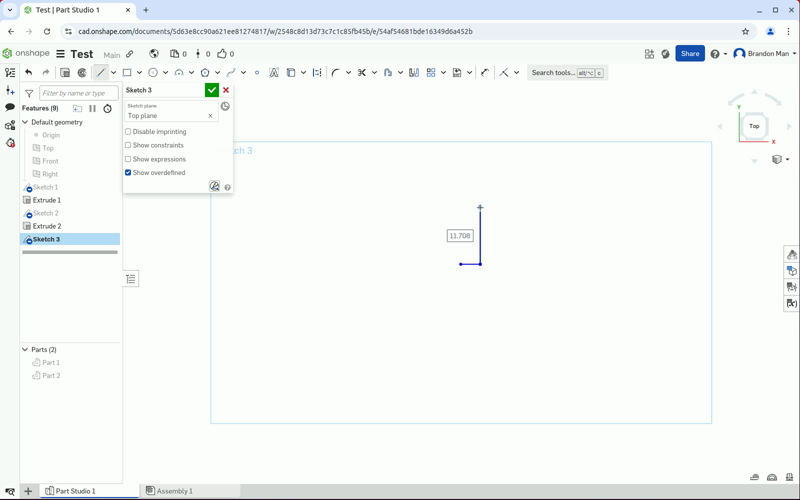
mouse_move(510, 207)
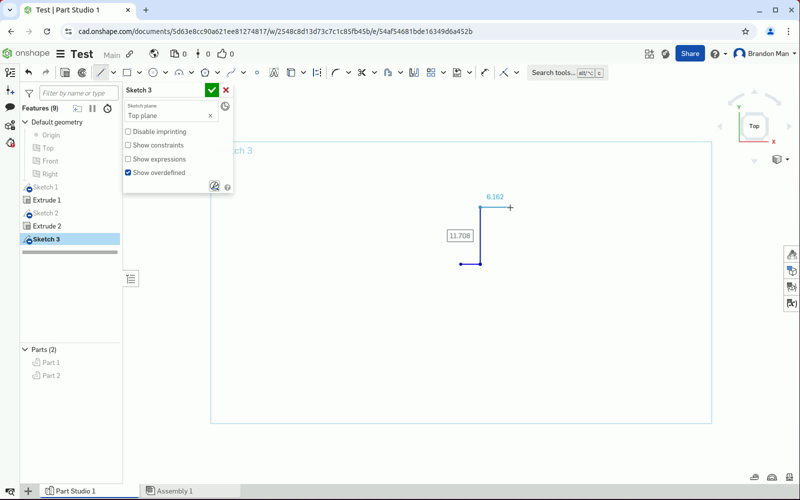
mouse_move(460, 207)
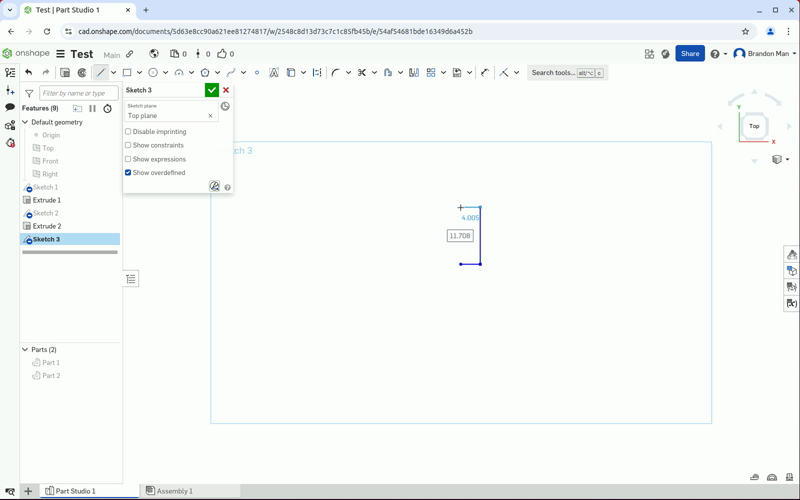
click(460, 207)
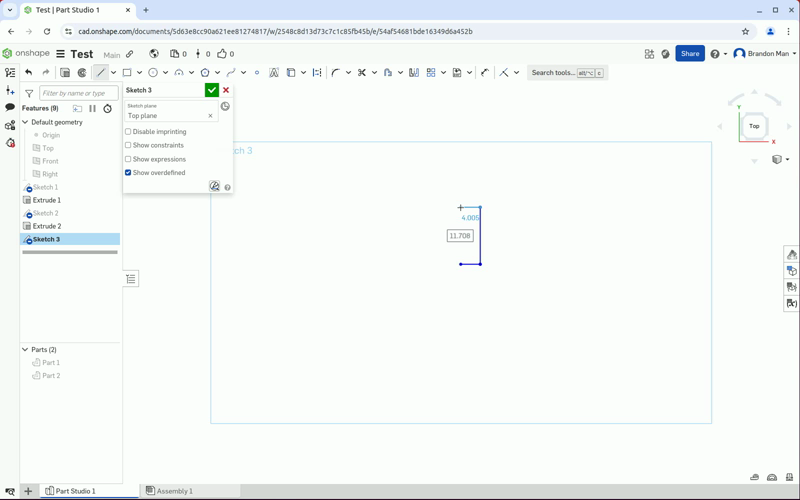
key_up(shift)
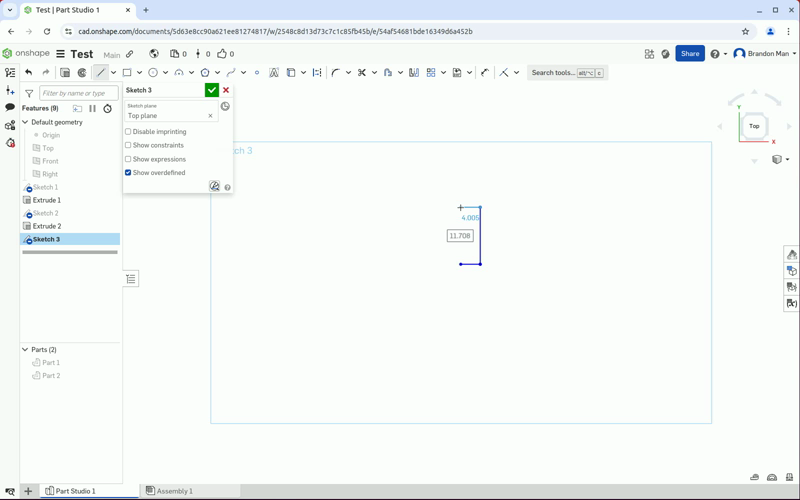
mouse_move(490, 207)
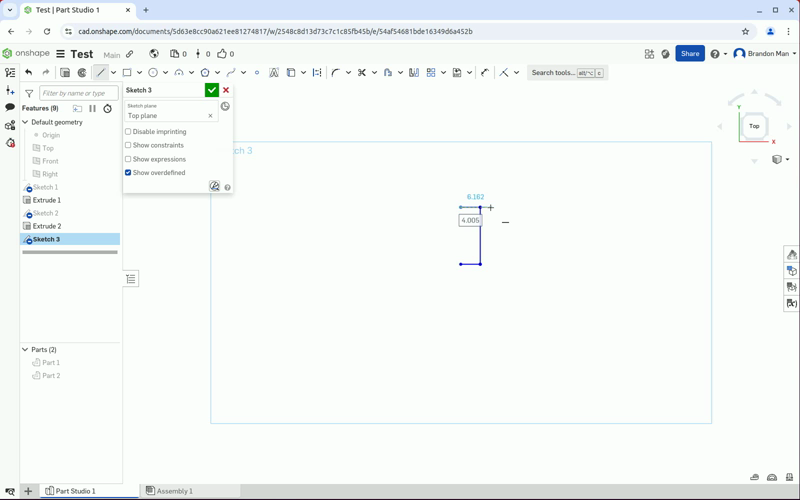
key_down(shift)
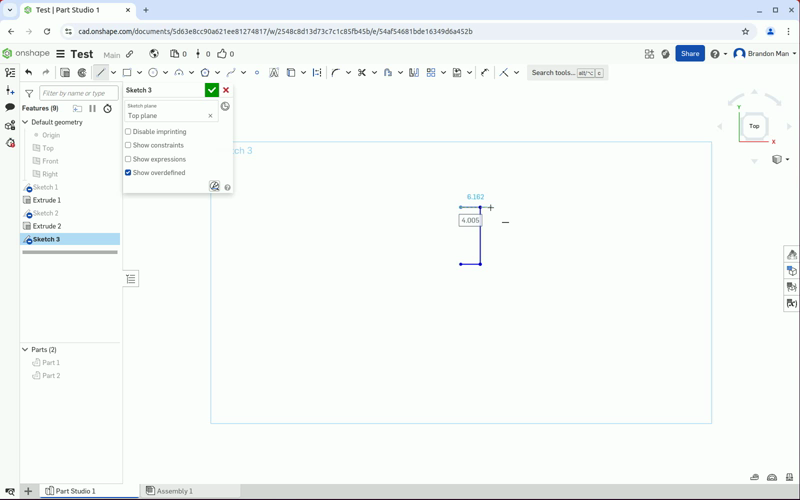
mouse_move(460, 264)
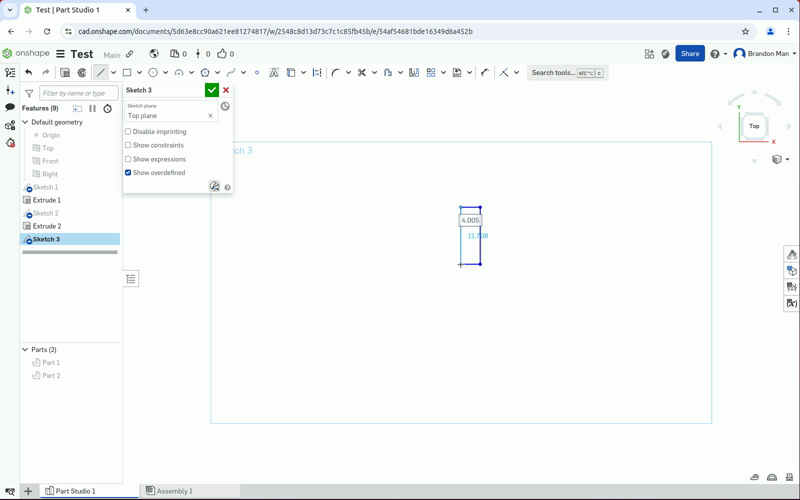
key_up(shift)
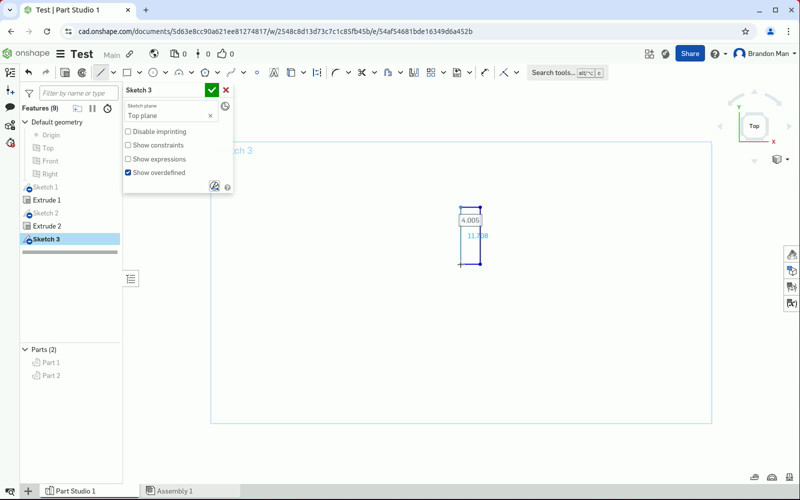
click(460, 264)
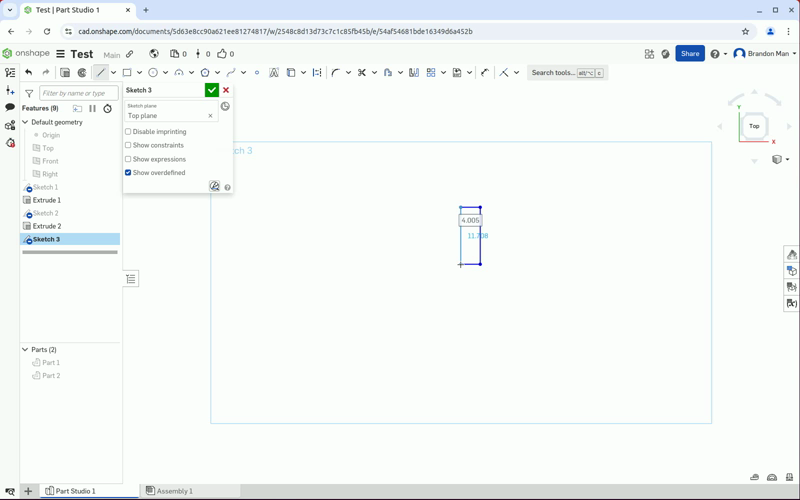
key(esc)
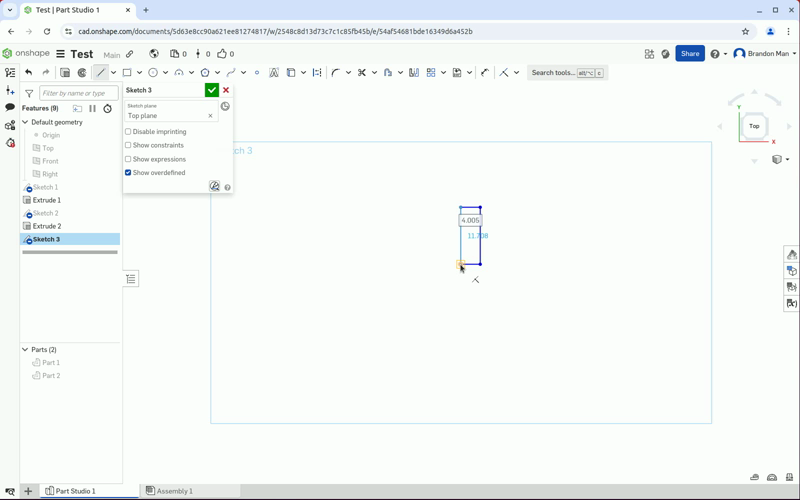
mouse_move(461, 216)
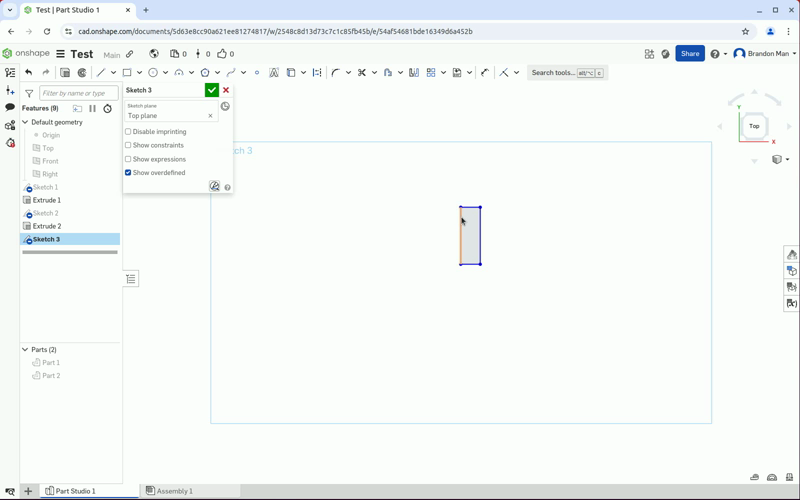
scroll(6)
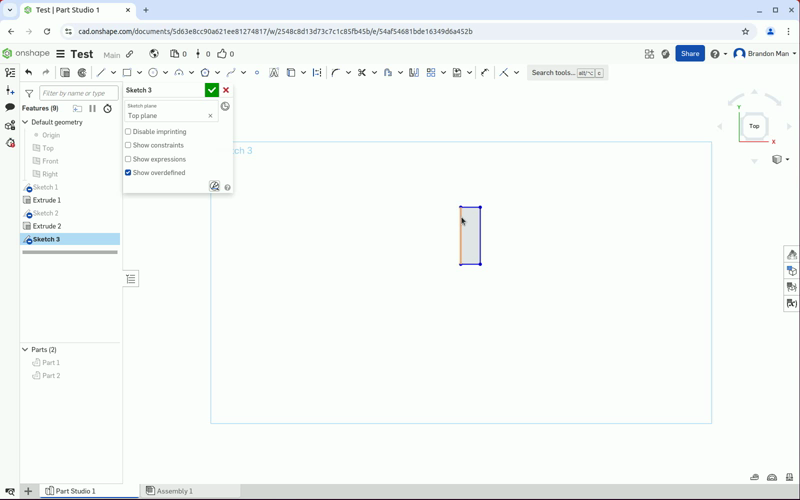
scroll(6)
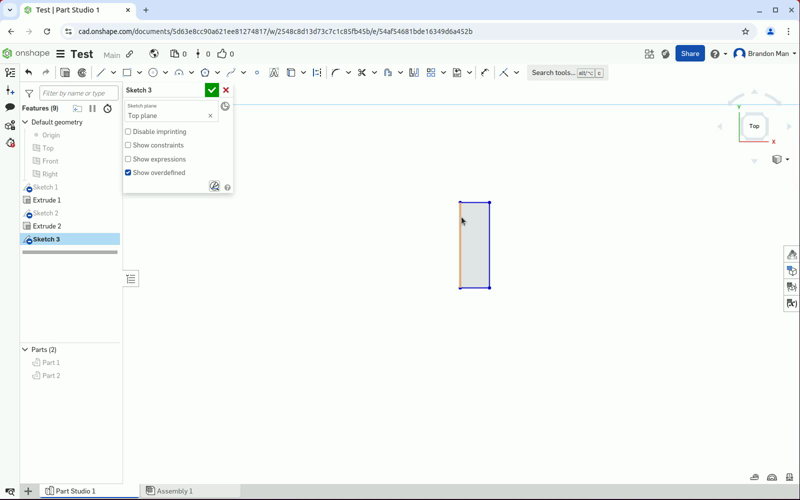
scroll(6)
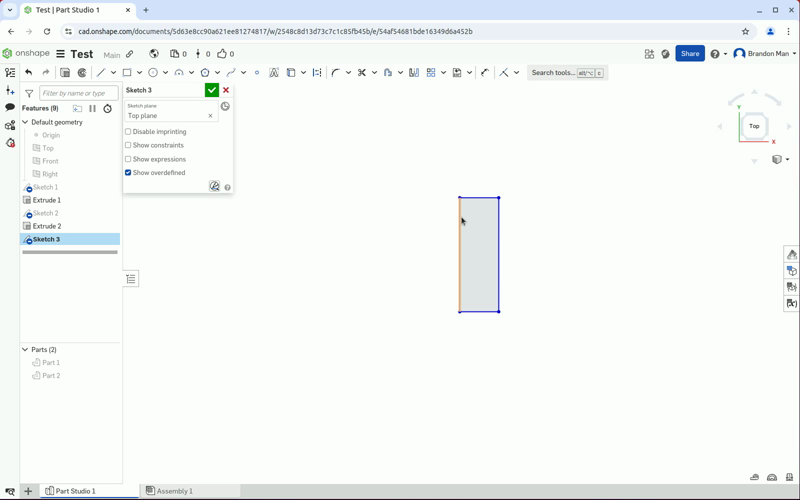
scroll(6)
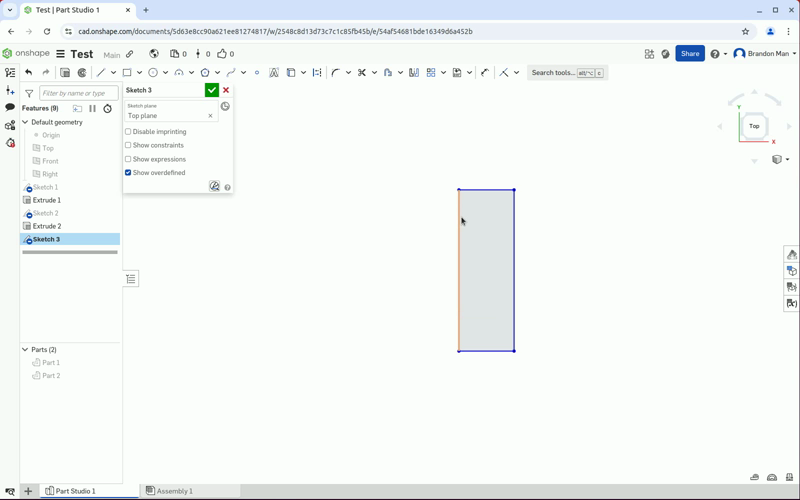
scroll(6)
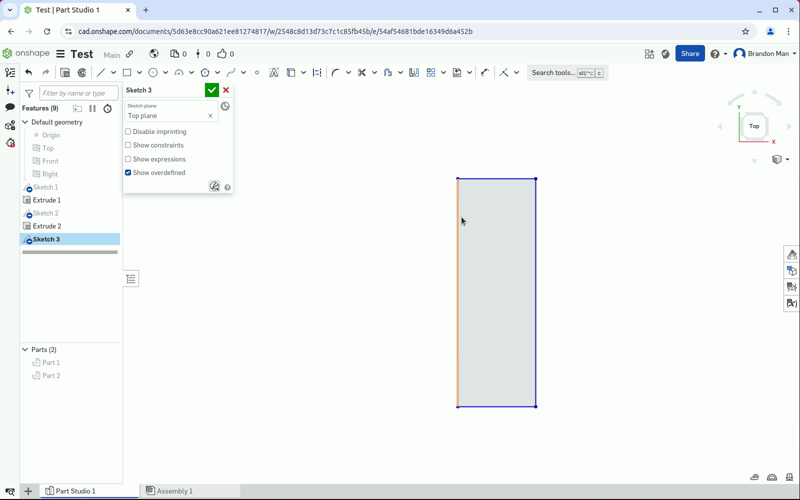
scroll(6)
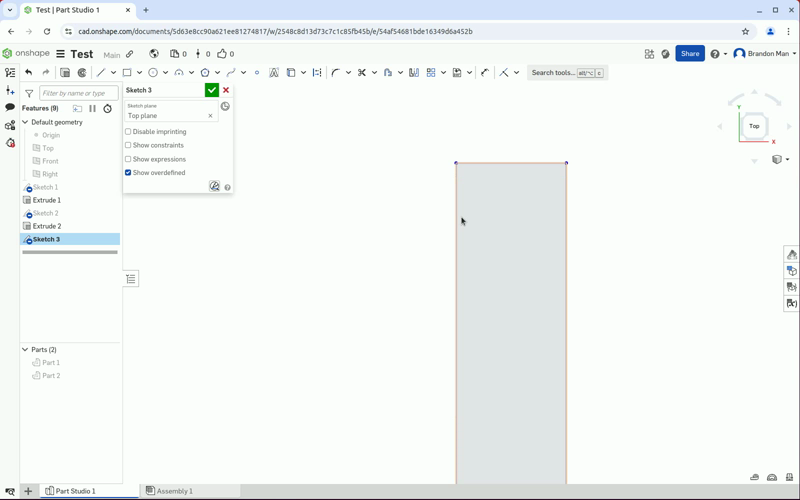
scroll(6)
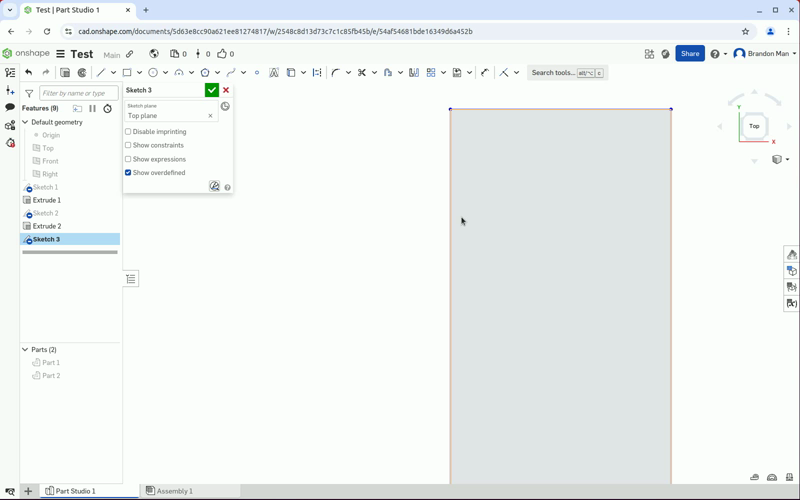
click(461, 216)
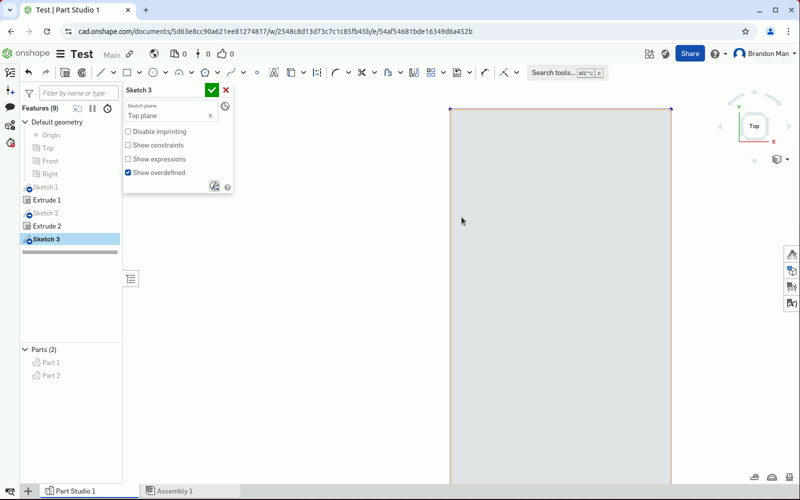
scroll(-6)
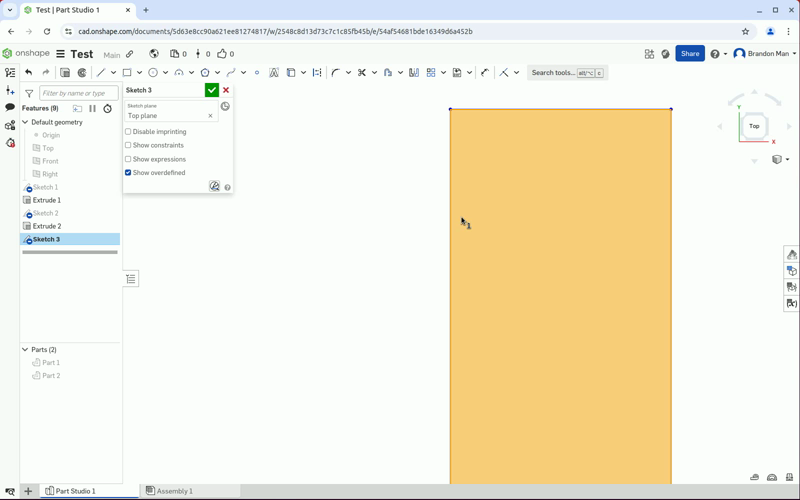
scroll(-6)
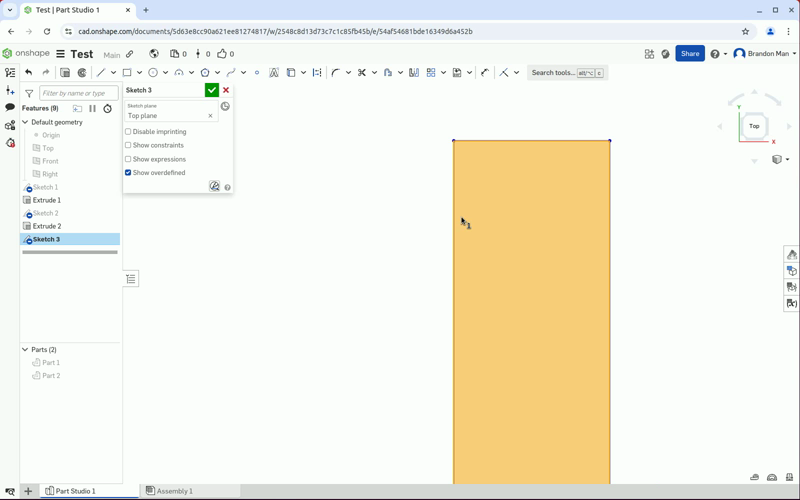
scroll(-6)
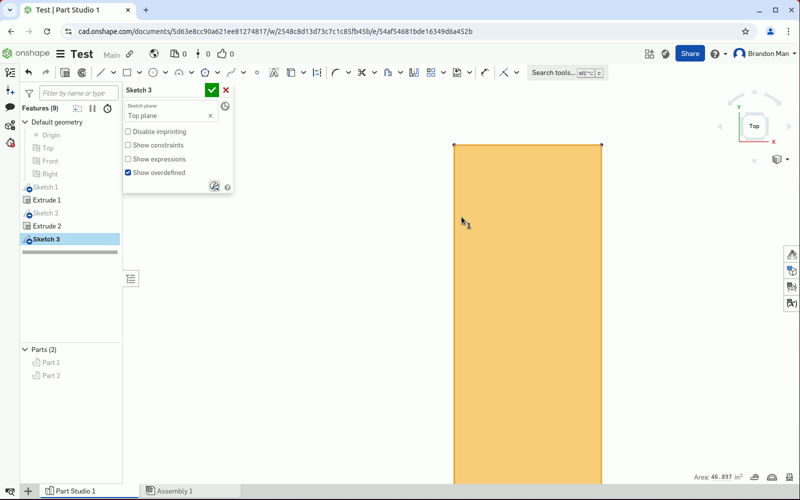
scroll(-6)
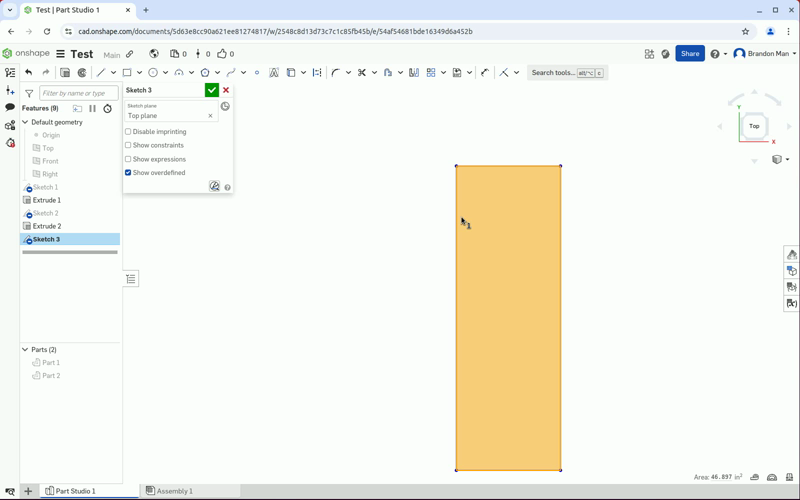
scroll(-6)
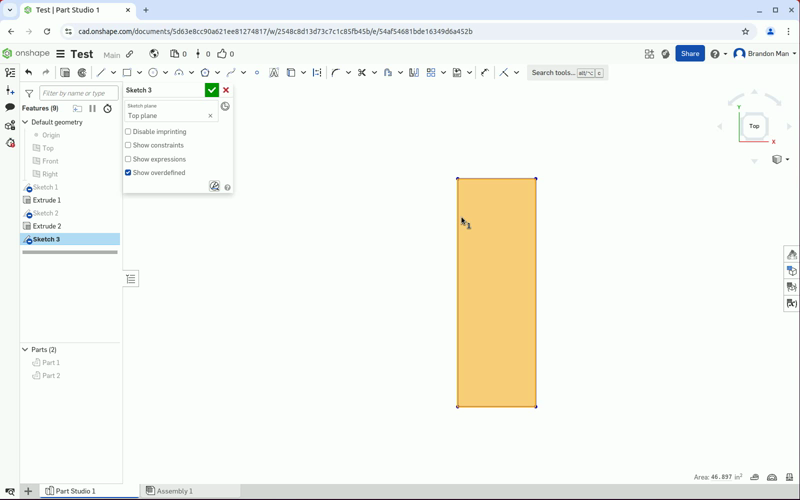
scroll(-6)
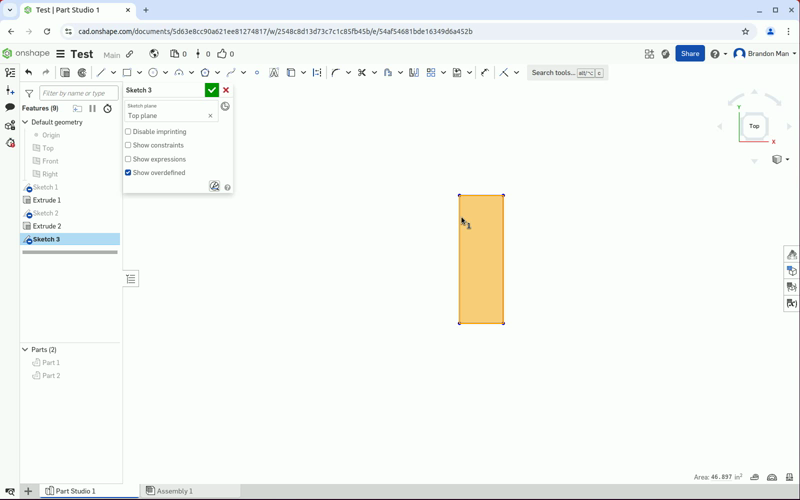
scroll(-6)
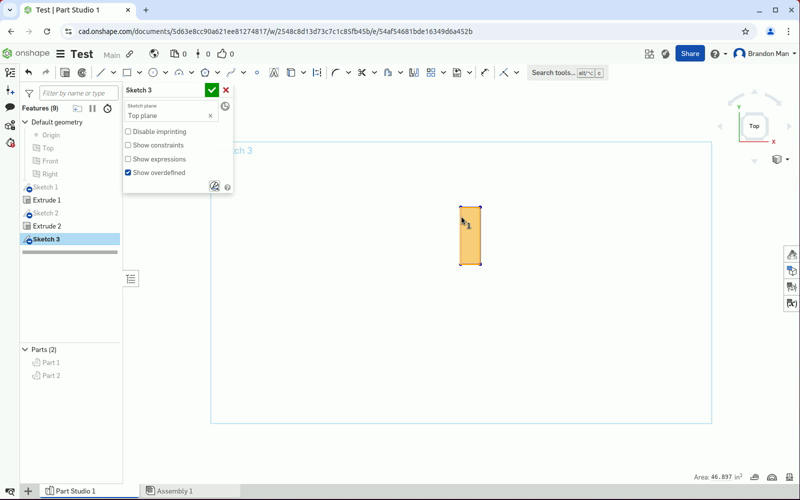
mouse_move(73, 352)
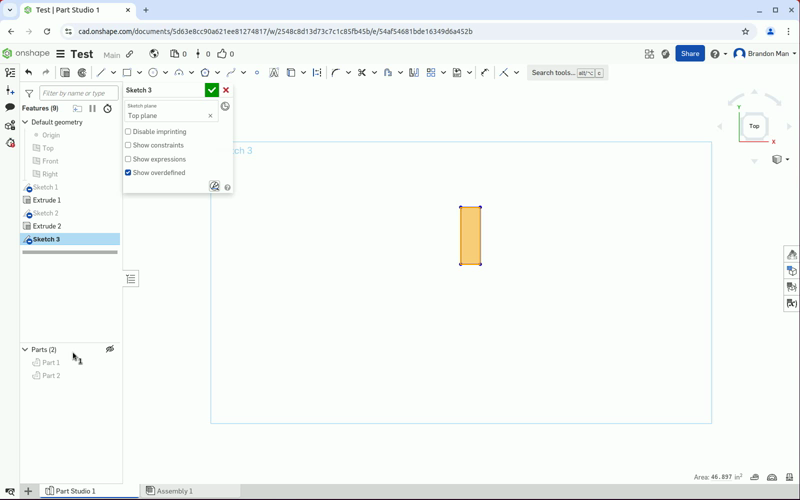
key(shift+y)
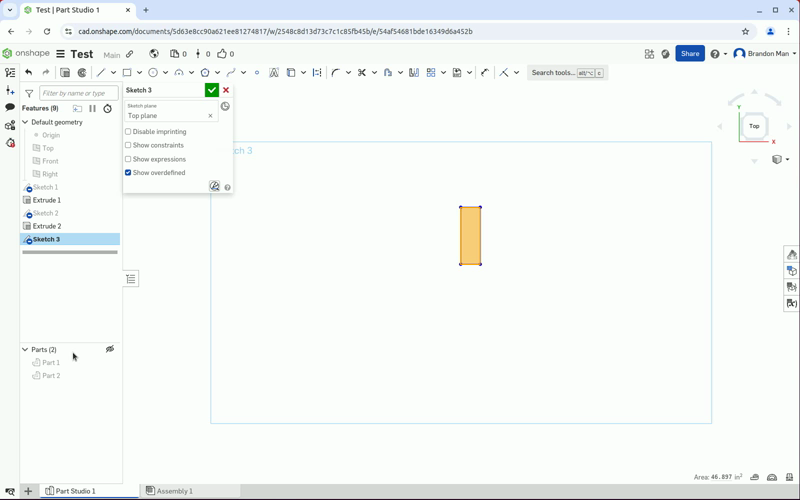
key(shift+e)
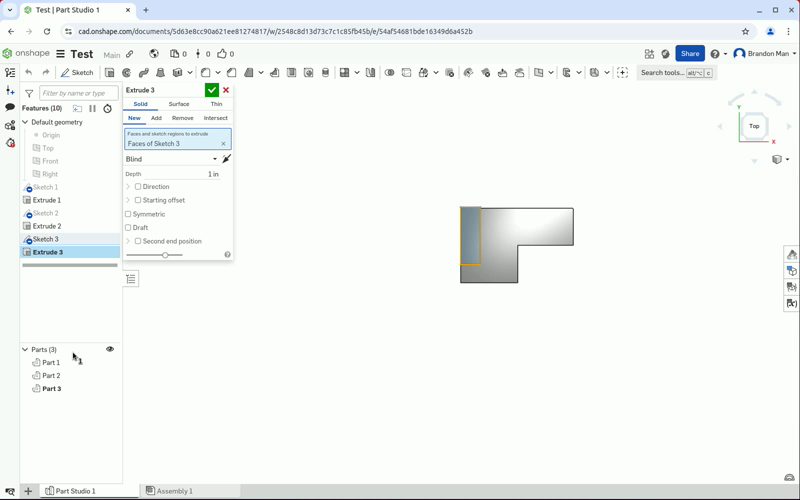
mouse_move(143, 106)
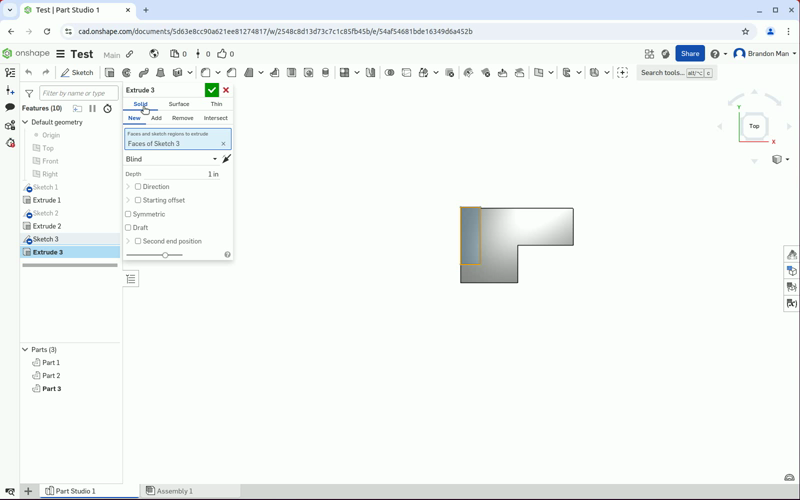
click(143, 106)
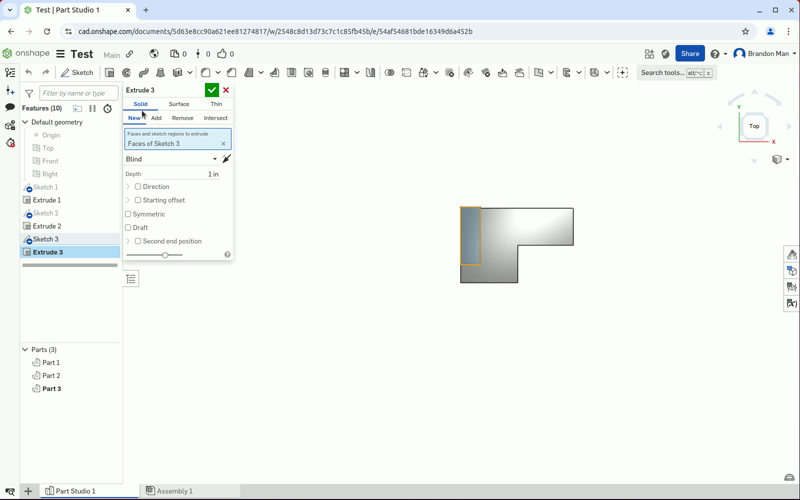
mouse_move(137, 120)
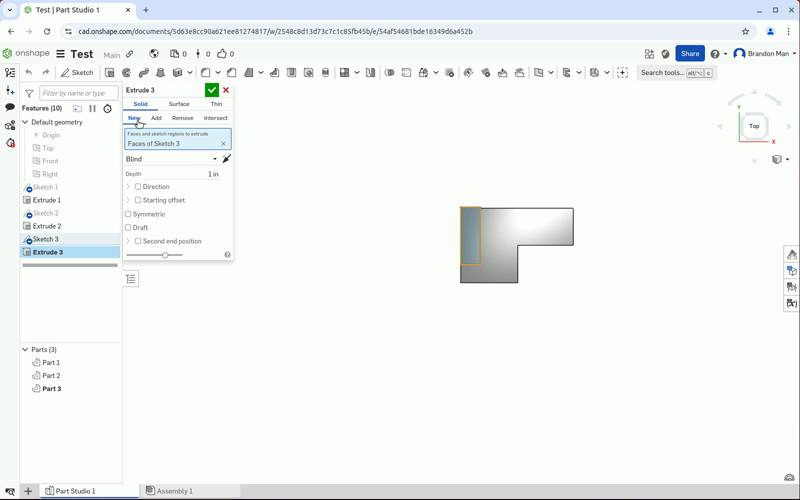
click(137, 120)
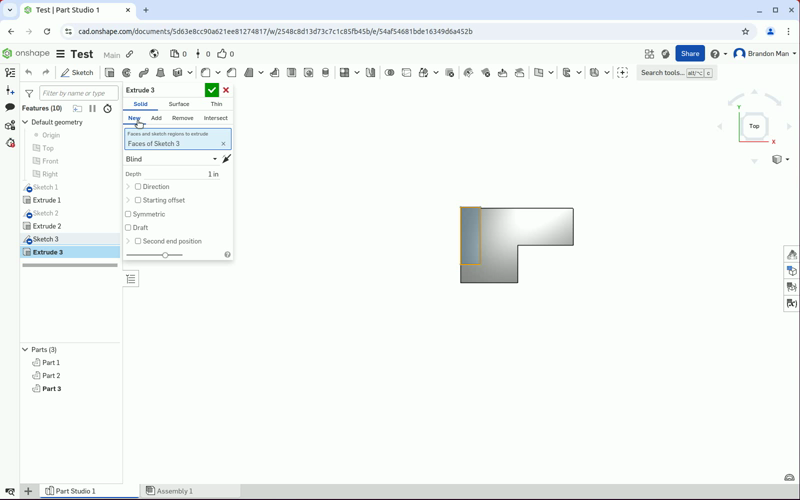
key(tab, 4)
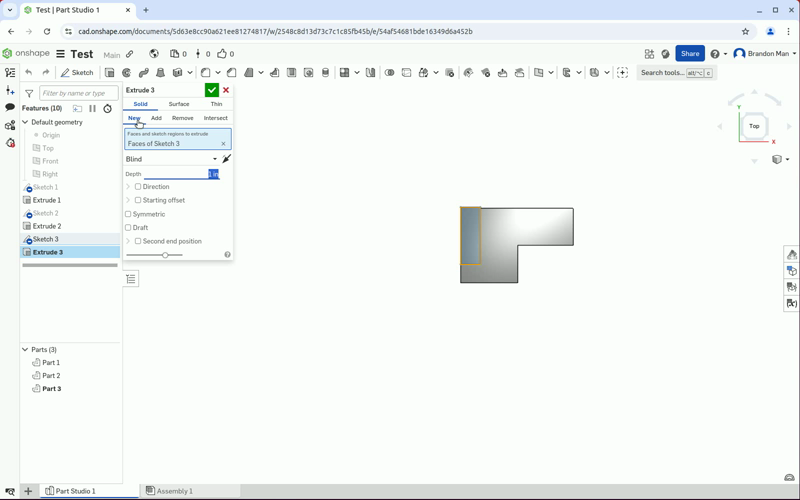
text(7.703)
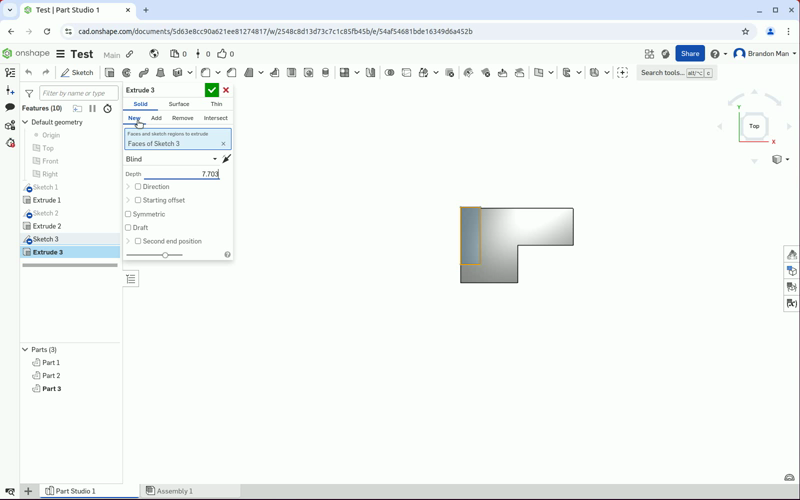
key(enter)
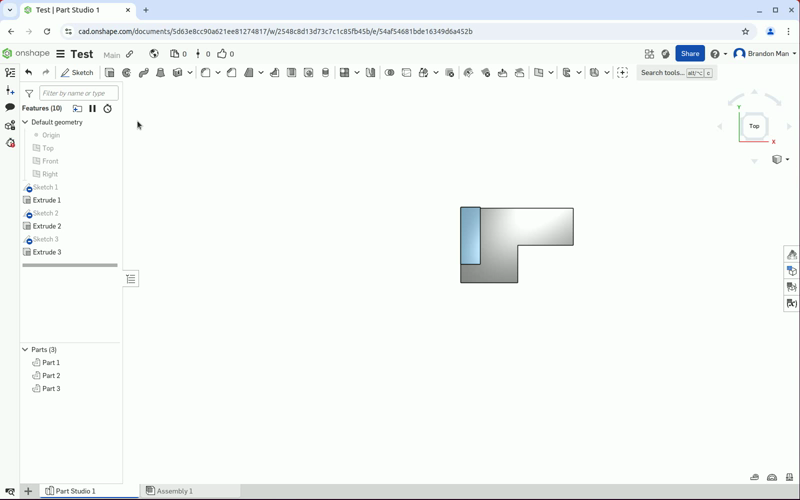
key(shift+h)
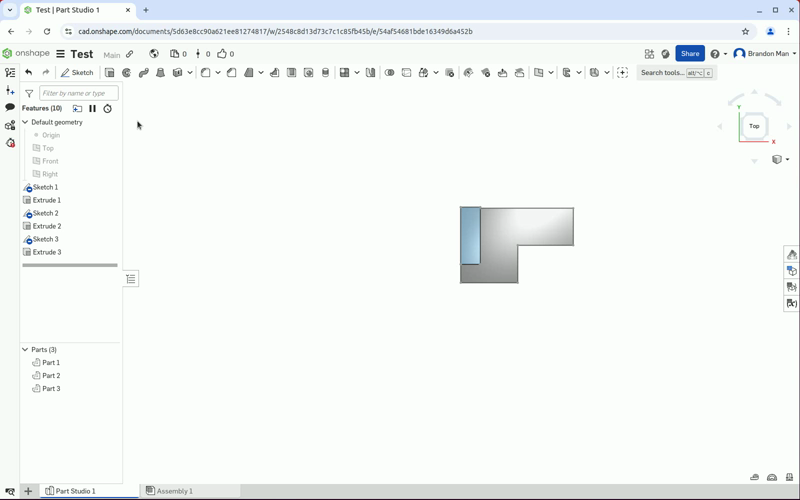
key(shift+h)
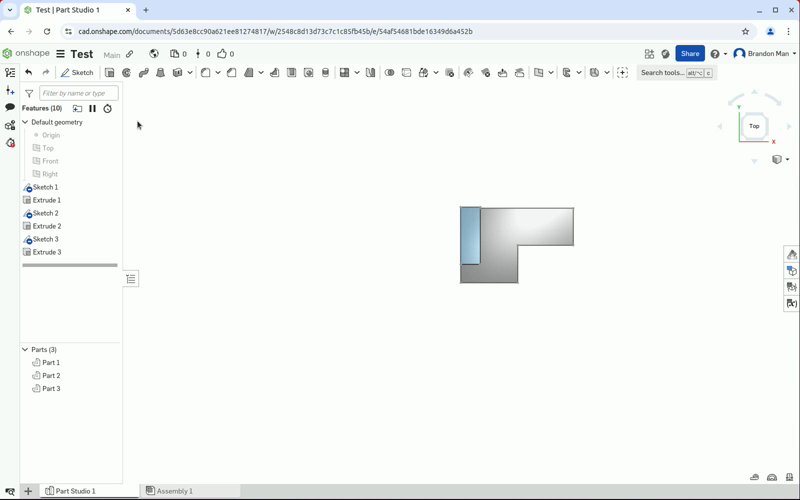
key(shift+7)
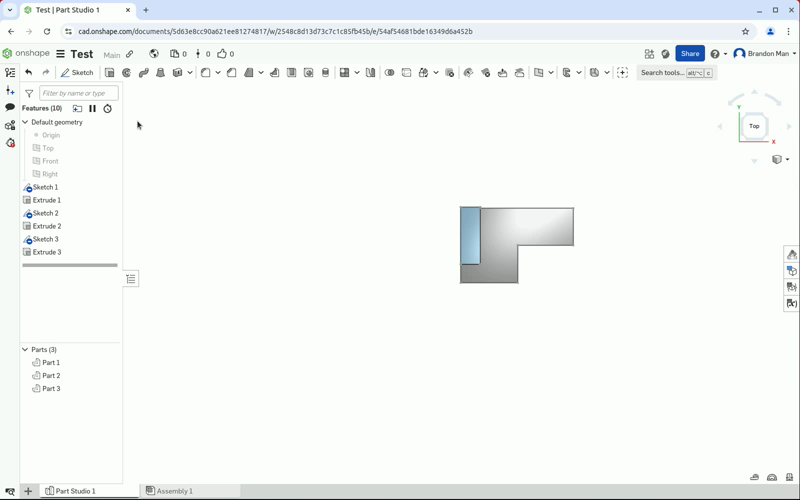
key(up, 3)
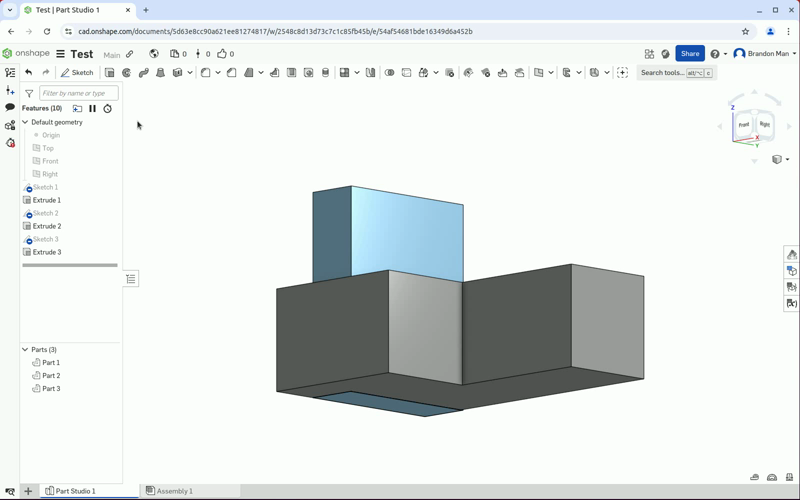
key(left, 3)
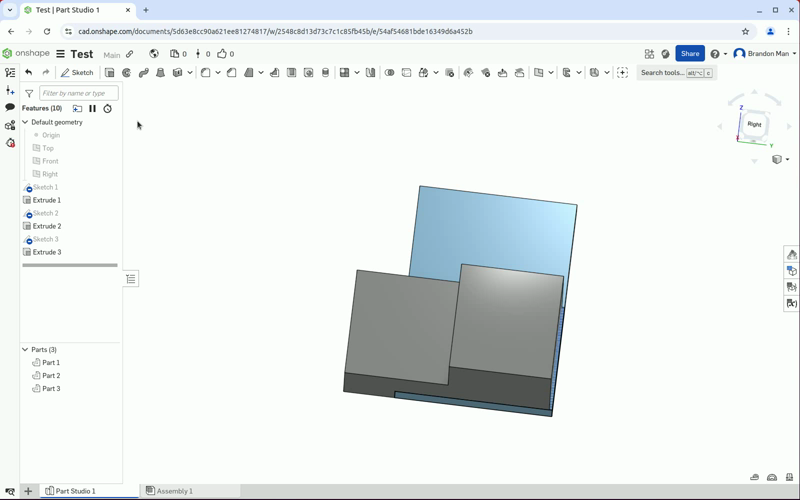
key(right, 3)
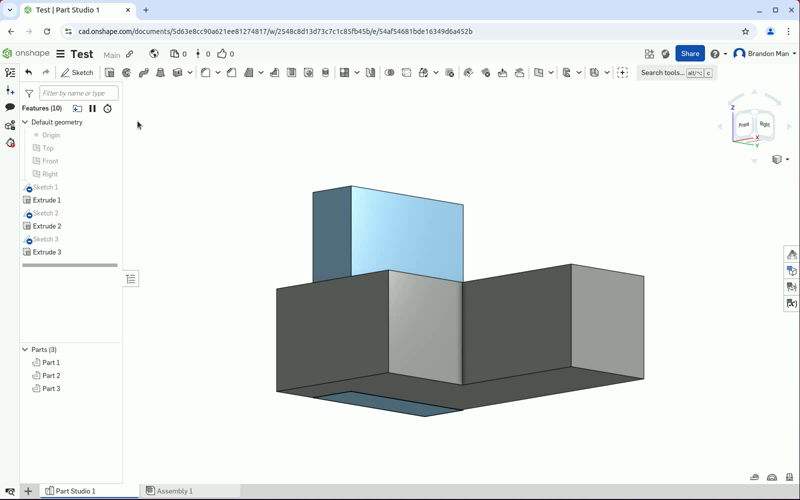
key(down, 3)
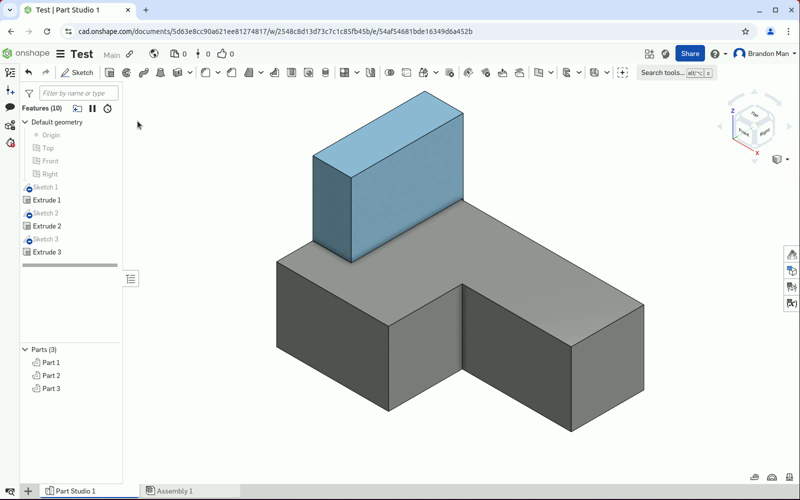
mouse_move(73, 189)
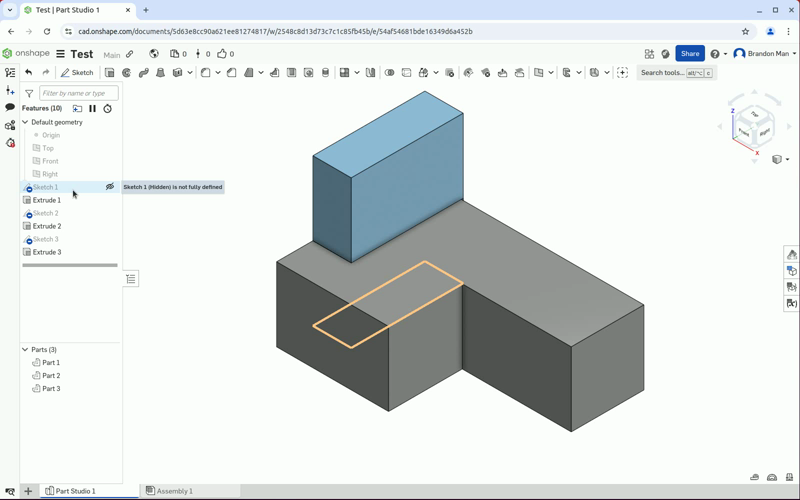
click(73, 189)